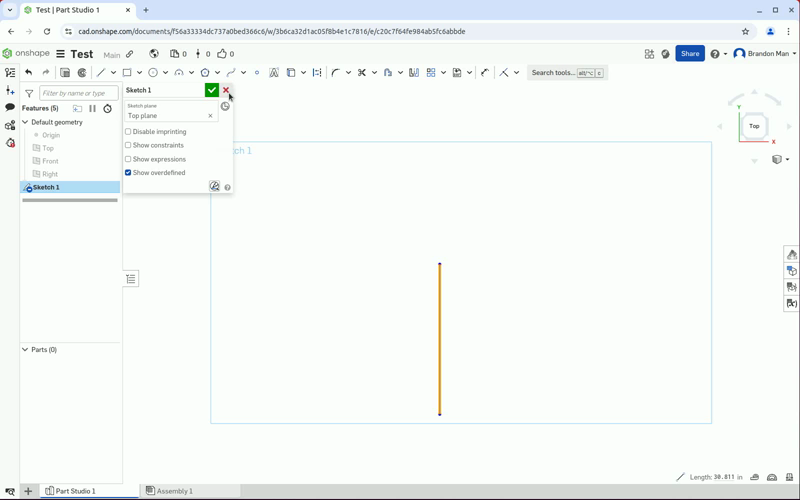
key(shift+h)
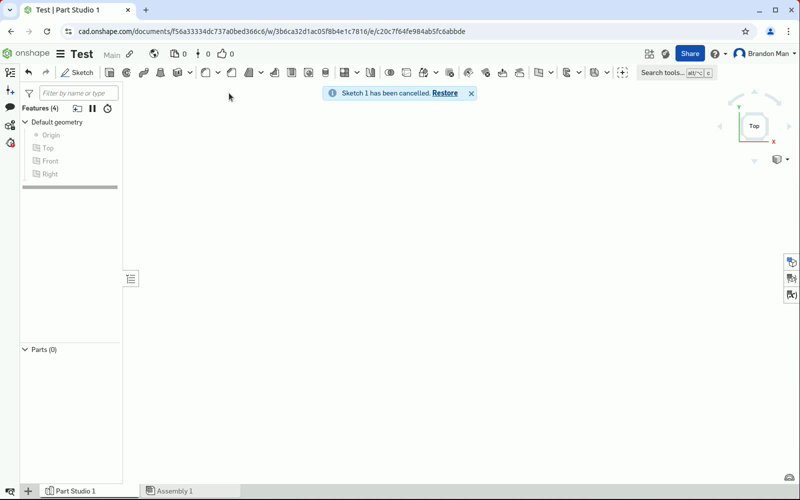
mouse_move(73, 352)
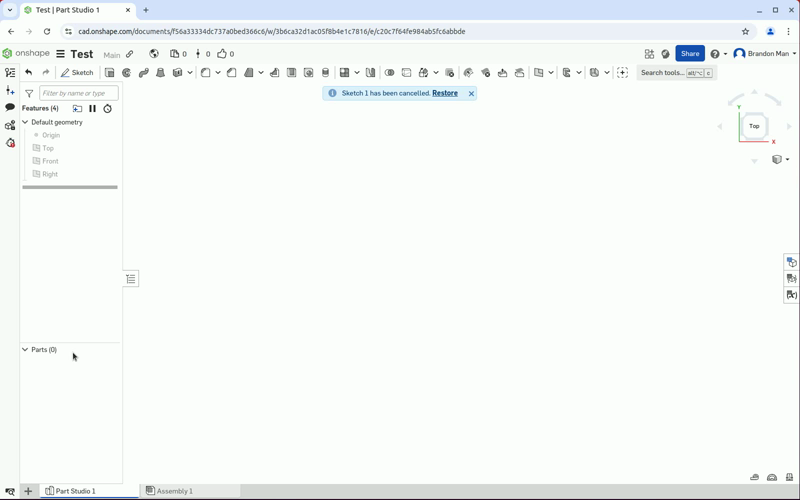
key(y)
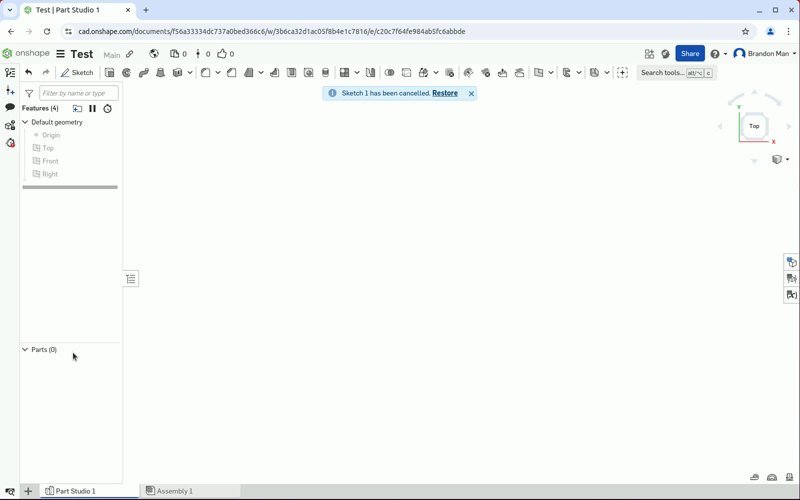
key(shift+p)
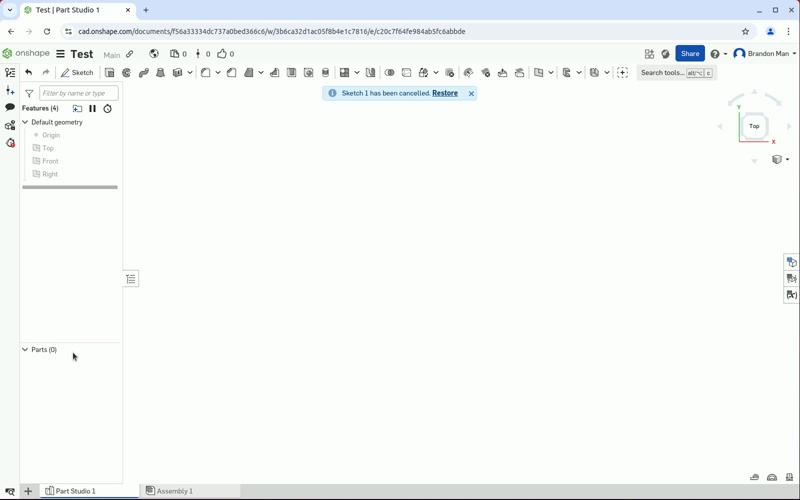
key(space)
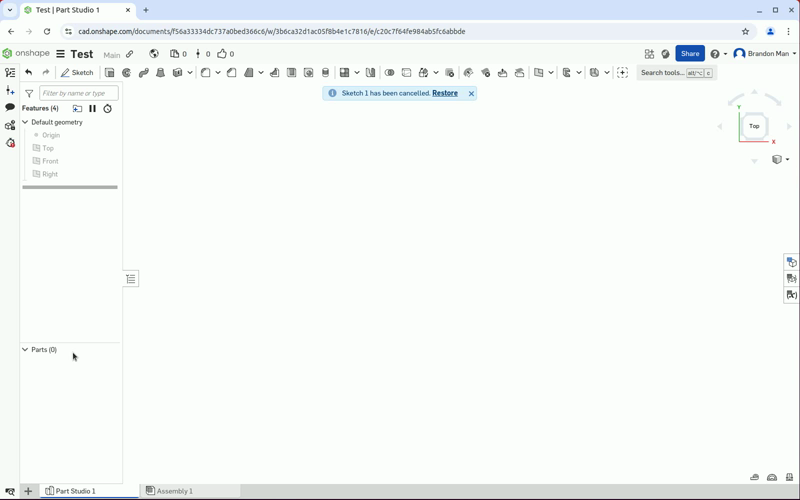
key_down(shift)
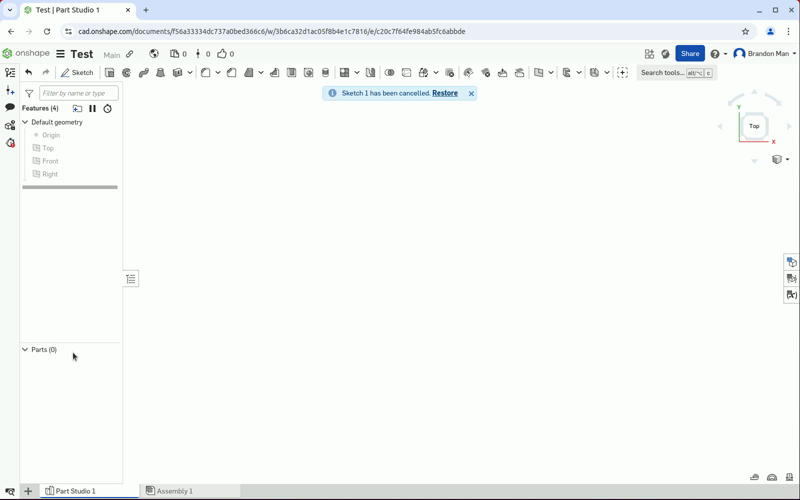
key(up)
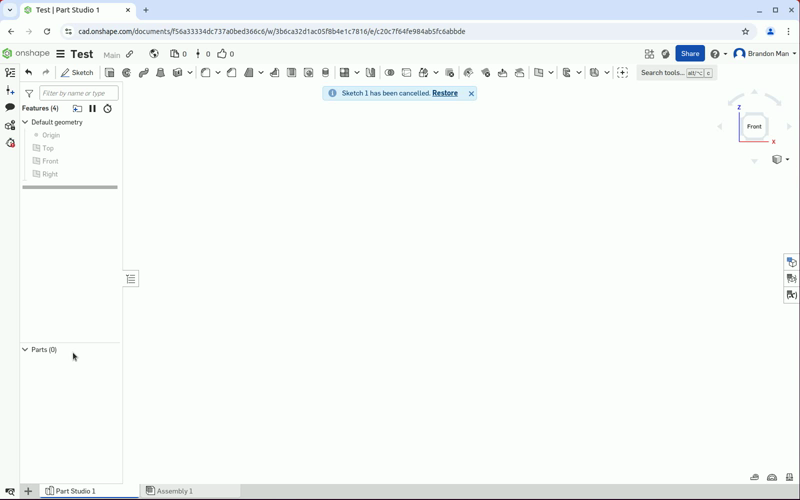
key_up(shift)
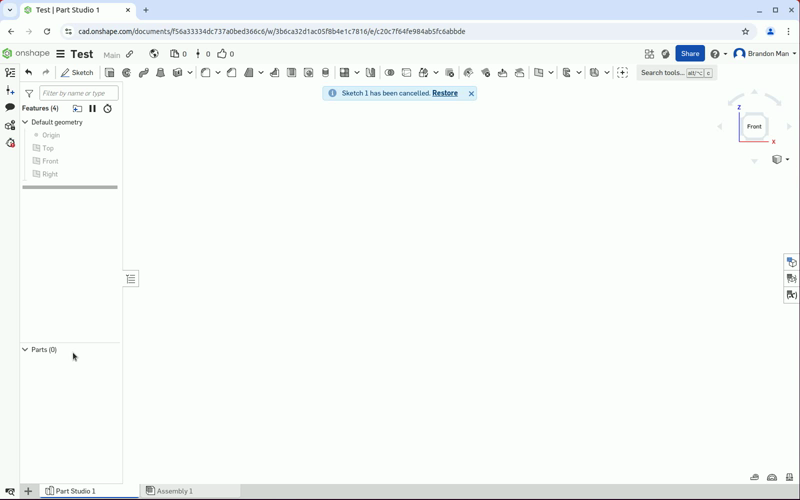
key(space)
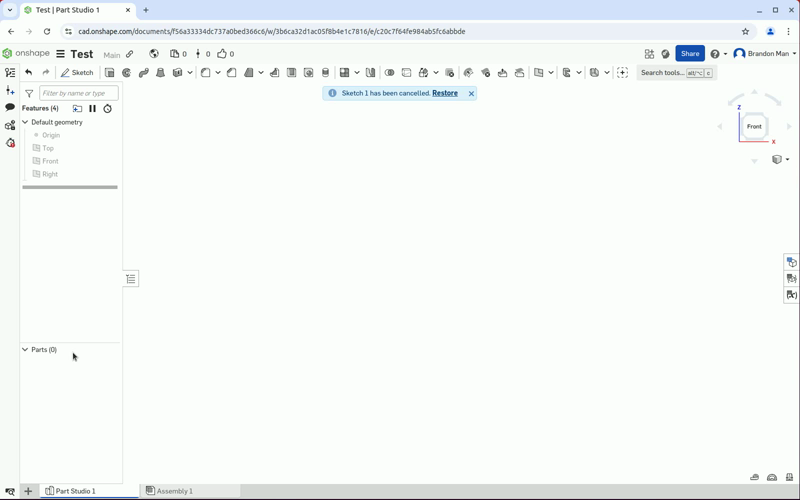
key_down(shift)
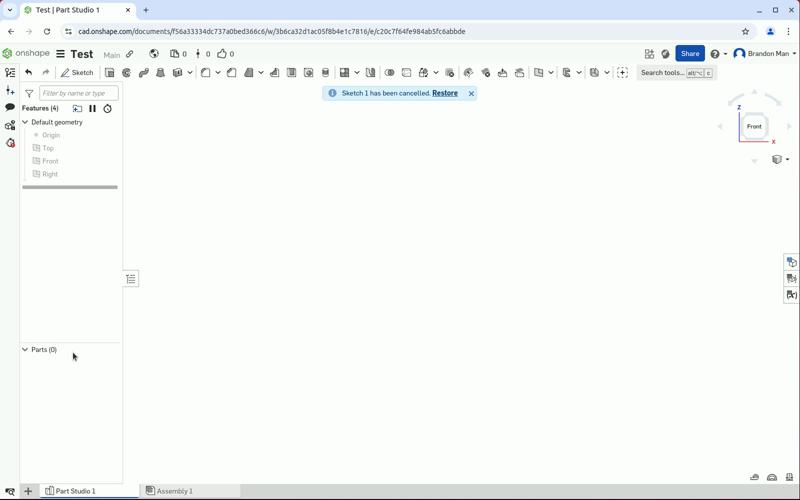
key(left)
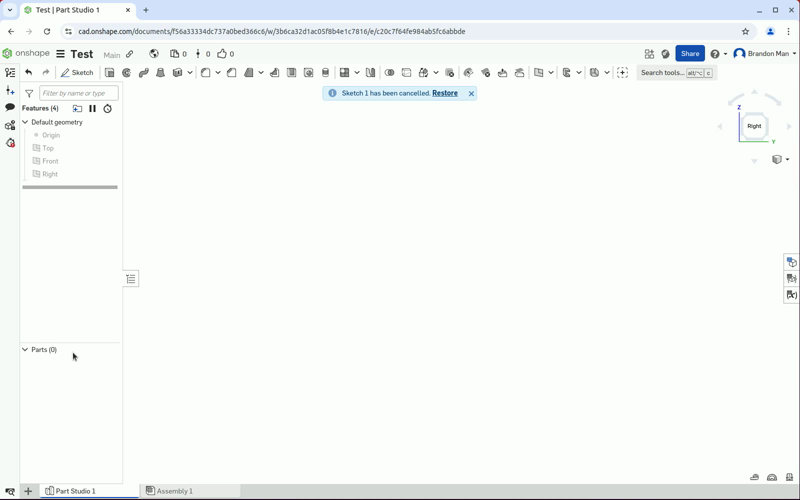
key_up(shift)
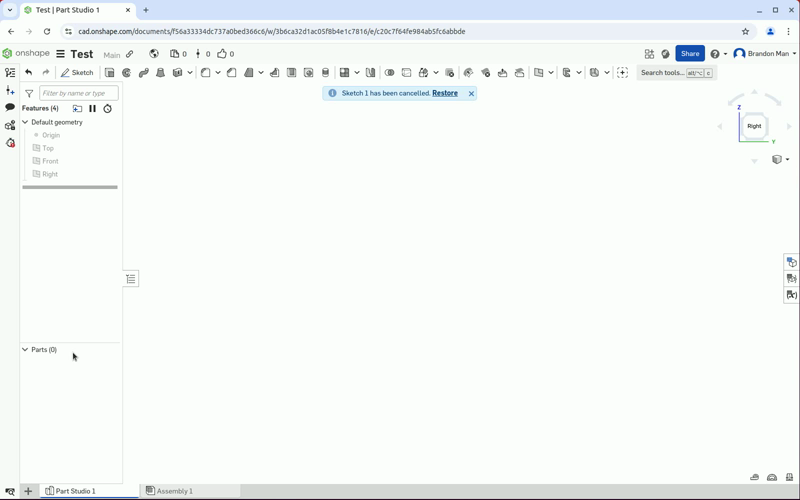
mouse_move(73, 352)
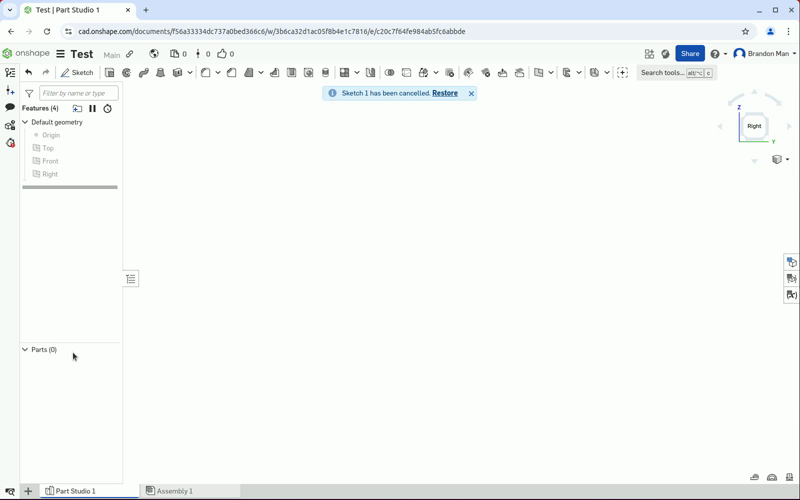
key(shift+y)
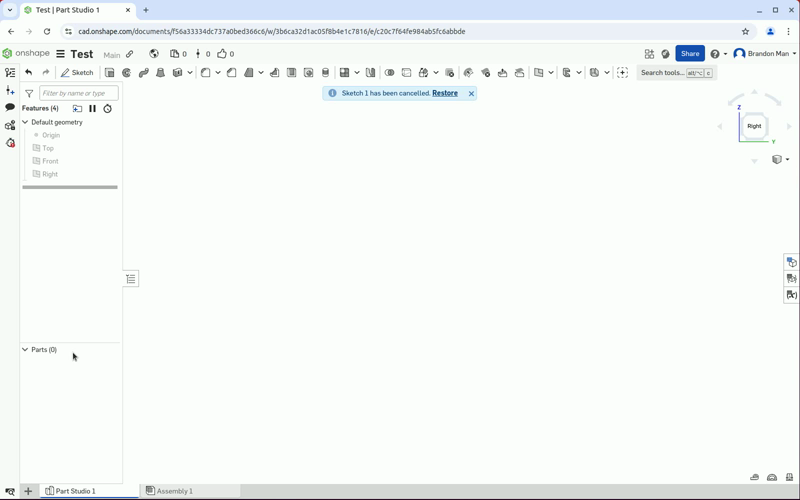
key(shift+s)
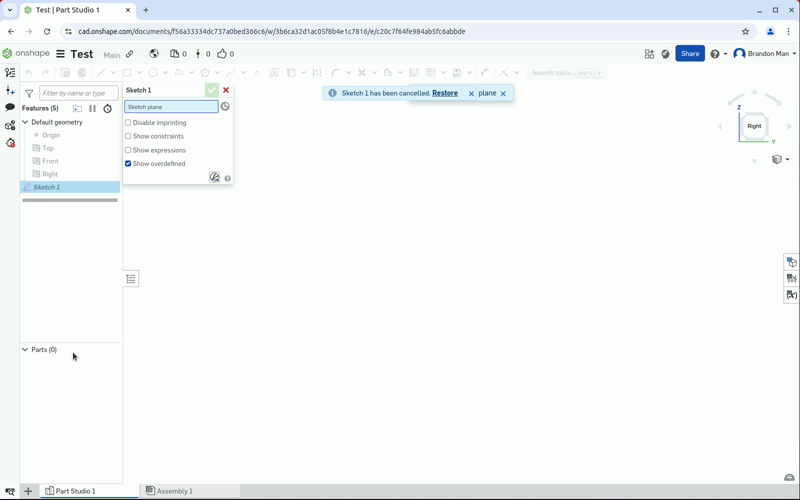
mouse_move(73, 176)
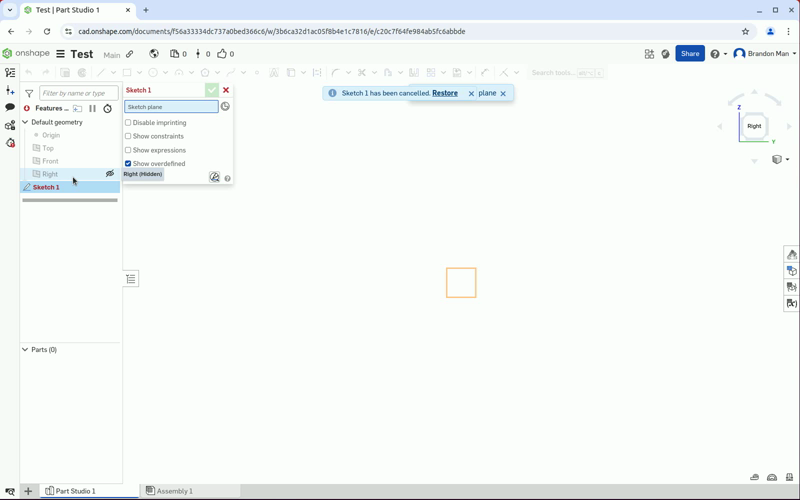
click(73, 176)
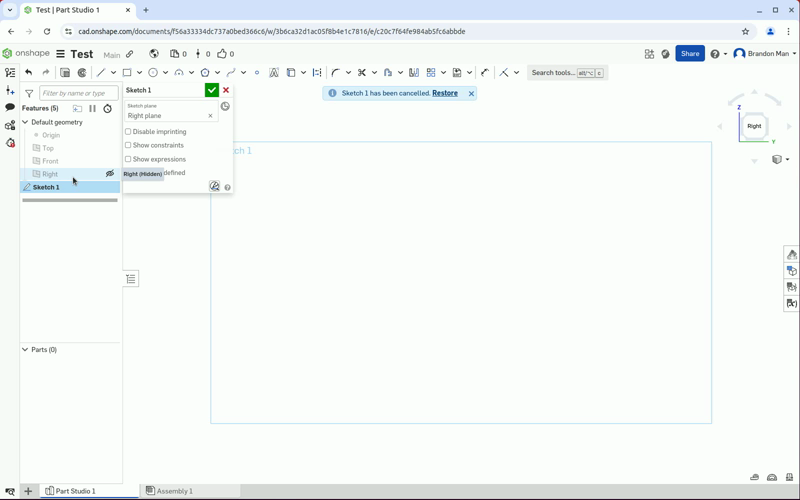
mouse_move(73, 352)
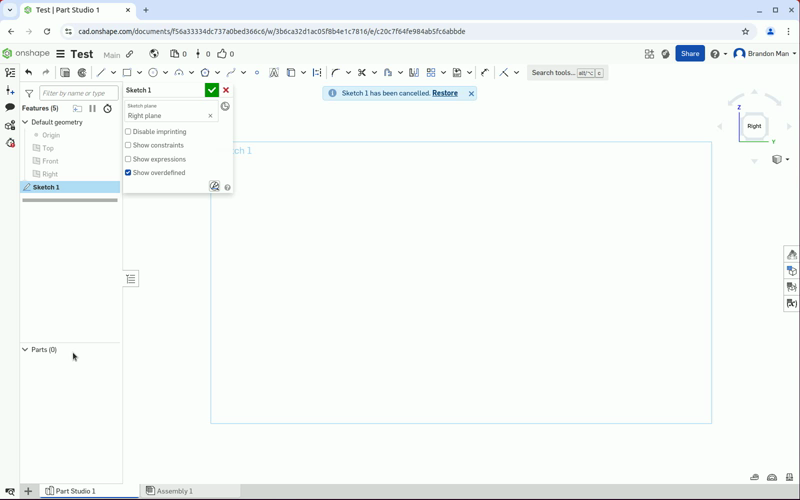
key(y)
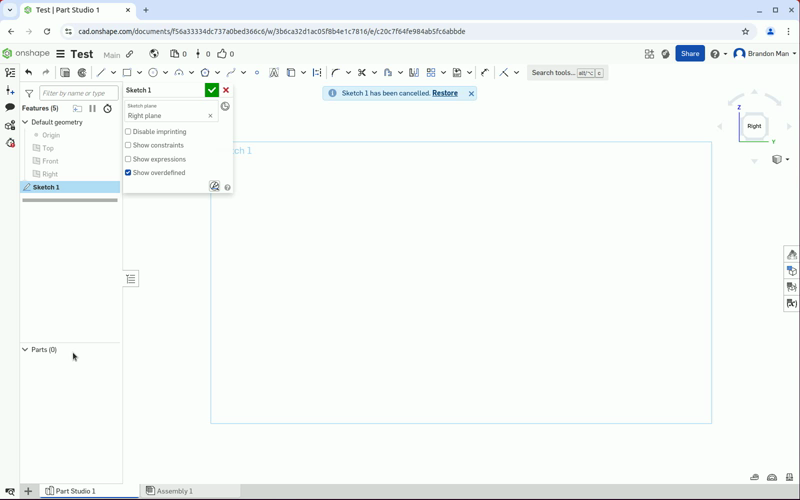
key(l)
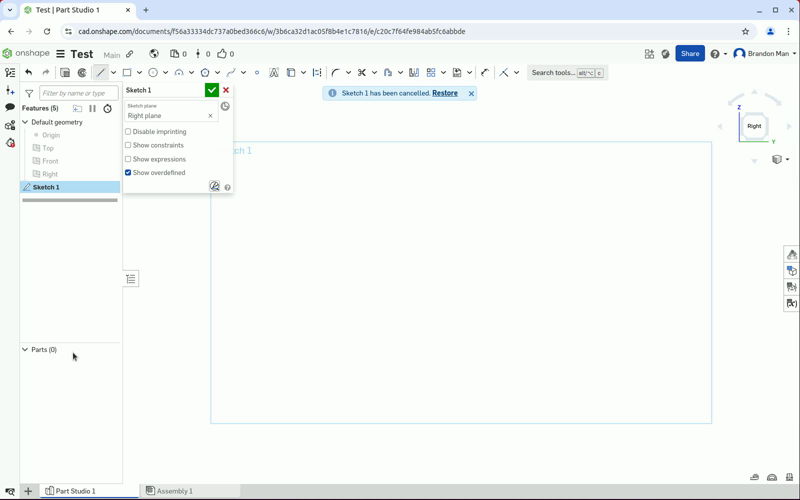
key_down(shift)
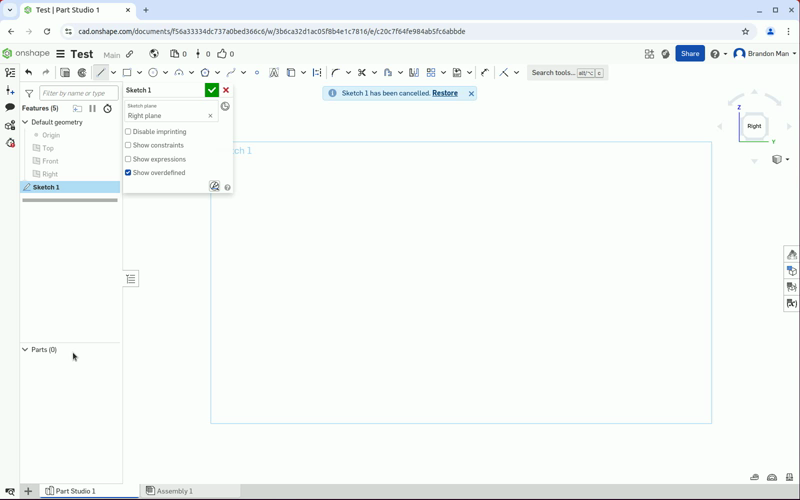
mouse_move(348, 313)
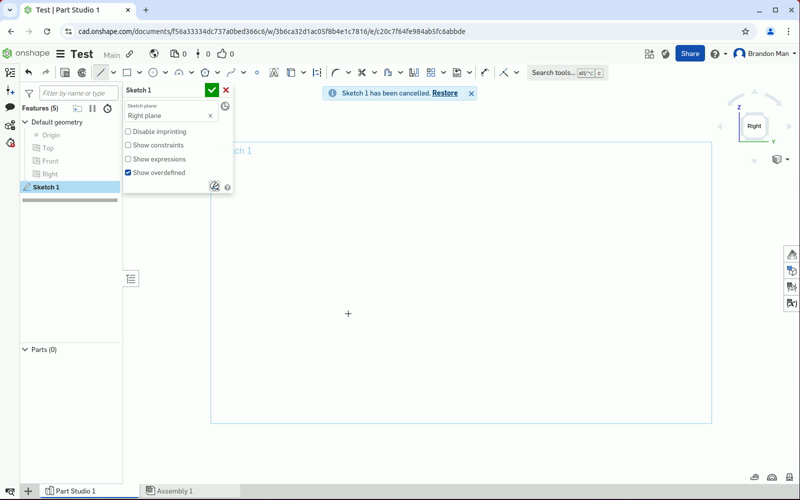
click(348, 313)
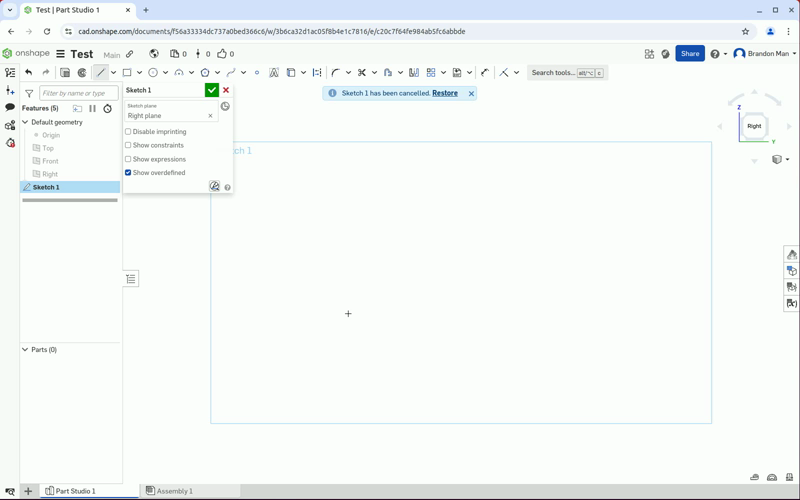
key_up(shift)
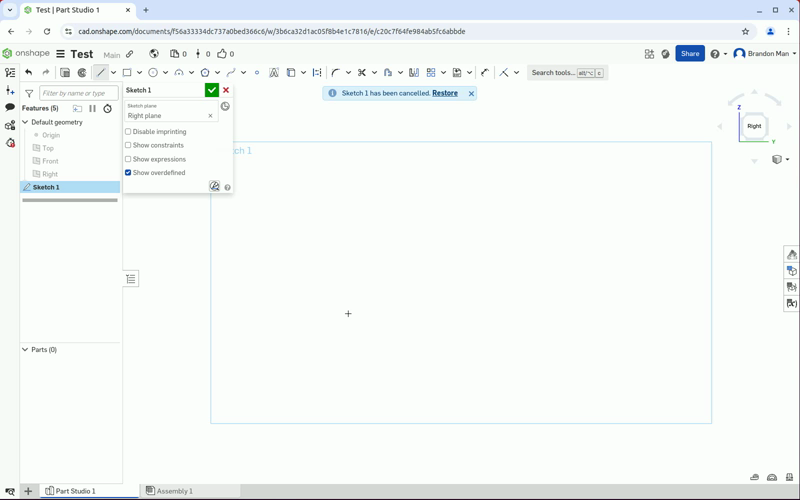
key_down(shift)
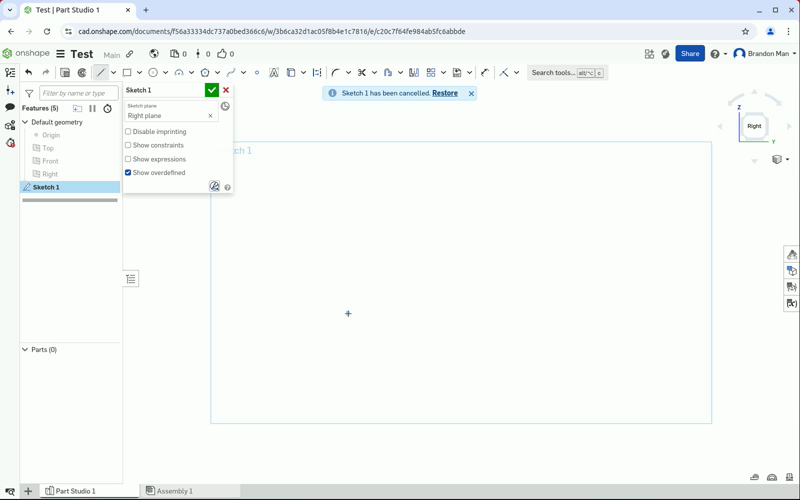
mouse_move(572, 313)
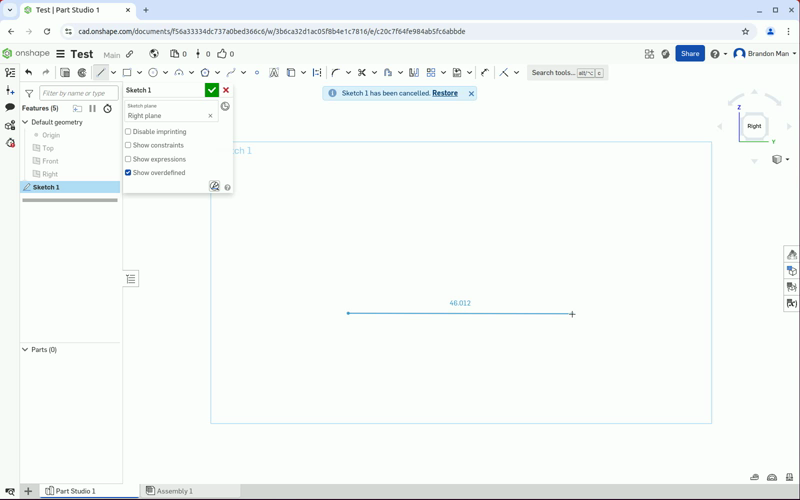
click(572, 313)
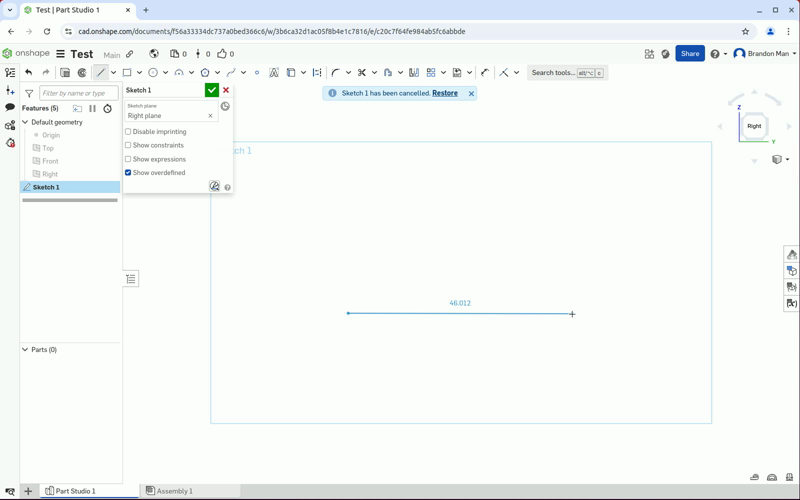
key_up(shift)
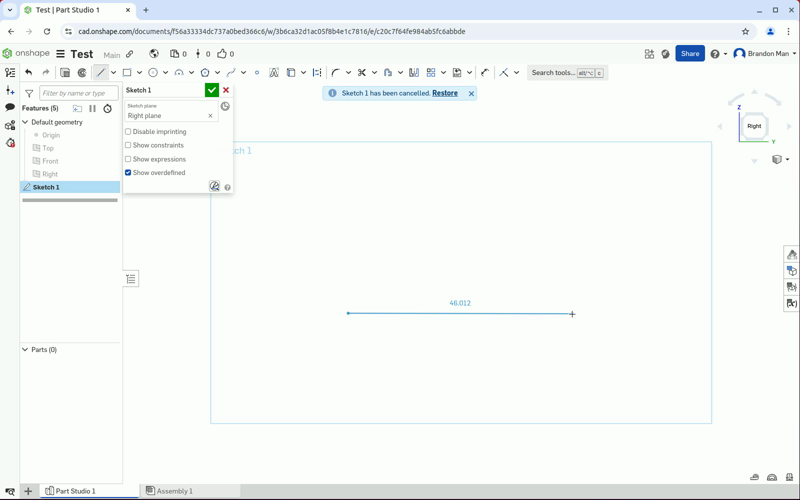
key_down(shift)
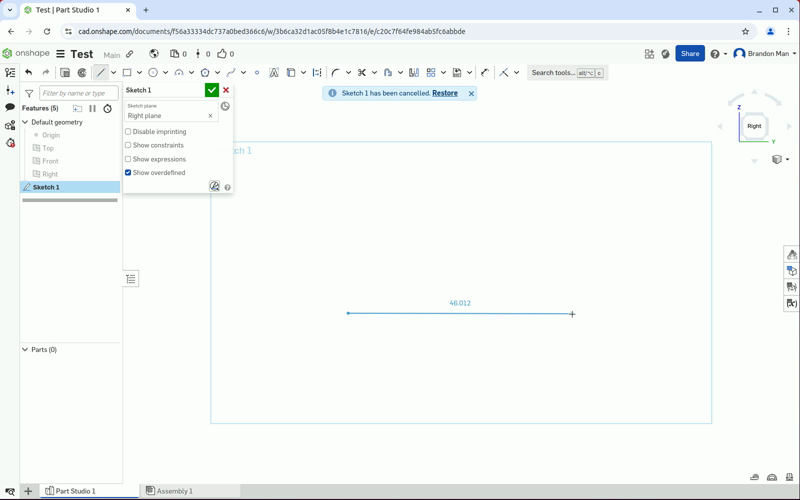
mouse_move(572, 252)
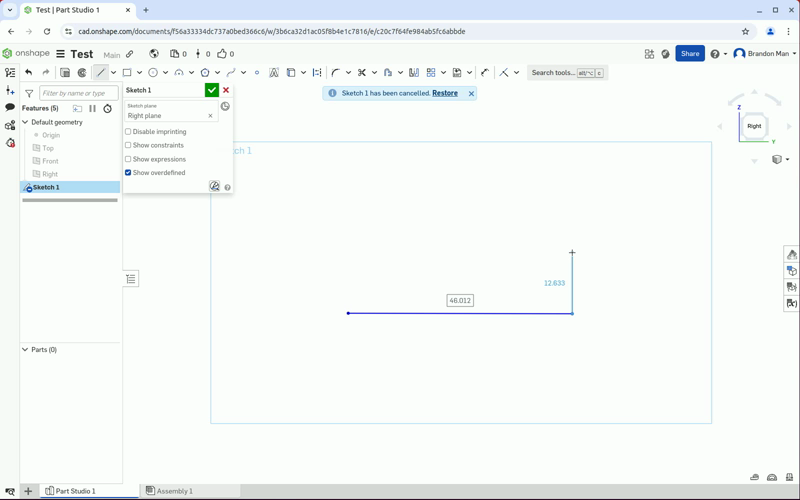
click(572, 252)
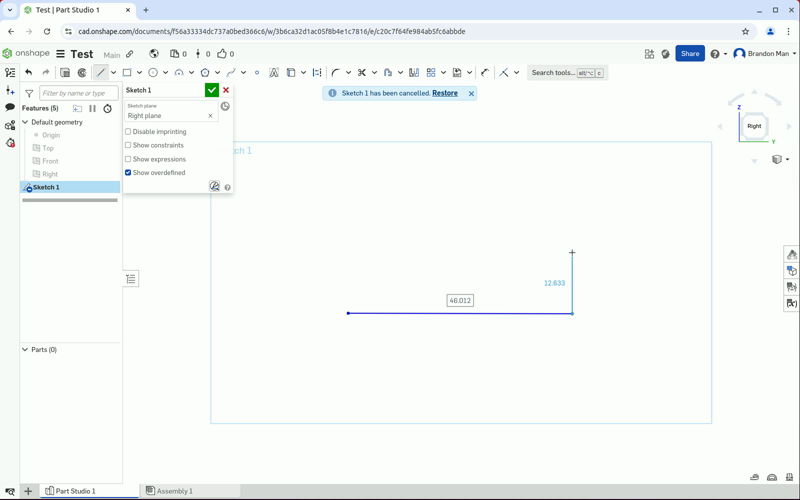
key_up(shift)
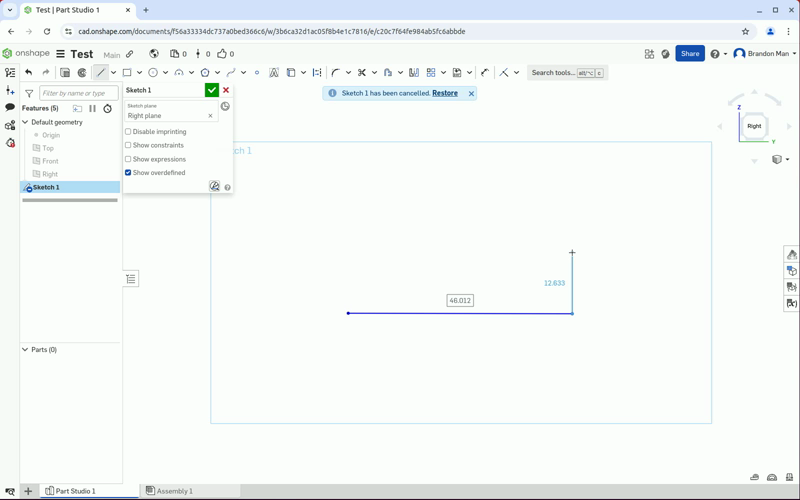
key_down(shift)
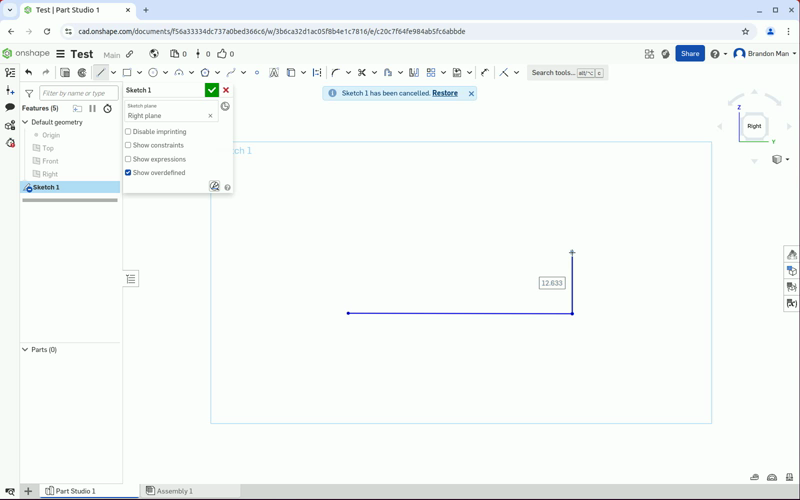
mouse_move(348, 252)
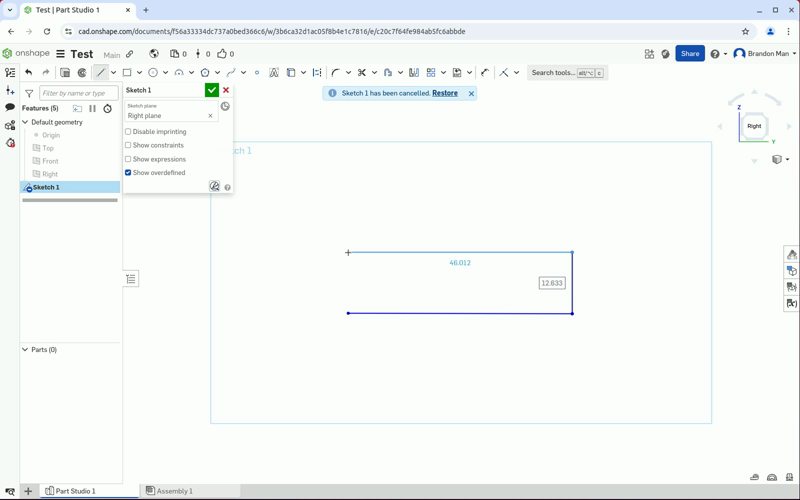
click(348, 252)
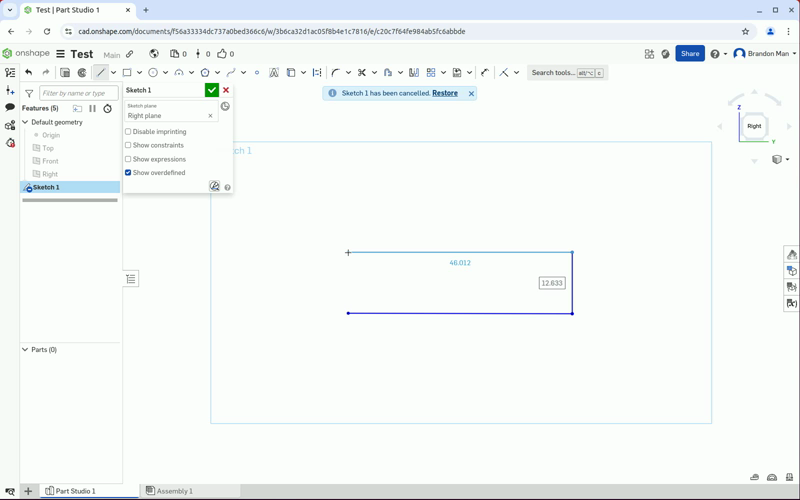
key_up(shift)
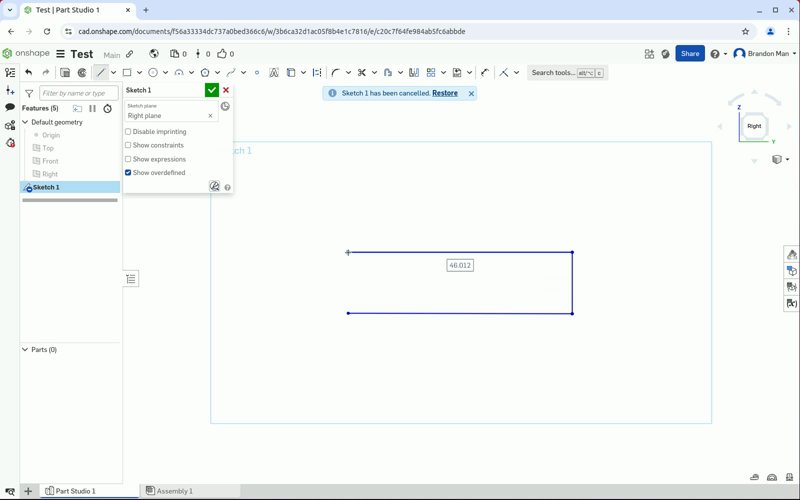
key_down(shift)
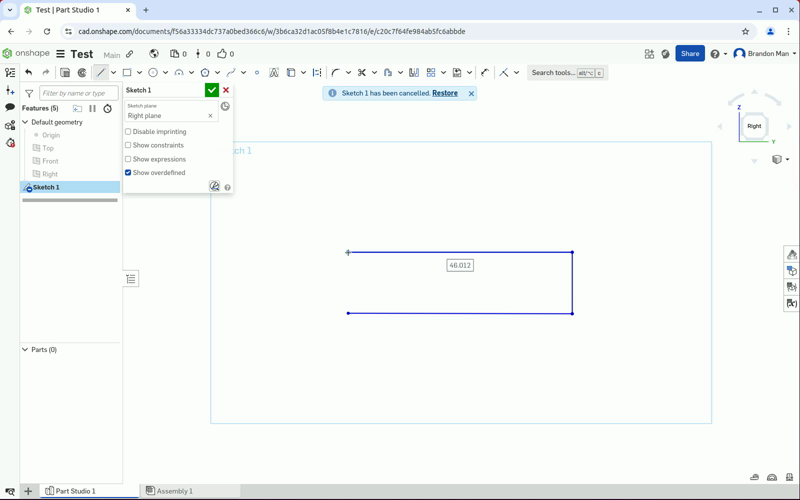
mouse_move(348, 313)
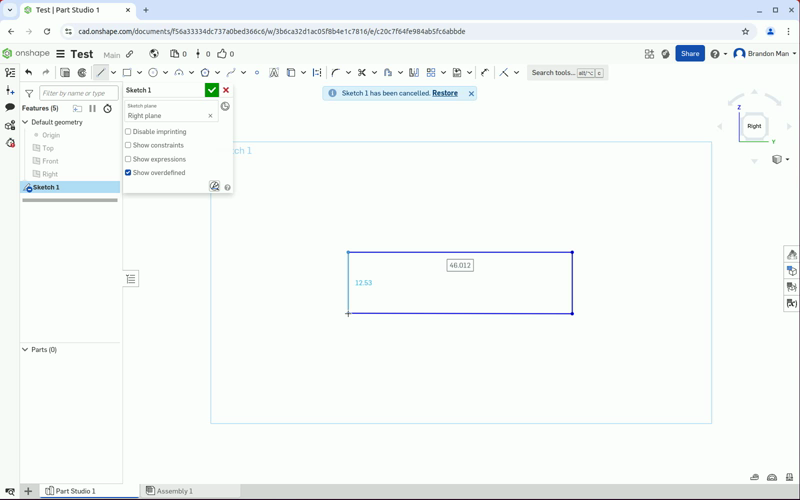
key_up(shift)
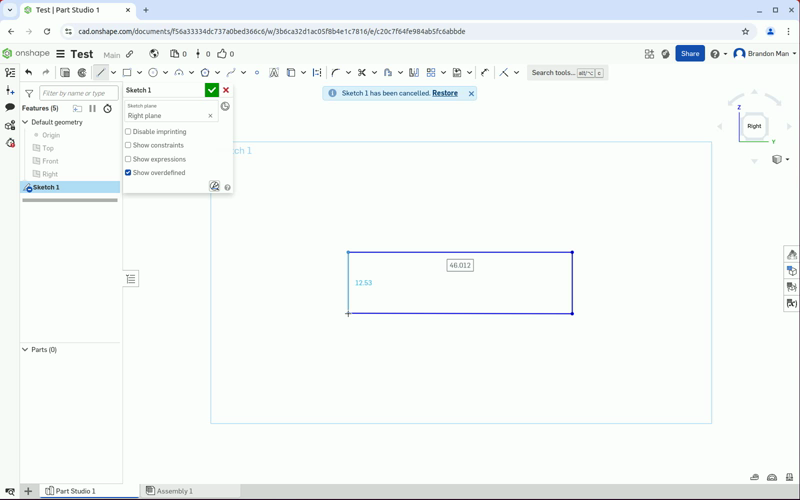
click(348, 313)
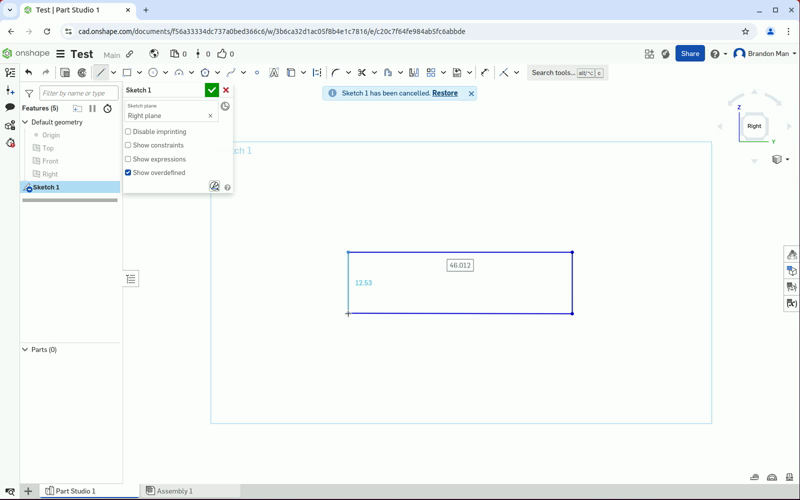
key(esc)
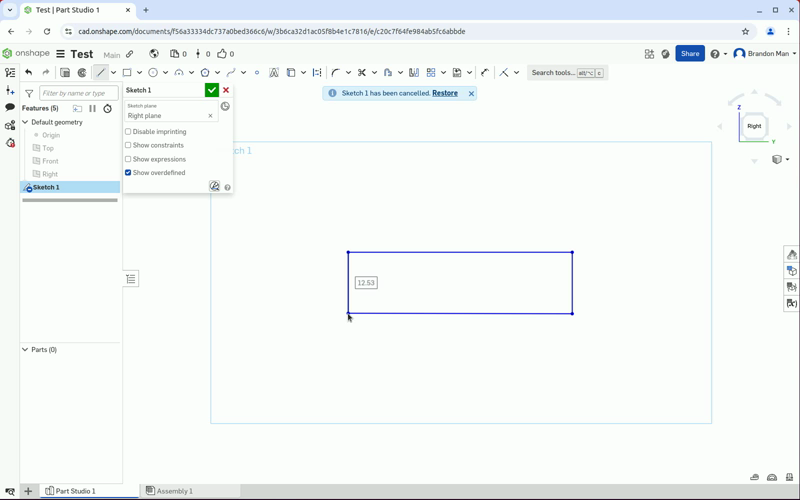
mouse_move(447, 266)
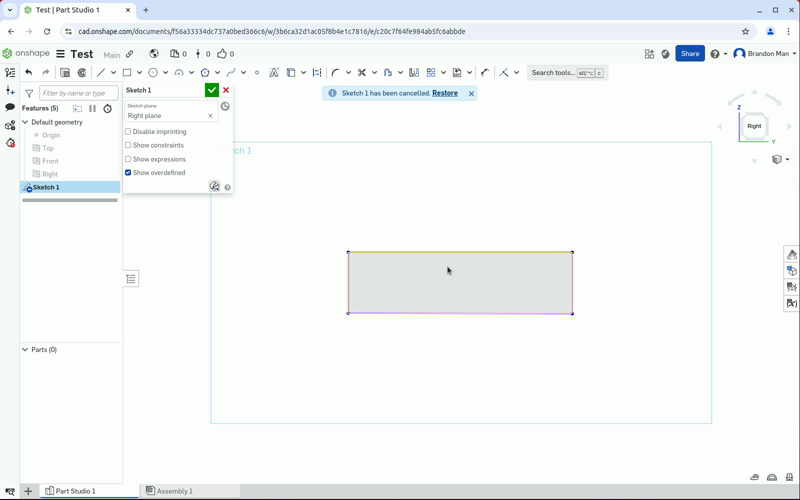
click(447, 266)
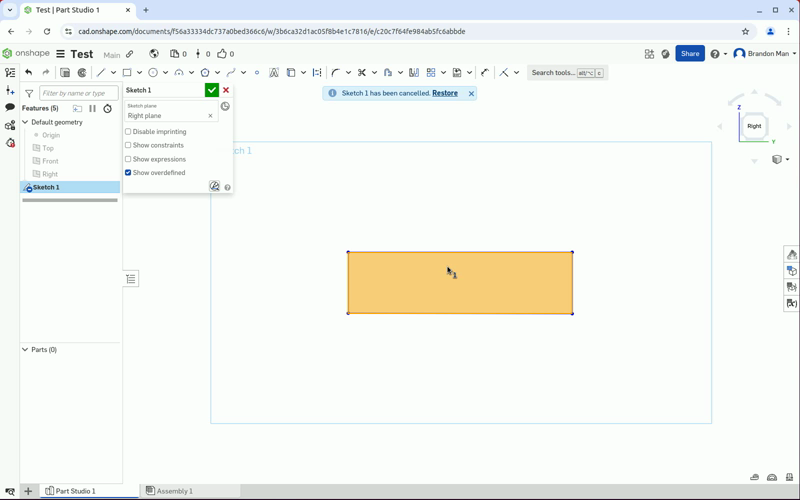
mouse_move(73, 352)
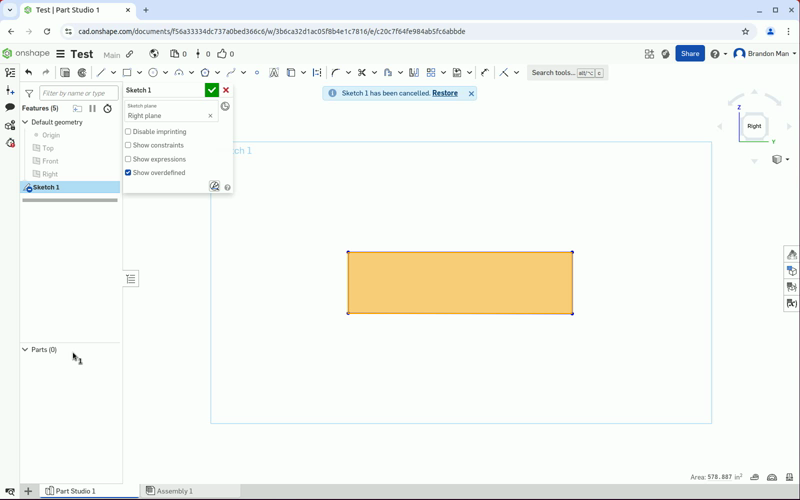
key(shift+y)
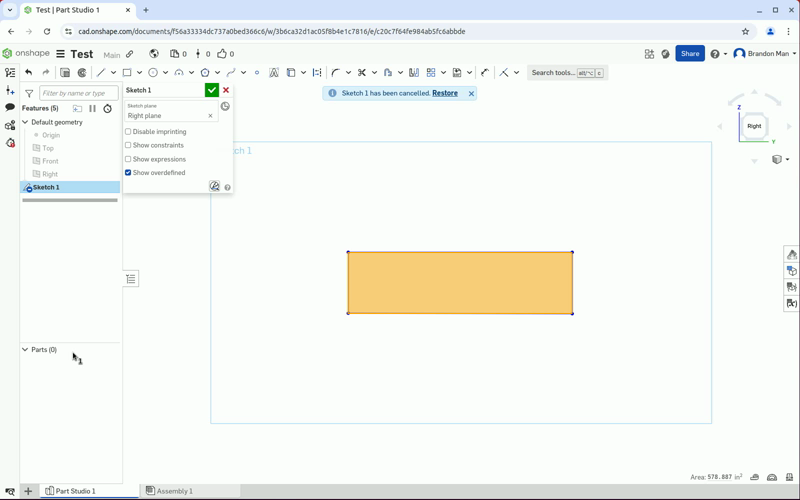
key(shift+e)
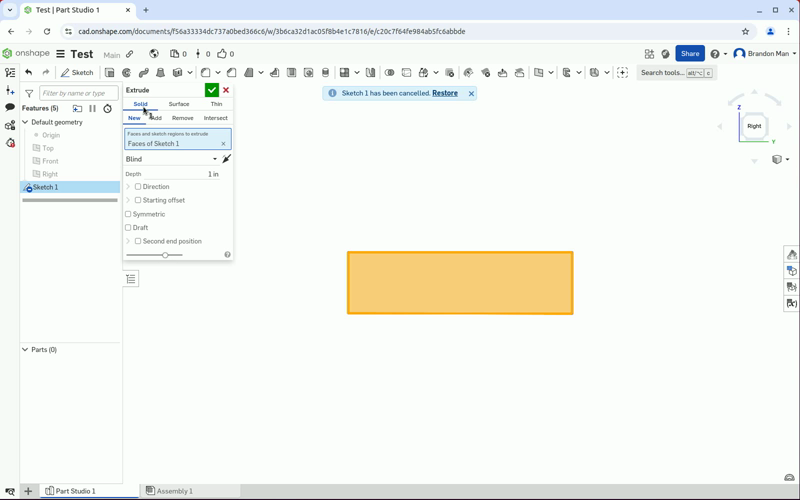
mouse_move(143, 106)
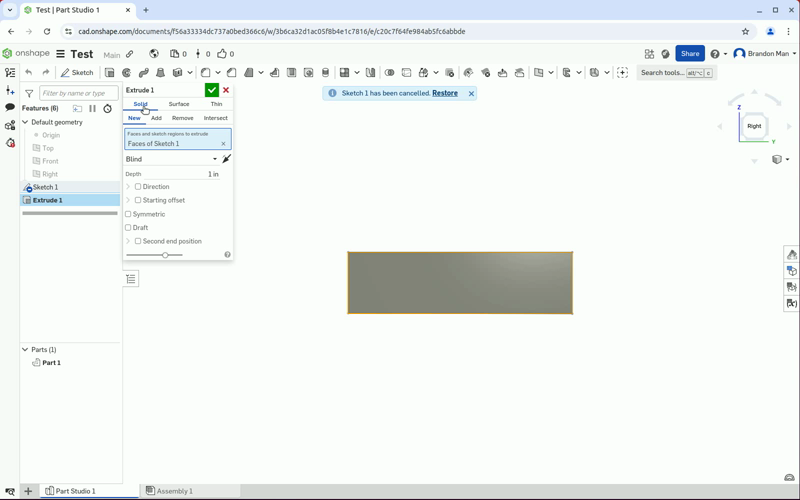
click(143, 106)
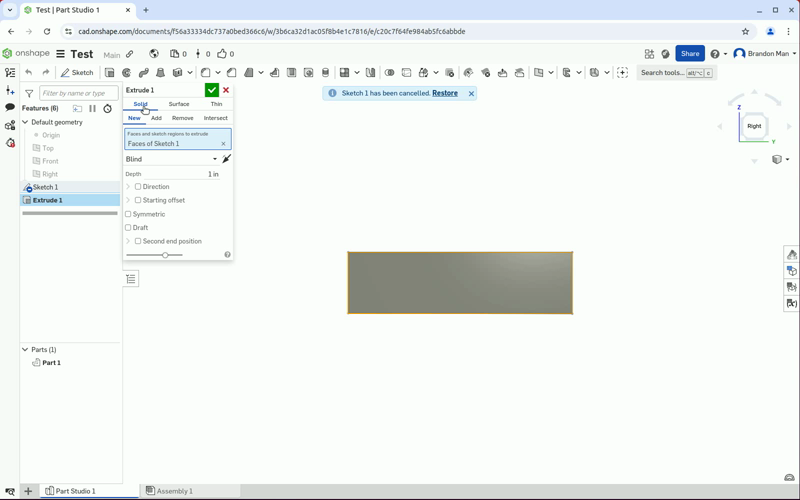
mouse_move(137, 120)
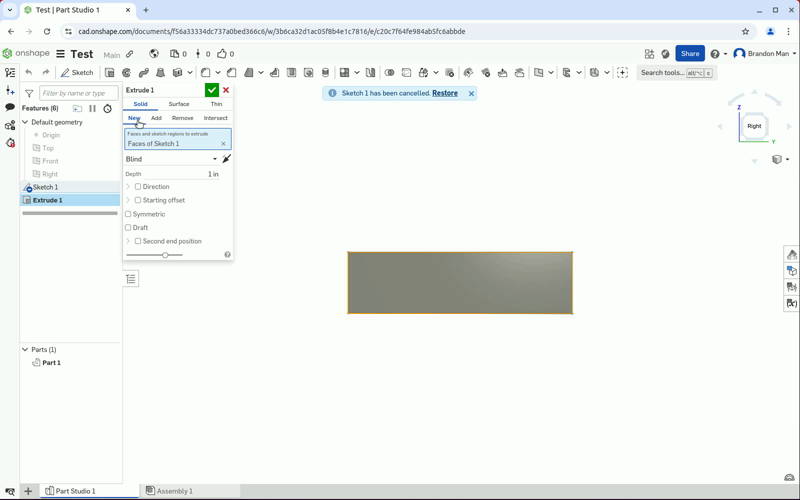
click(137, 120)
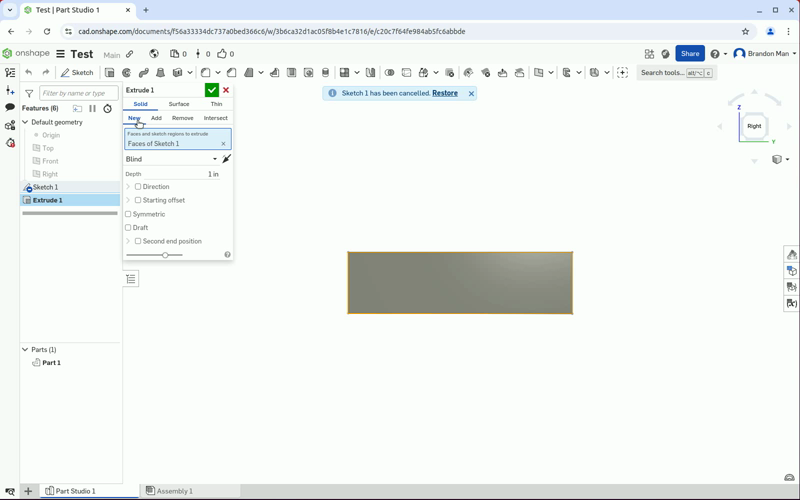
key(tab, 4)
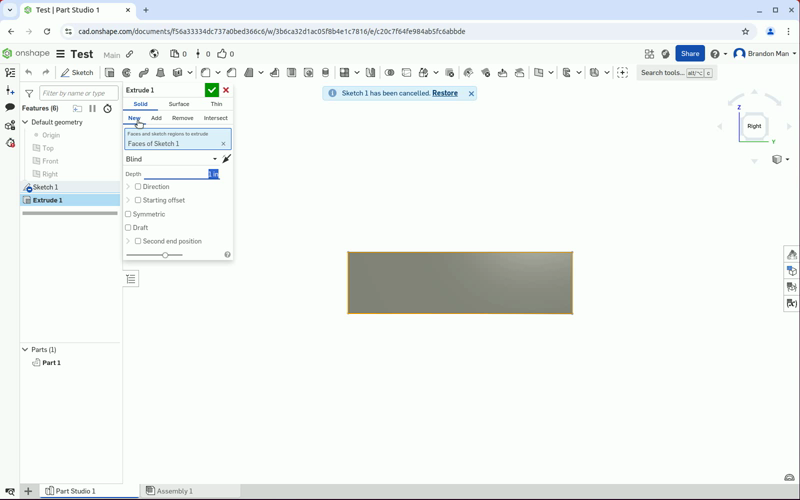
text(5.055)
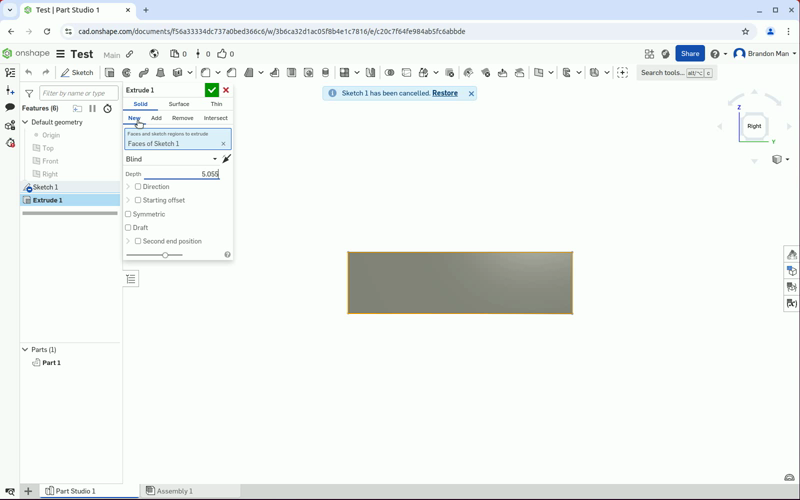
key(enter)
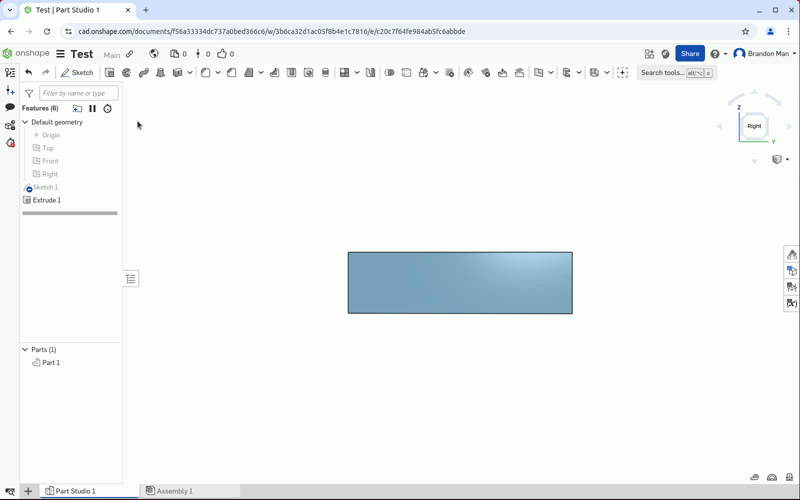
key(shift+h)
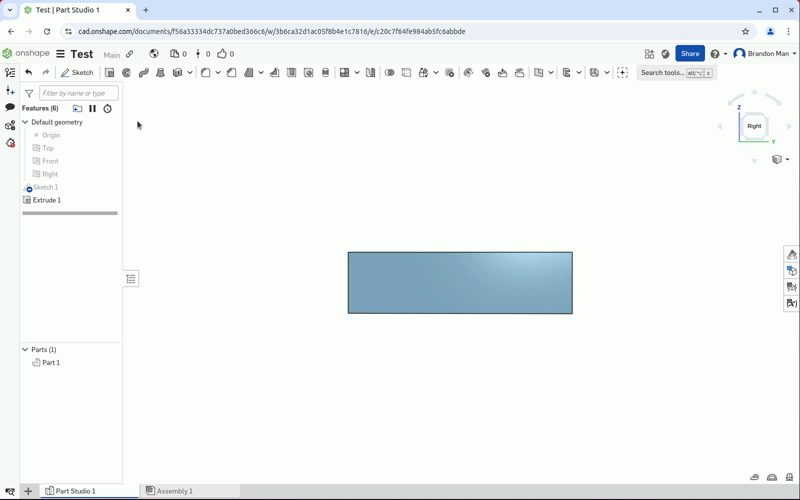
key(shift+h)
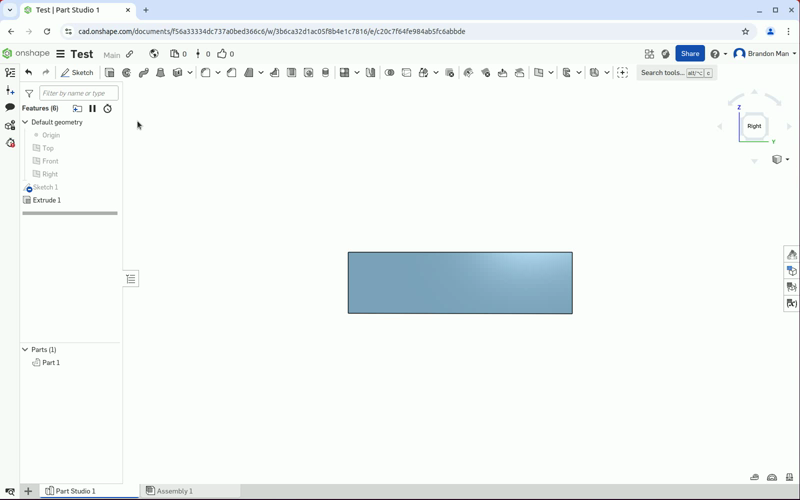
mouse_move(73, 189)
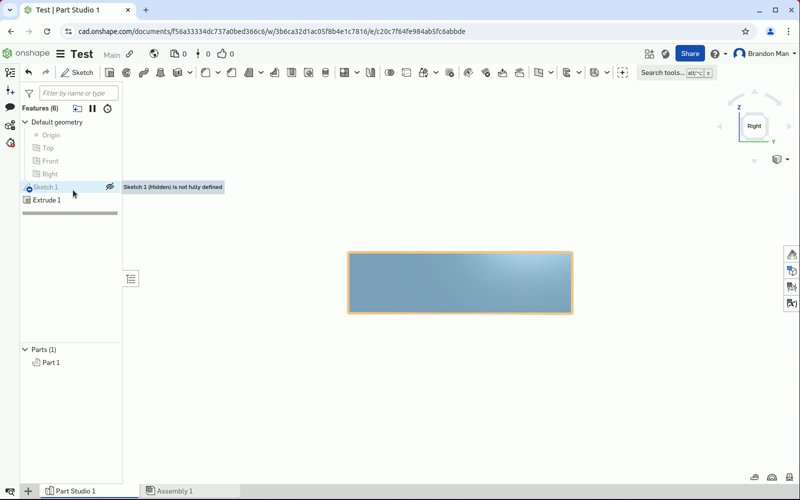
click(73, 189)
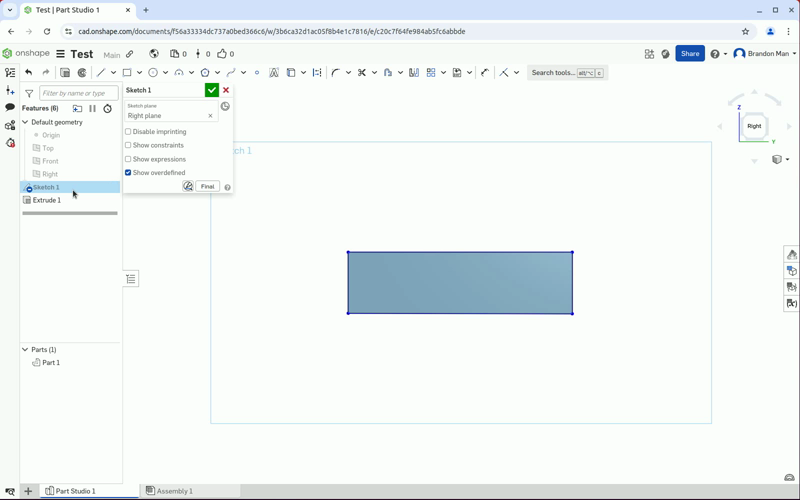
mouse_move(229, 92)
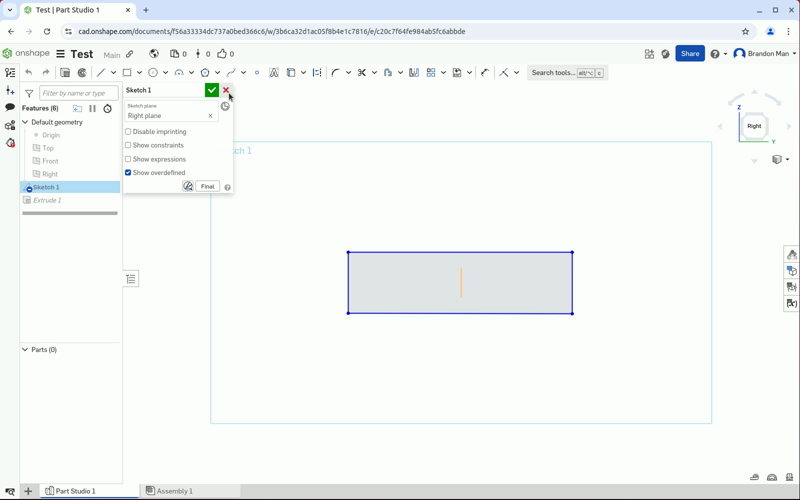
click(229, 92)
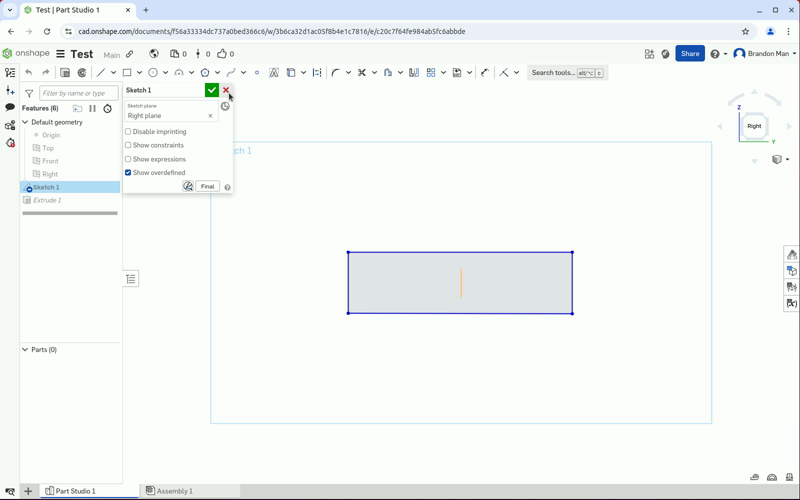
key(shift+s)
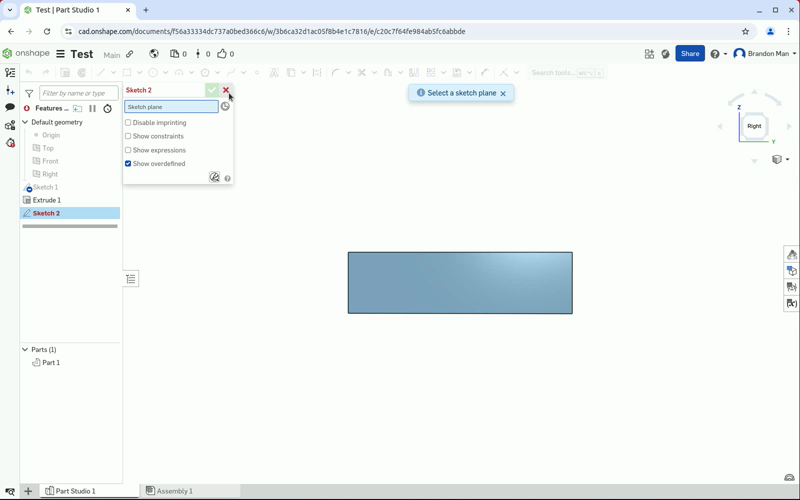
mouse_move(73, 176)
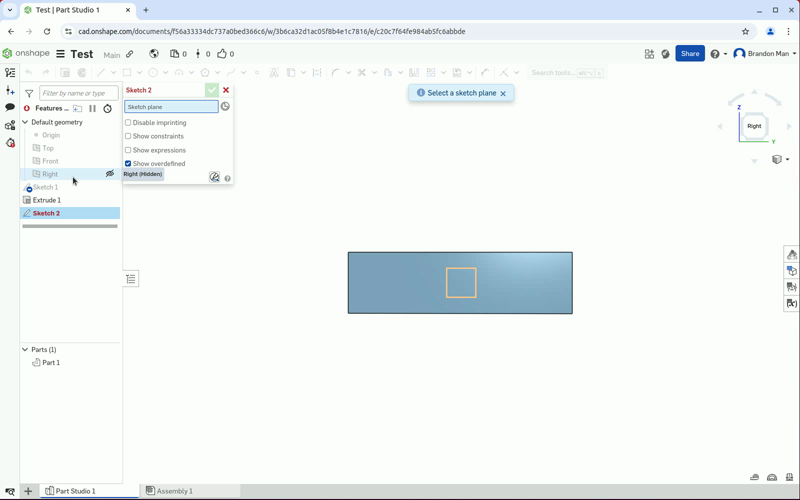
click(73, 176)
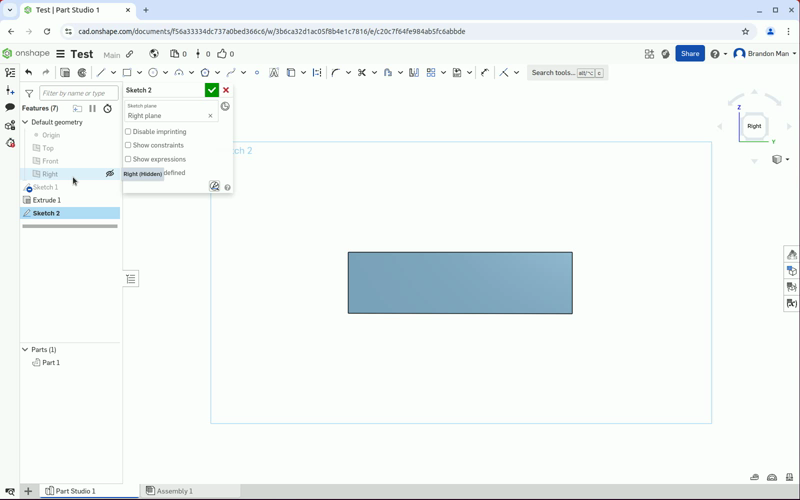
mouse_move(73, 352)
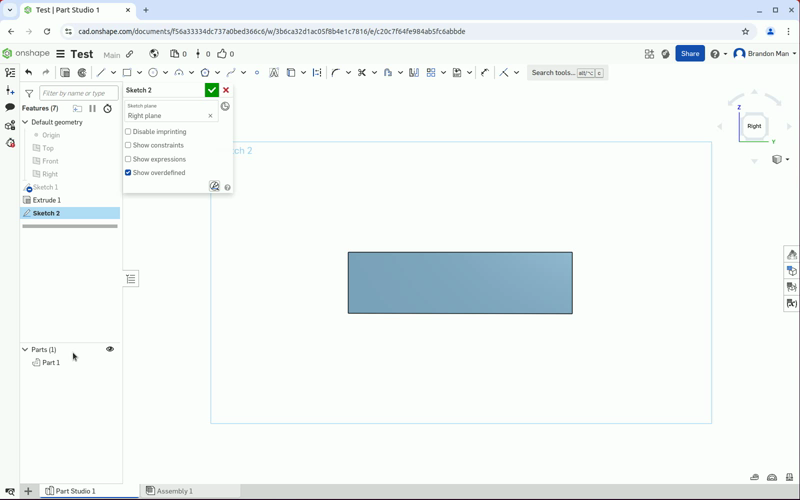
key(y)
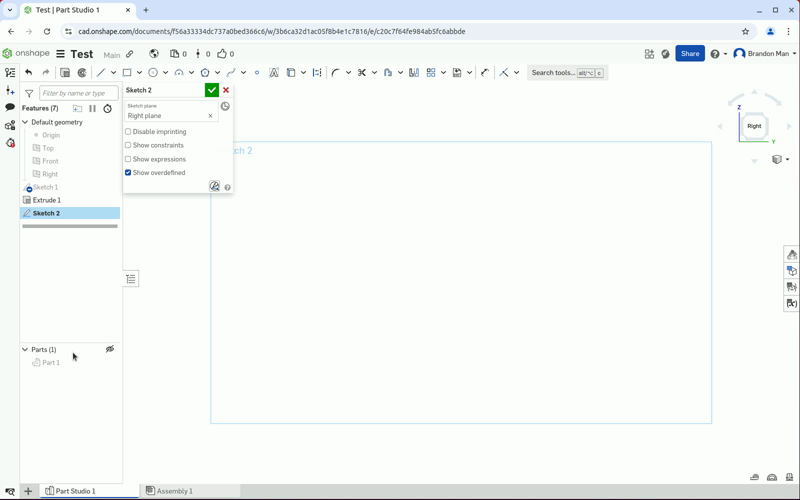
key(l)
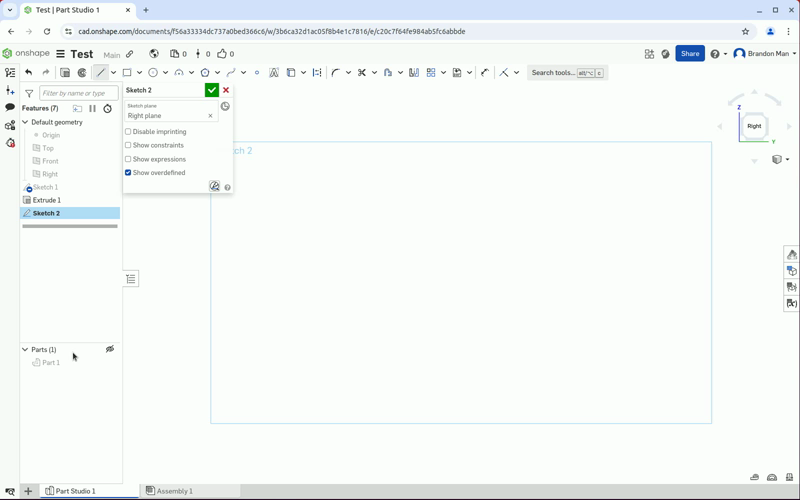
key_down(shift)
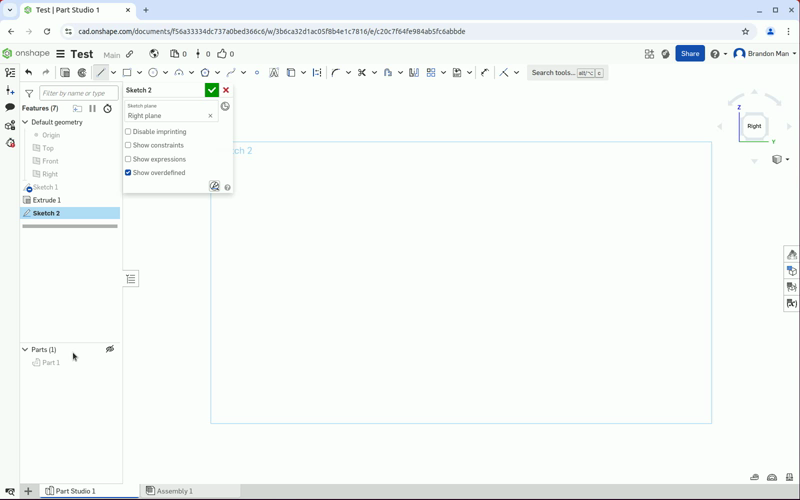
mouse_move(348, 313)
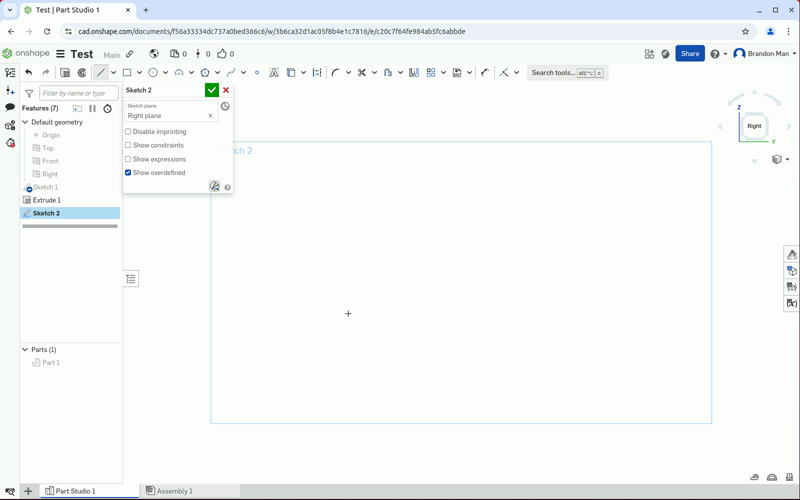
click(348, 313)
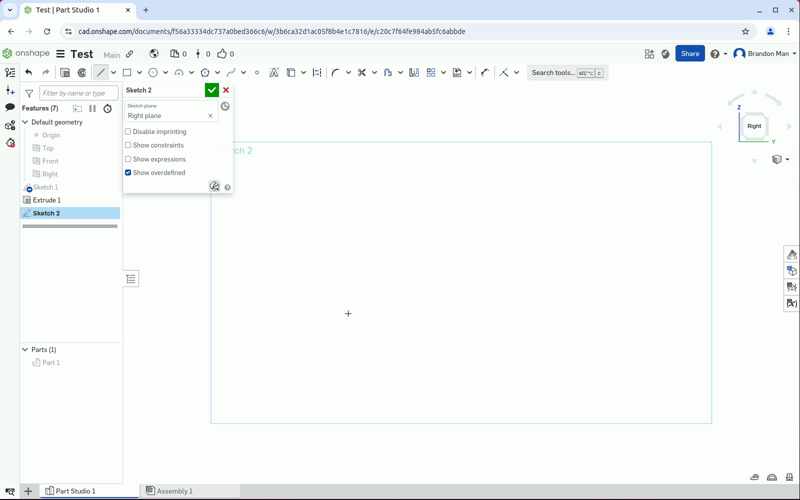
key_up(shift)
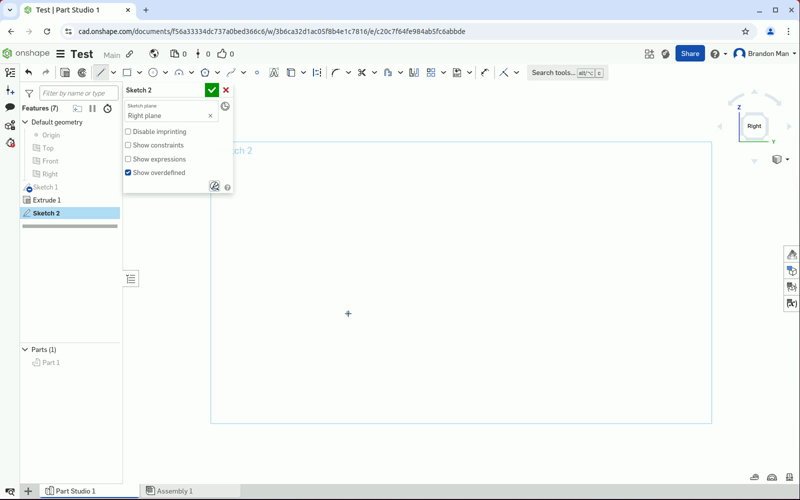
key_down(shift)
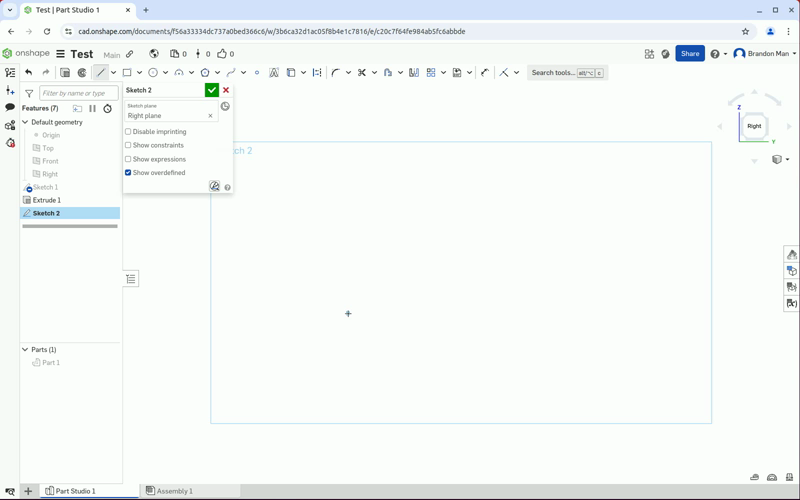
mouse_move(572, 313)
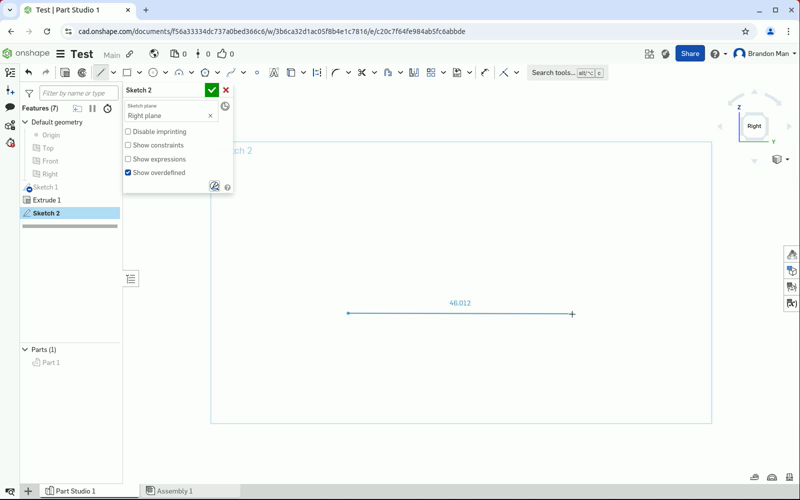
click(572, 313)
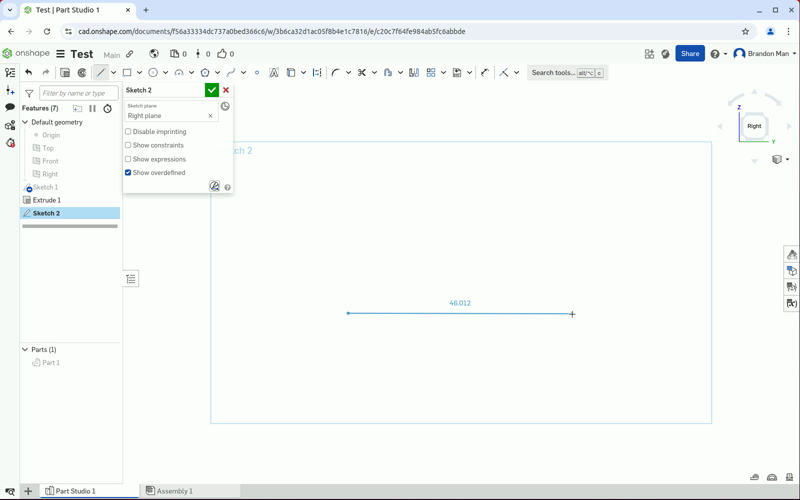
key_up(shift)
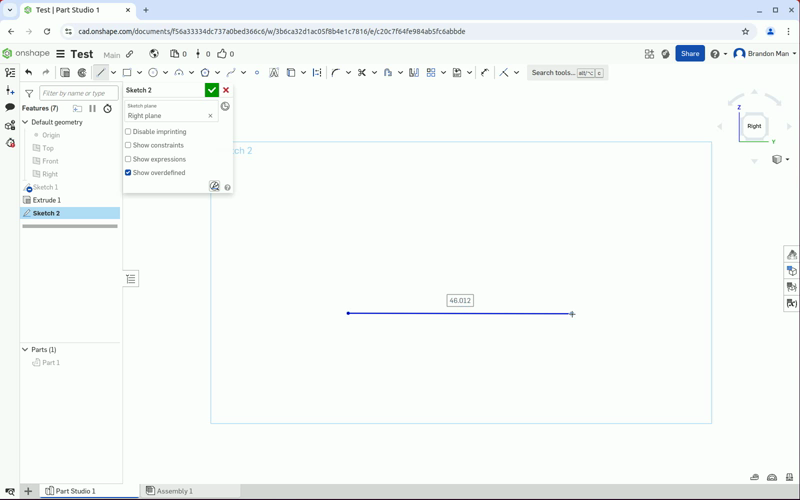
key_down(shift)
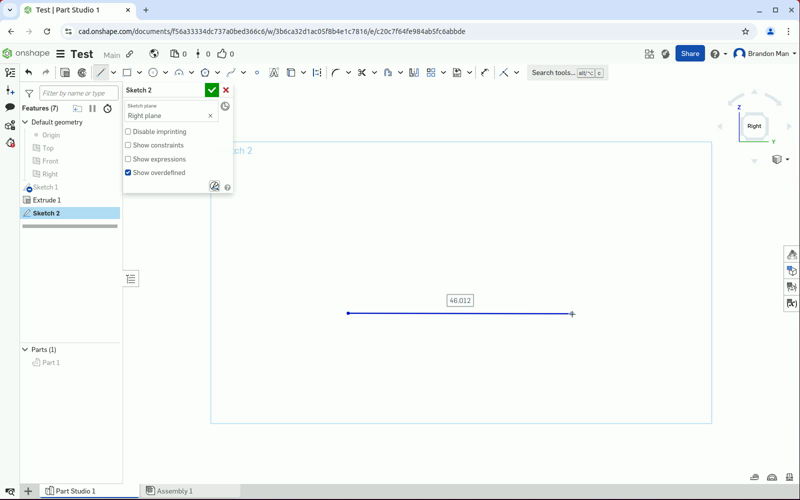
mouse_move(572, 252)
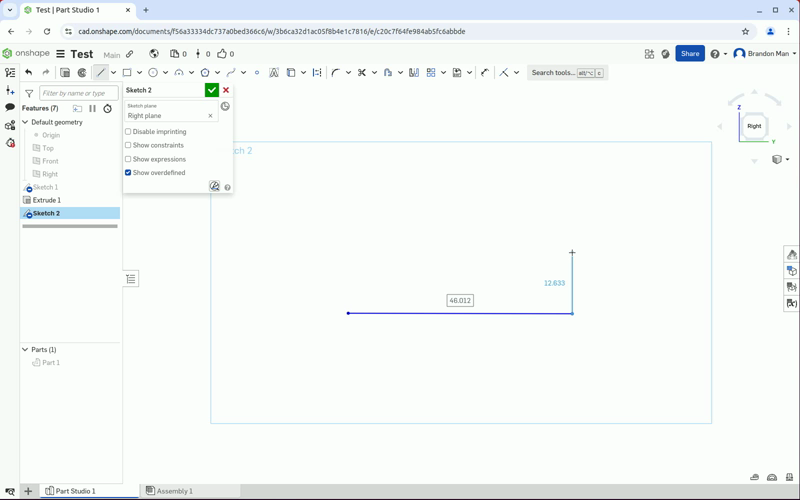
click(572, 252)
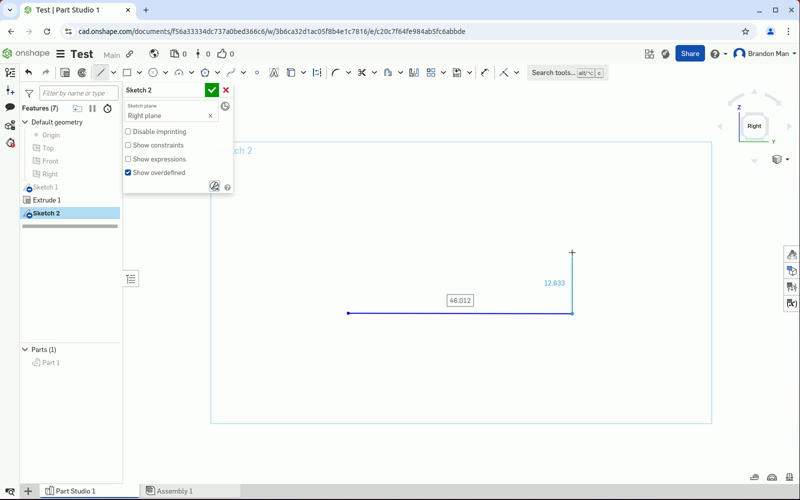
key_up(shift)
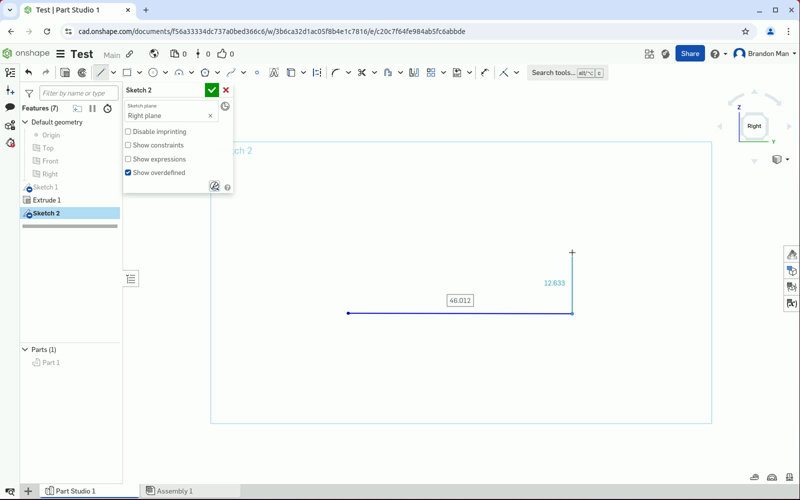
key_down(shift)
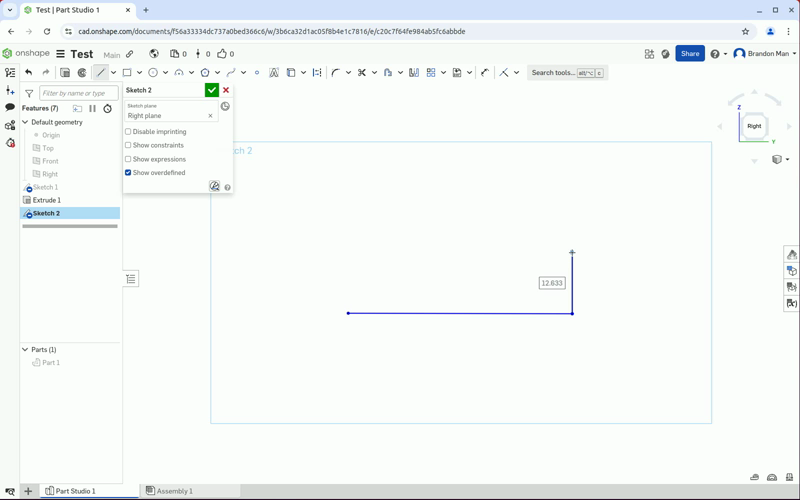
mouse_move(348, 252)
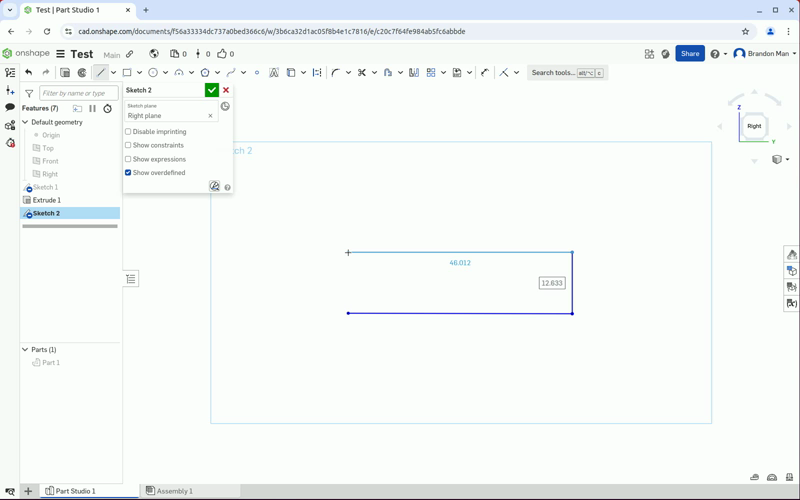
click(348, 252)
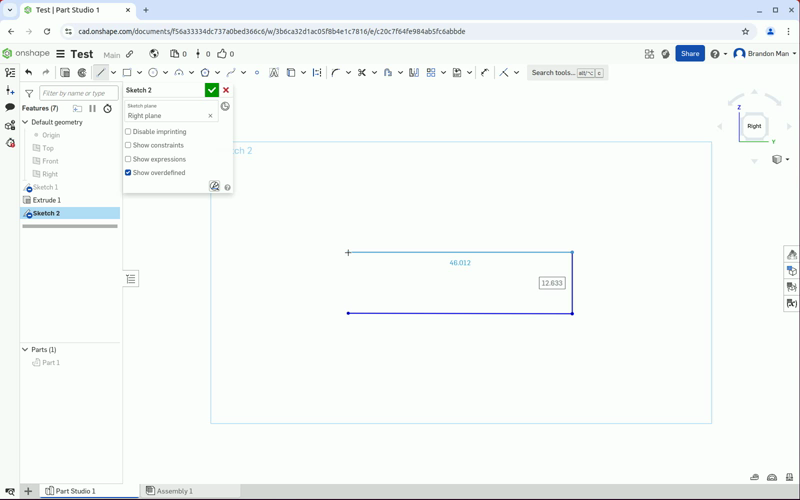
key_up(shift)
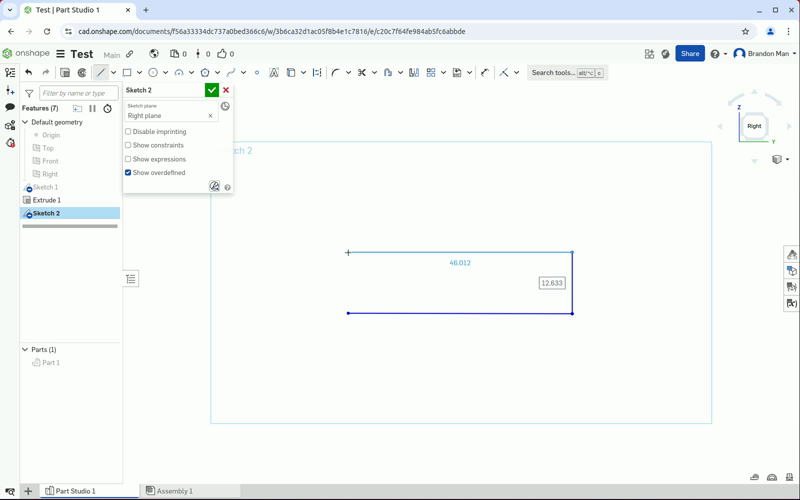
key_down(shift)
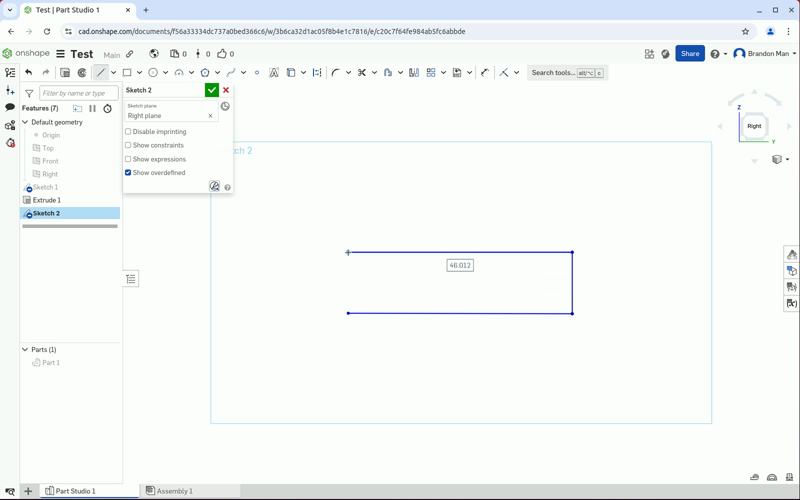
mouse_move(348, 313)
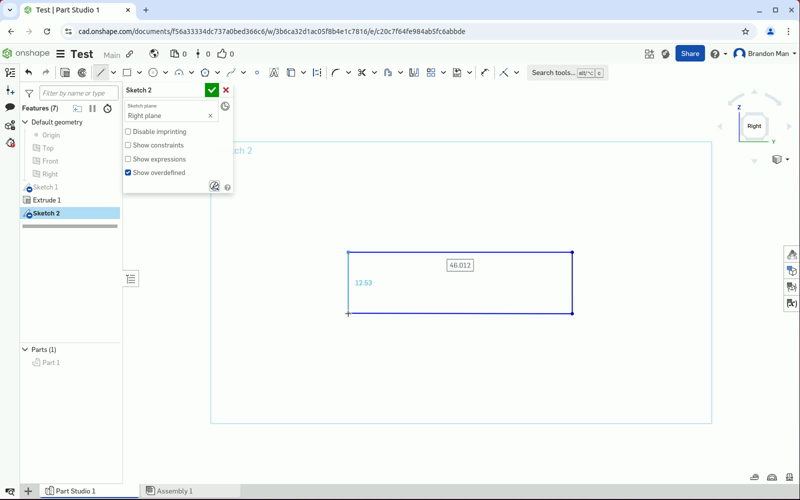
key_up(shift)
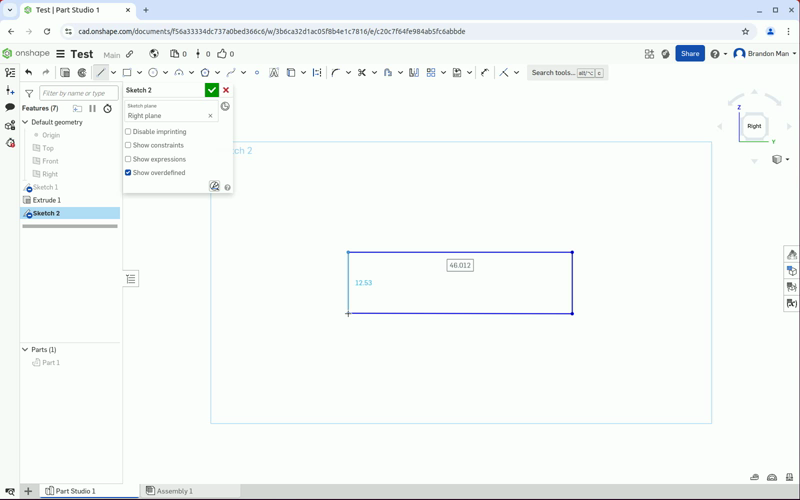
click(348, 313)
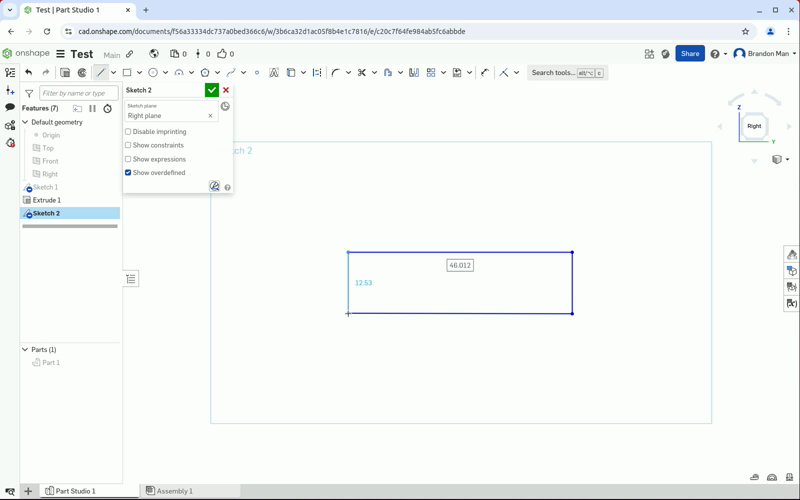
key(esc)
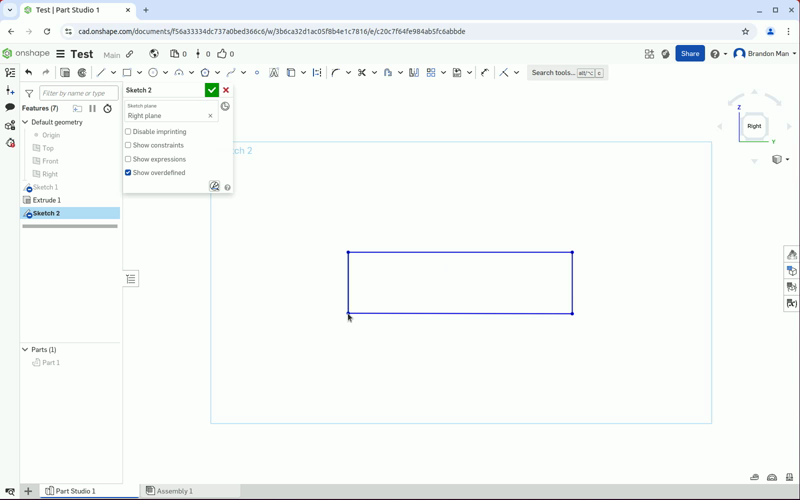
mouse_move(532, 281)
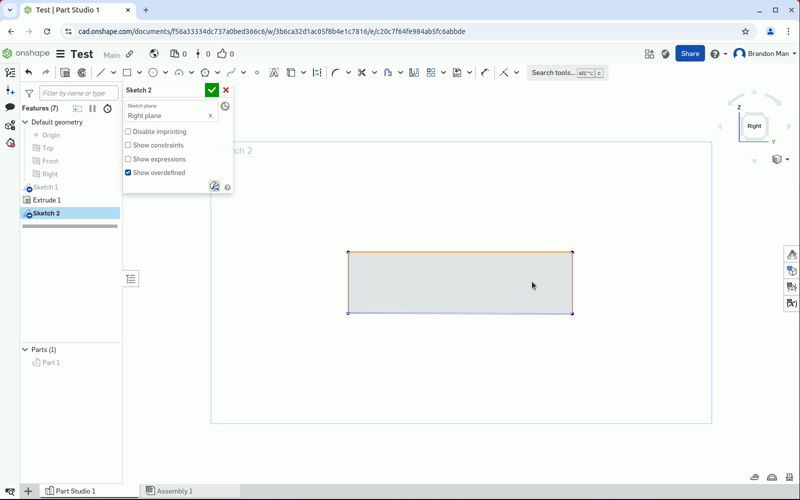
click(532, 281)
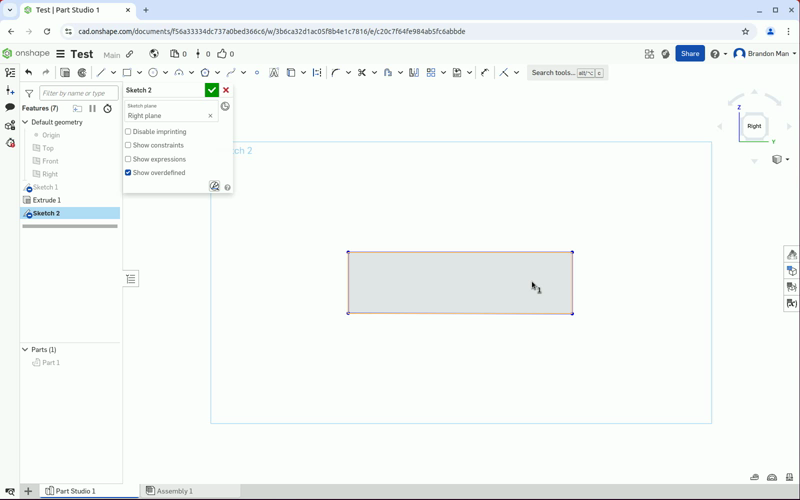
mouse_move(73, 352)
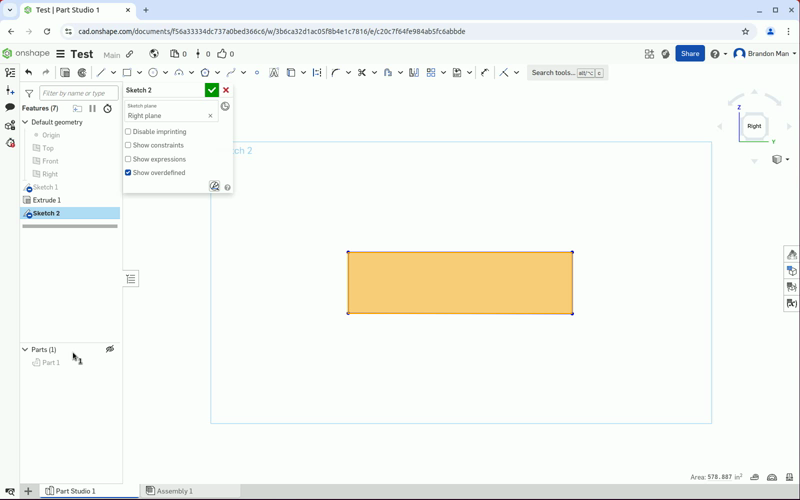
key(shift+y)
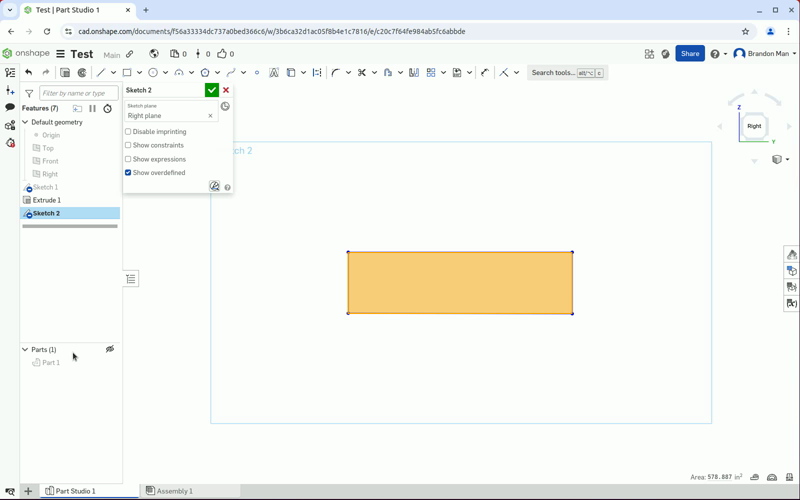
key(shift+e)
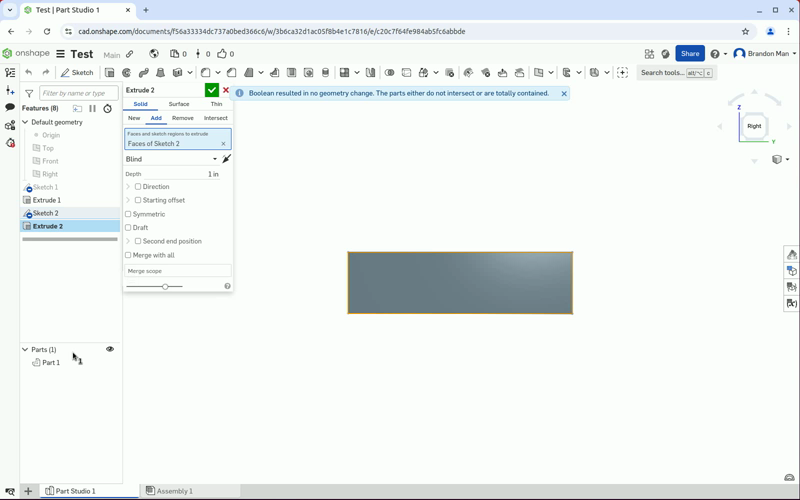
mouse_move(143, 106)
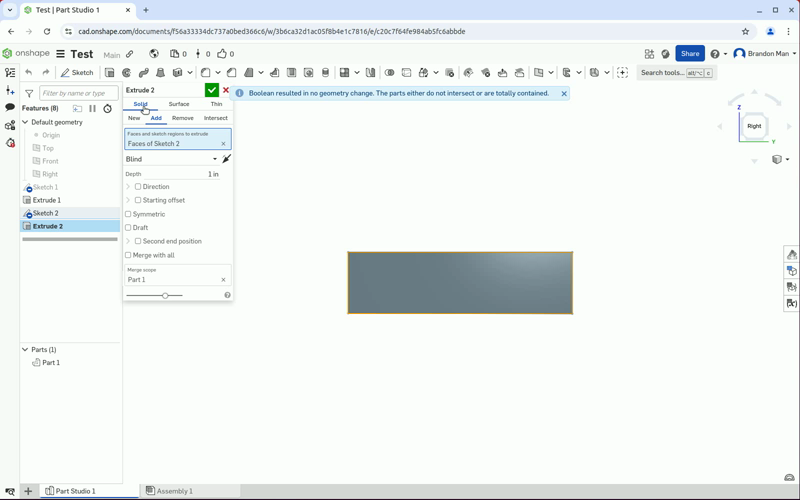
click(143, 106)
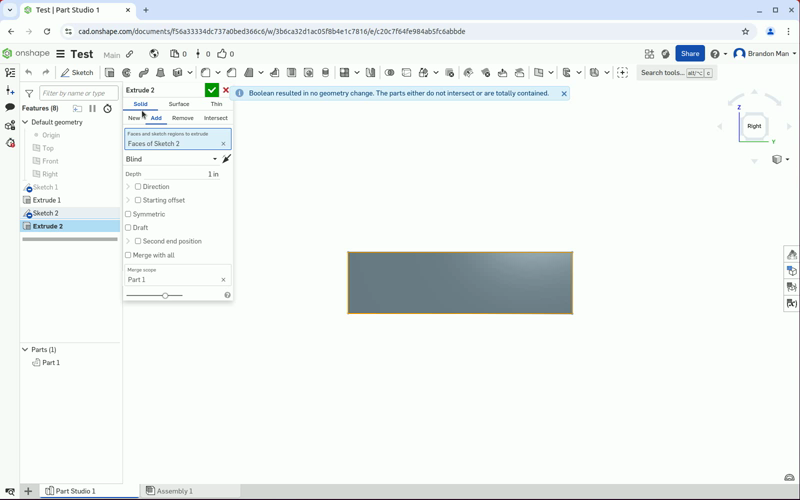
mouse_move(137, 120)
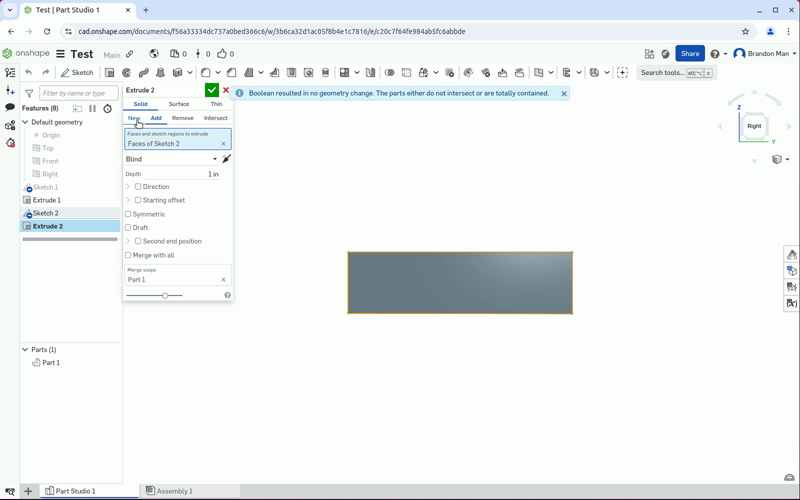
click(137, 120)
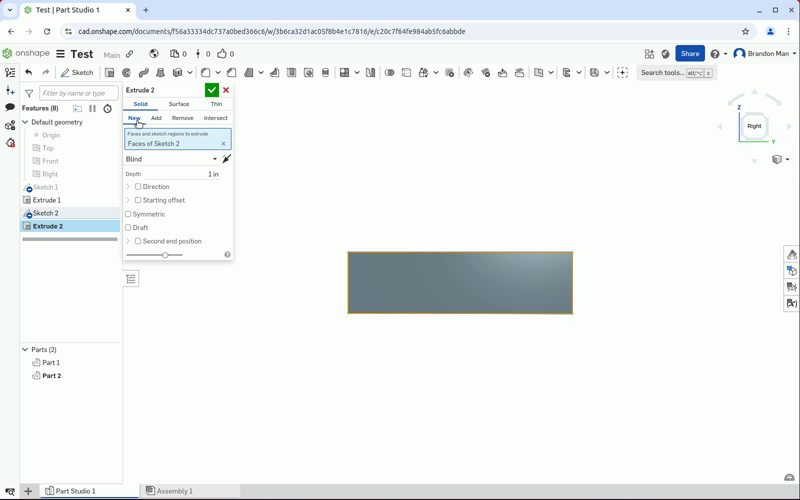
key(tab, 4)
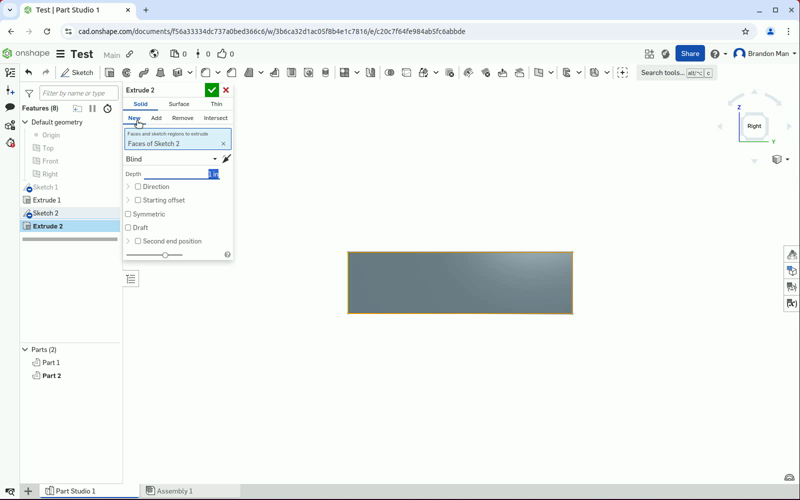
text(5.055)
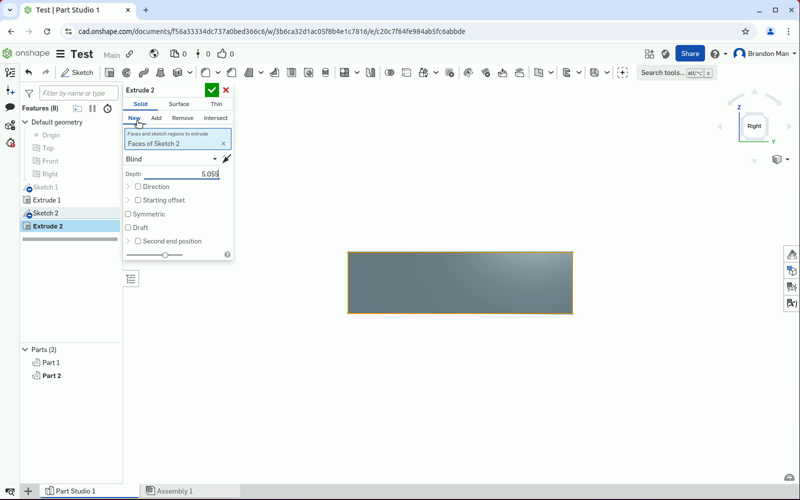
key(enter)
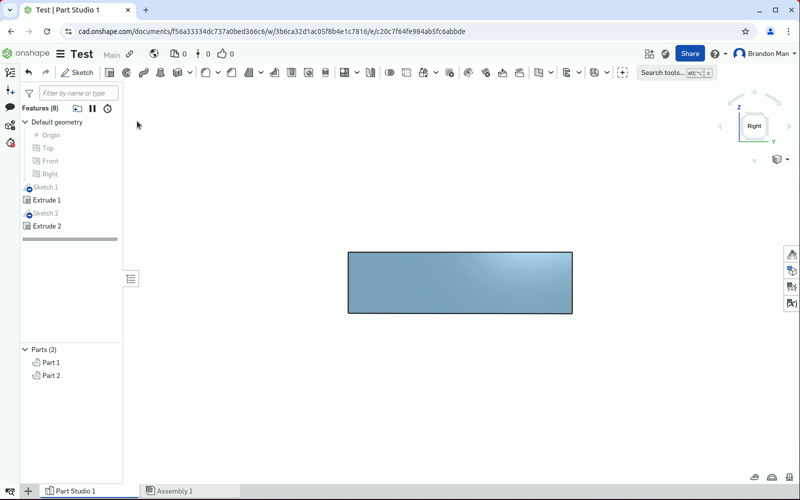
key(shift+h)
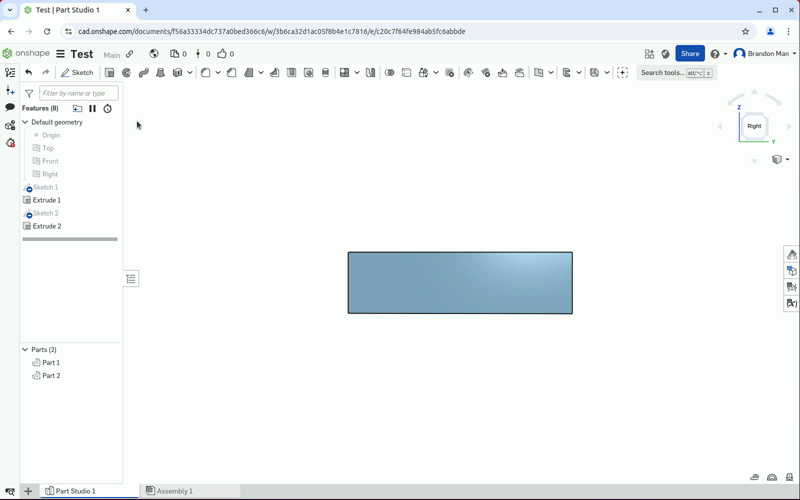
key(shift+h)
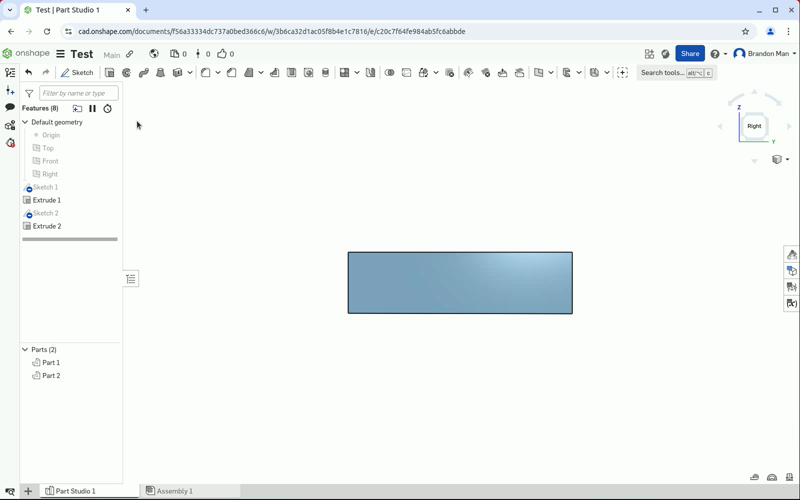
mouse_move(73, 189)
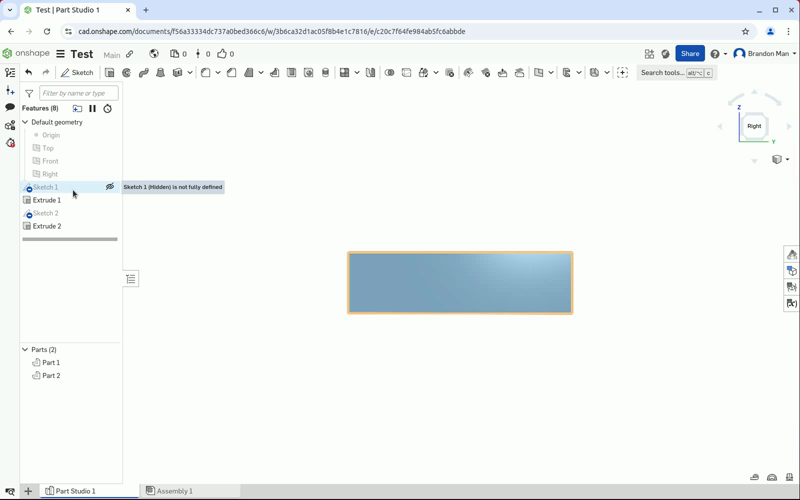
click(73, 189)
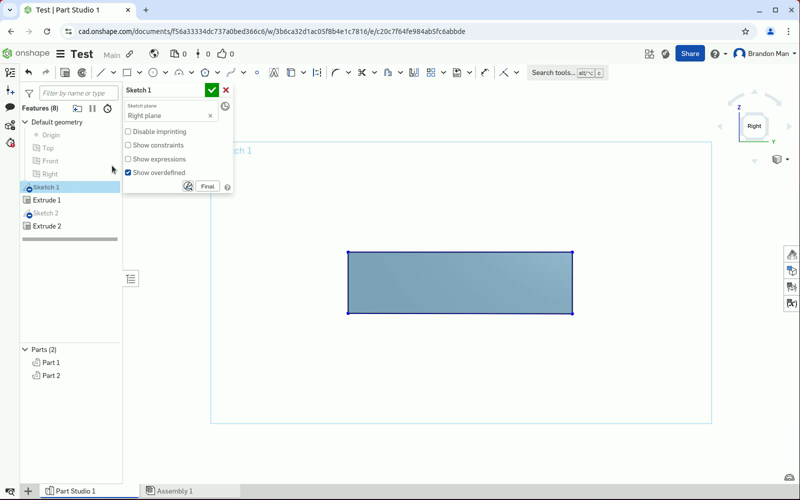
mouse_move(229, 92)
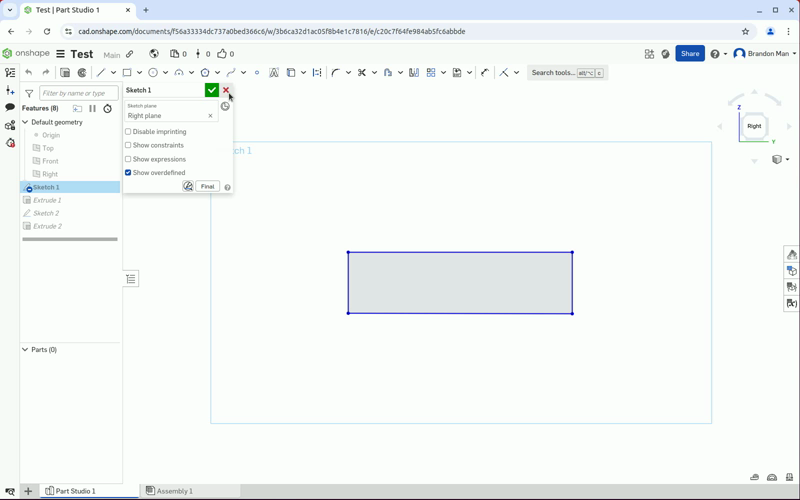
click(229, 92)
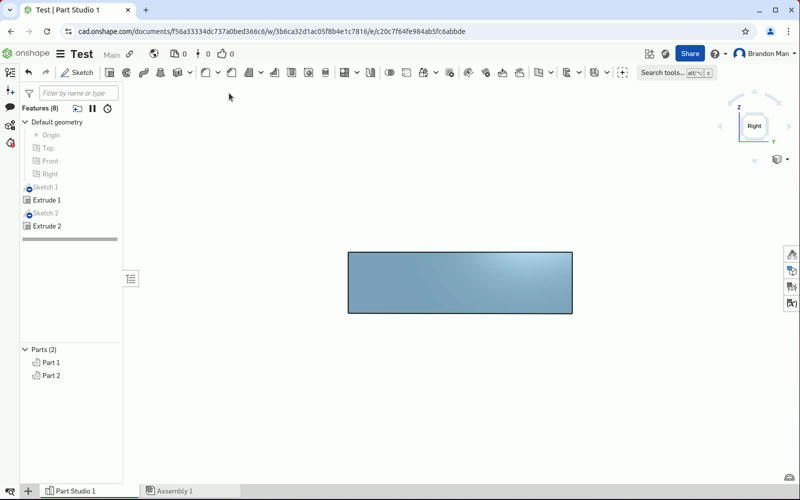
mouse_move(541, 75)
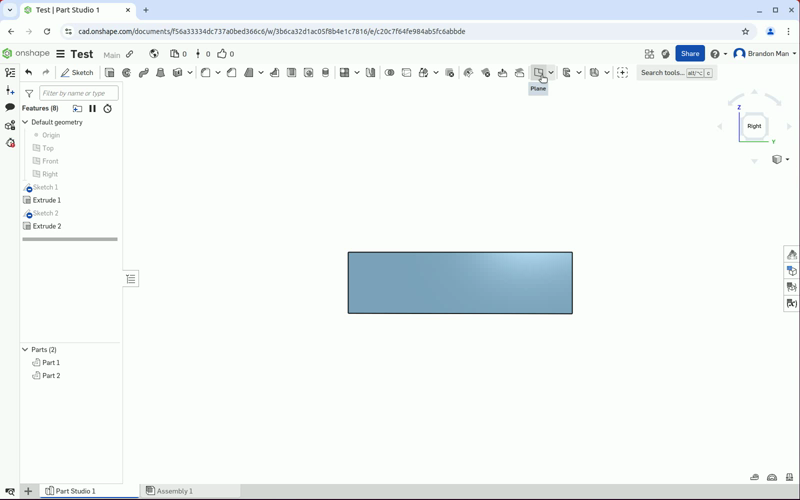
click(541, 75)
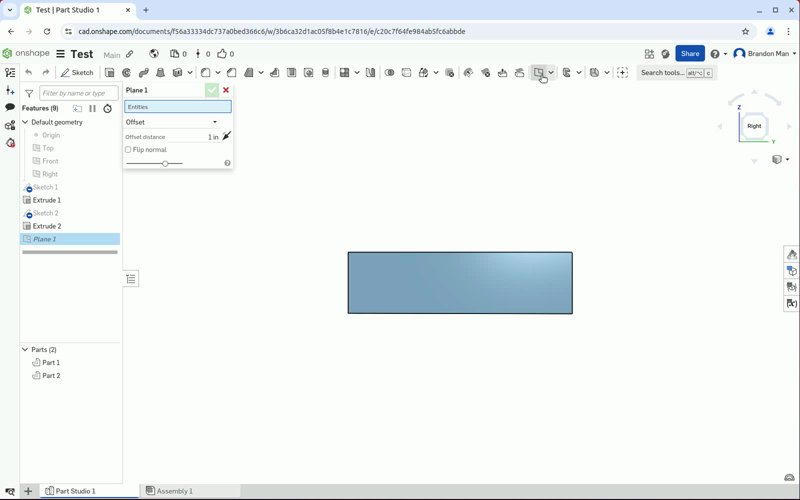
mouse_move(73, 176)
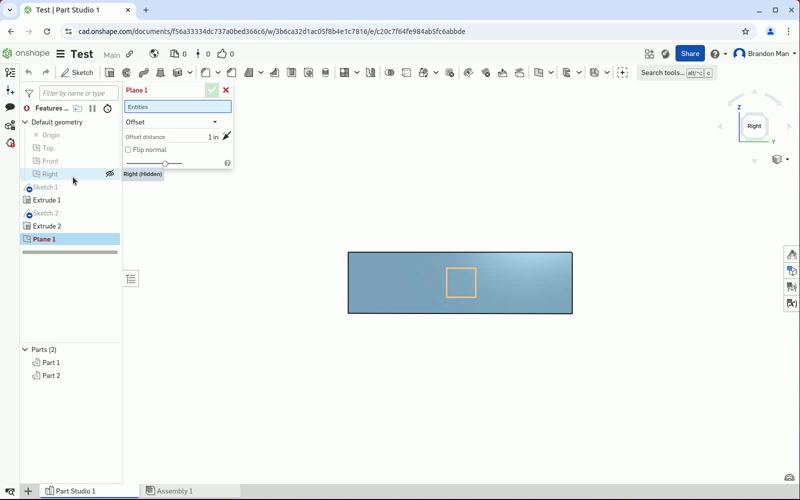
click(73, 176)
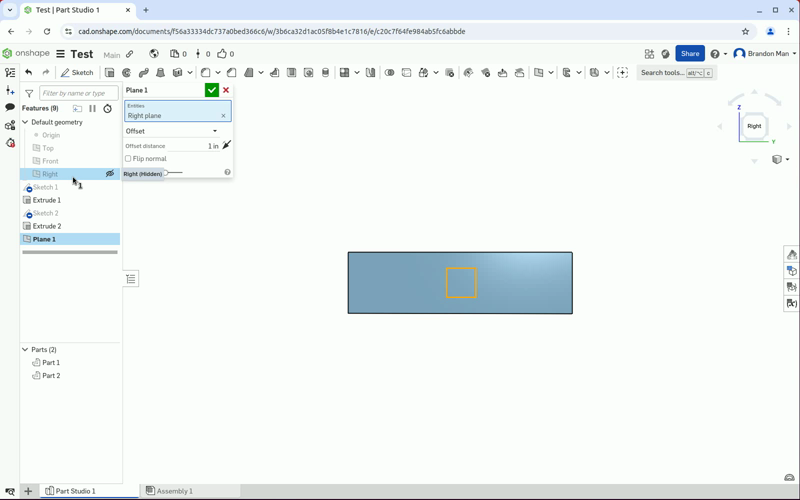
key(tab, 2)
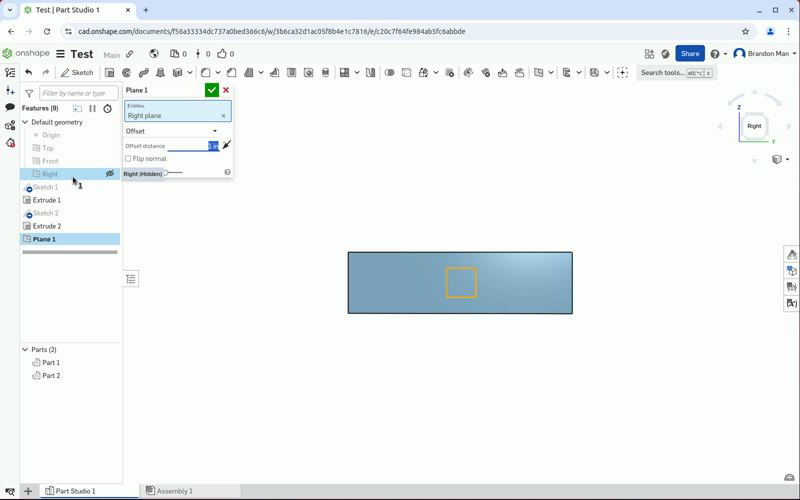
text(5.053)
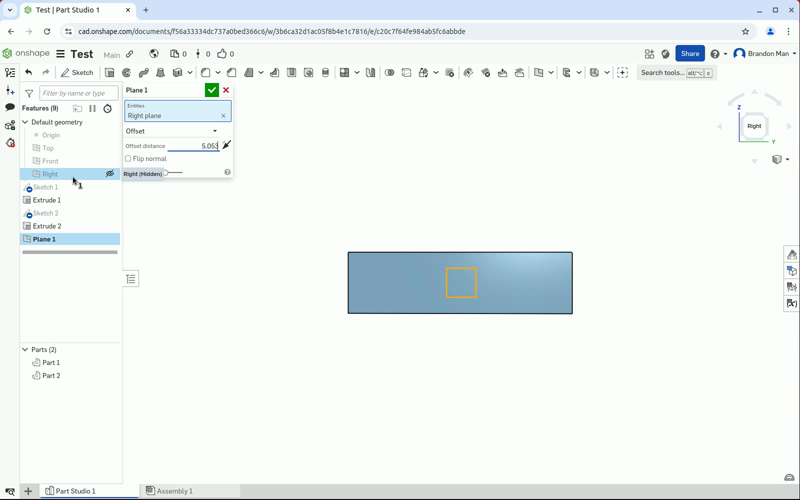
key(enter, 2)
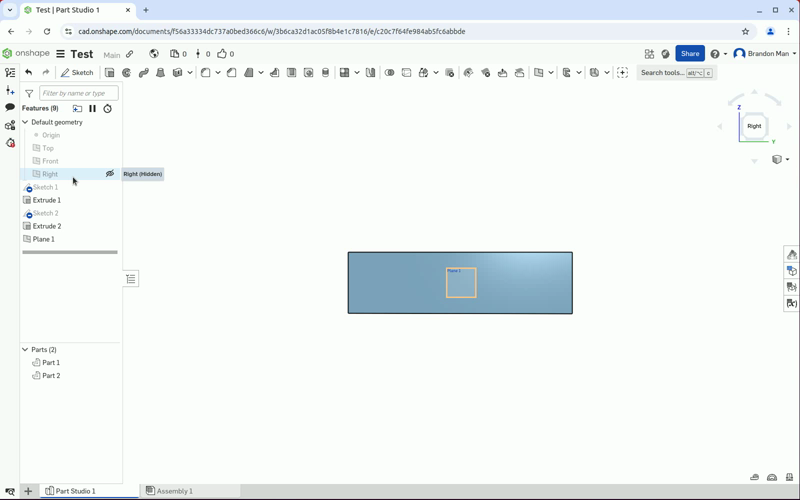
key(shift+s)
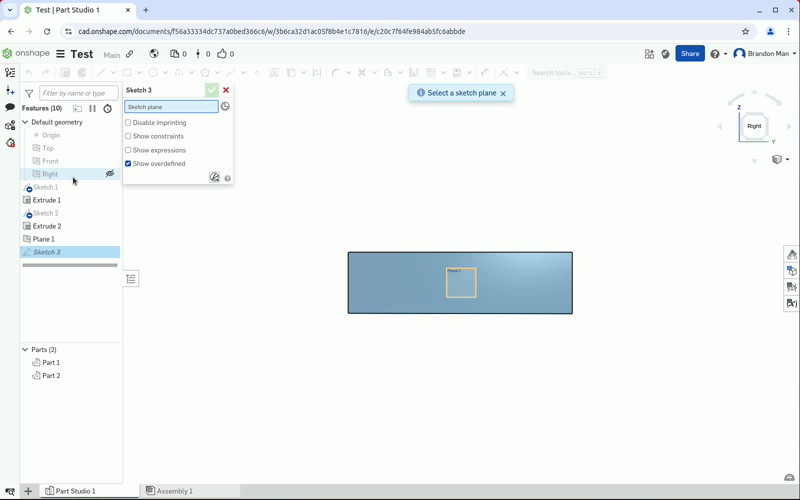
mouse_move(73, 241)
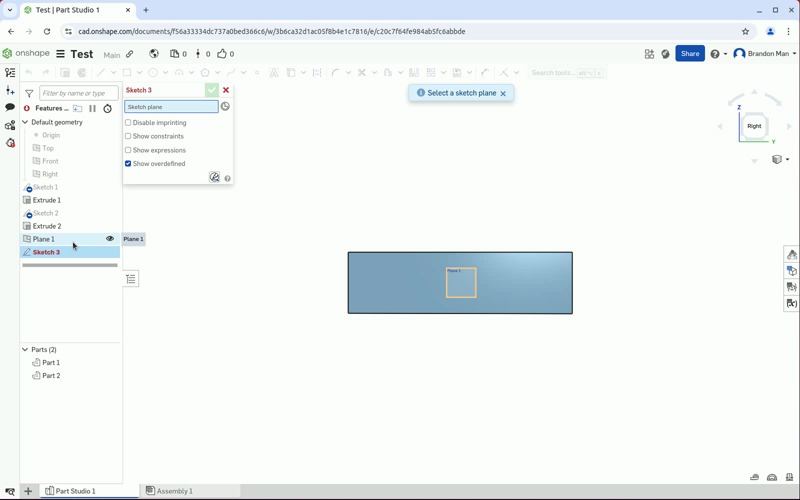
click(73, 241)
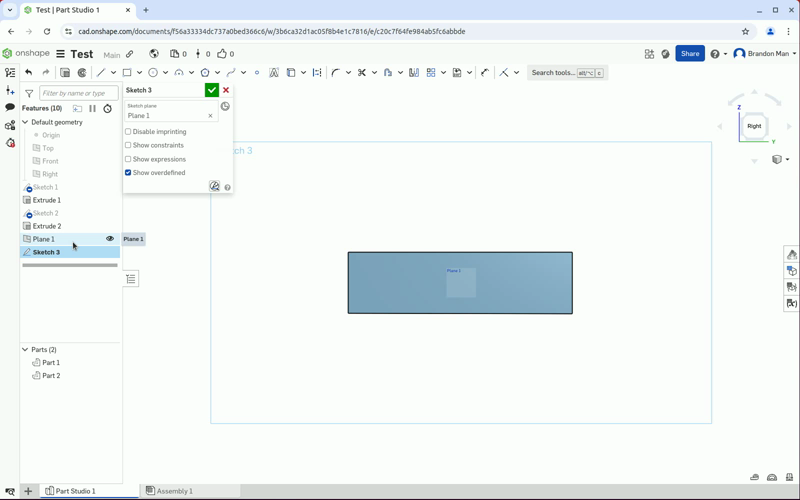
mouse_move(73, 352)
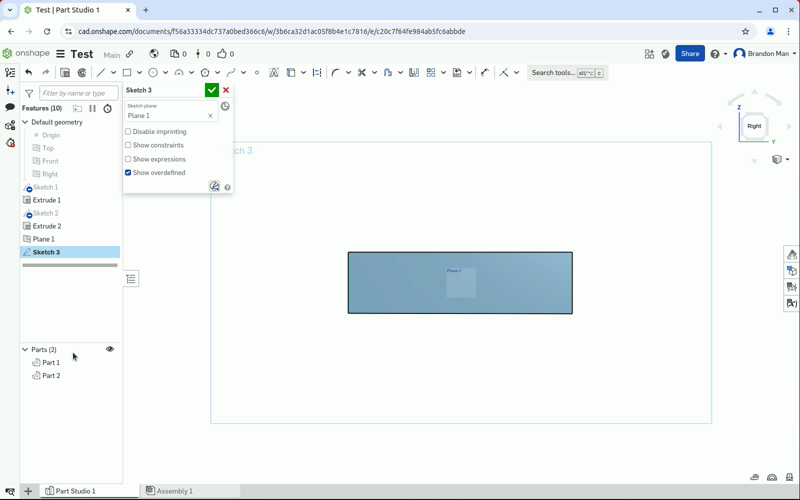
key(y)
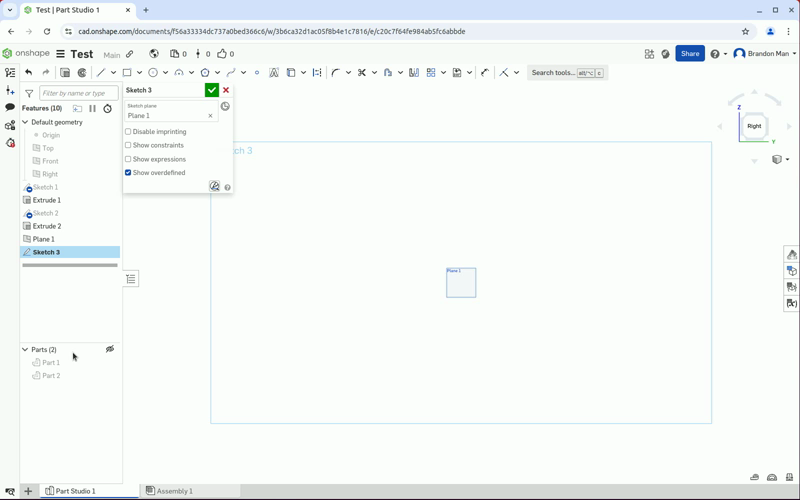
key(l)
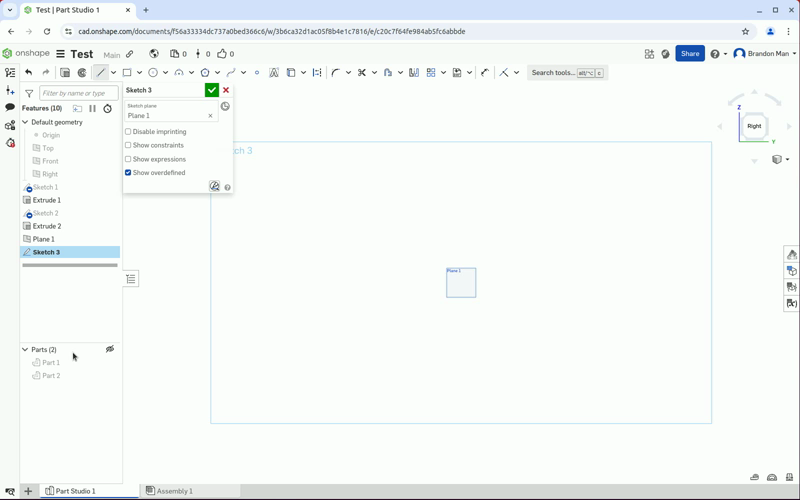
key_down(shift)
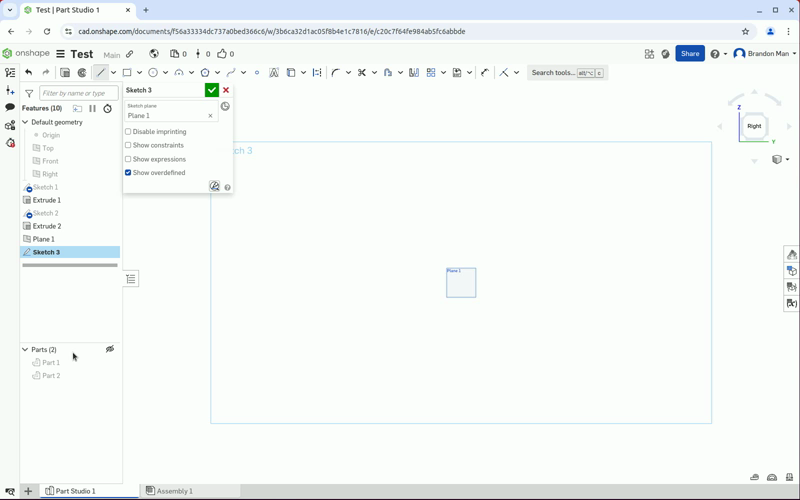
mouse_move(420, 313)
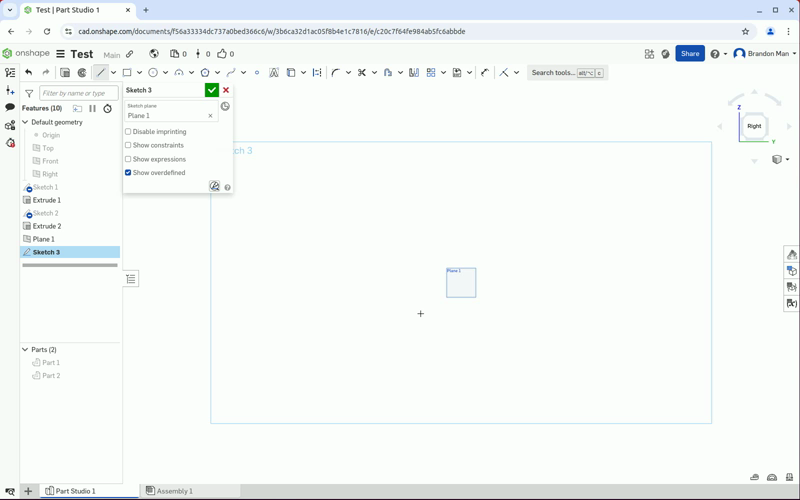
click(420, 313)
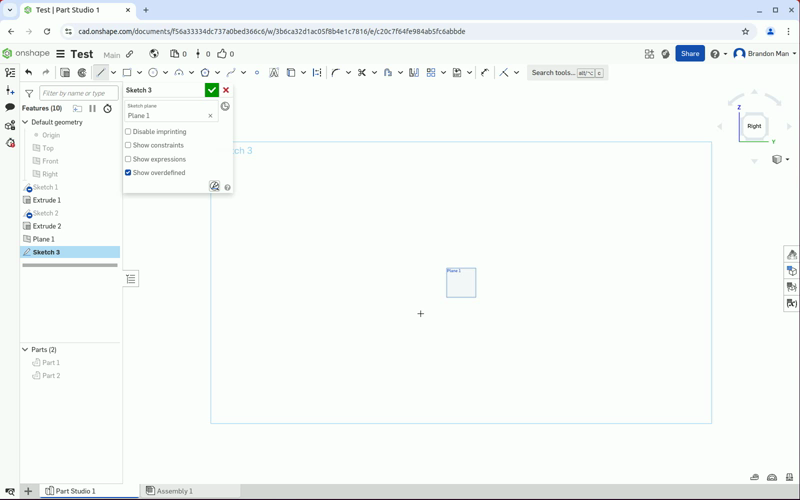
key_up(shift)
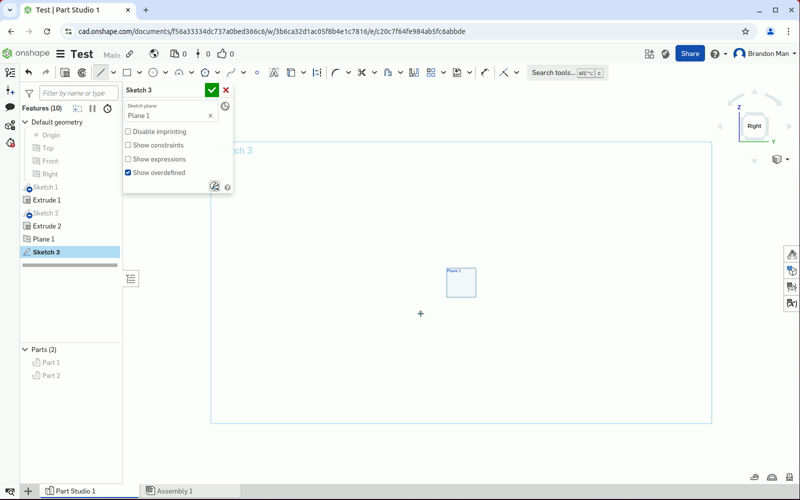
key_down(shift)
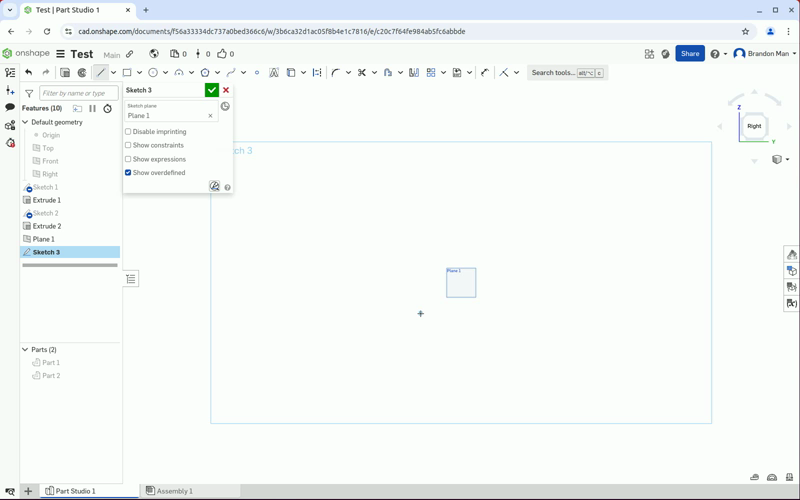
mouse_move(488, 313)
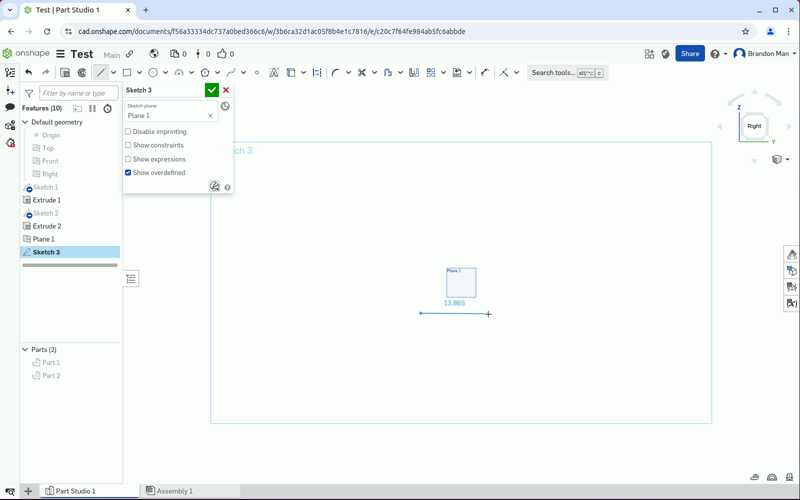
click(488, 313)
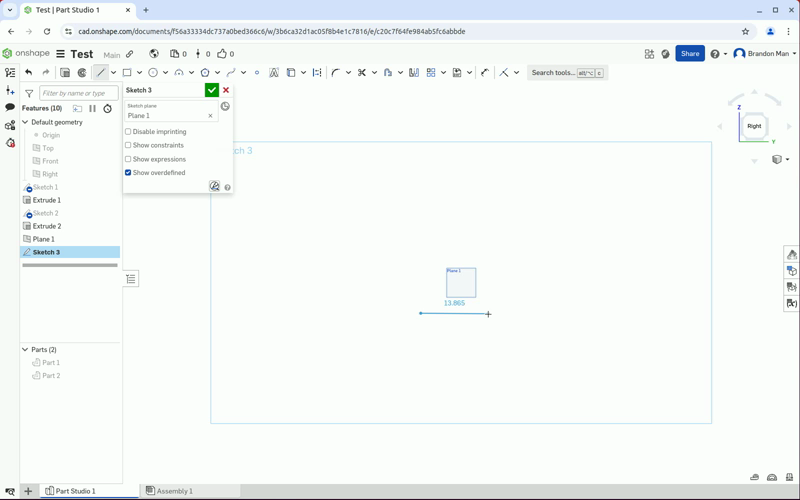
key_up(shift)
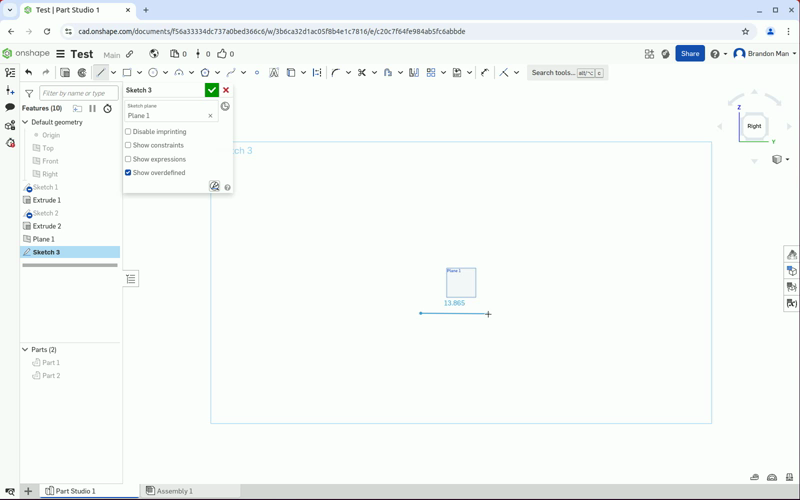
key_down(shift)
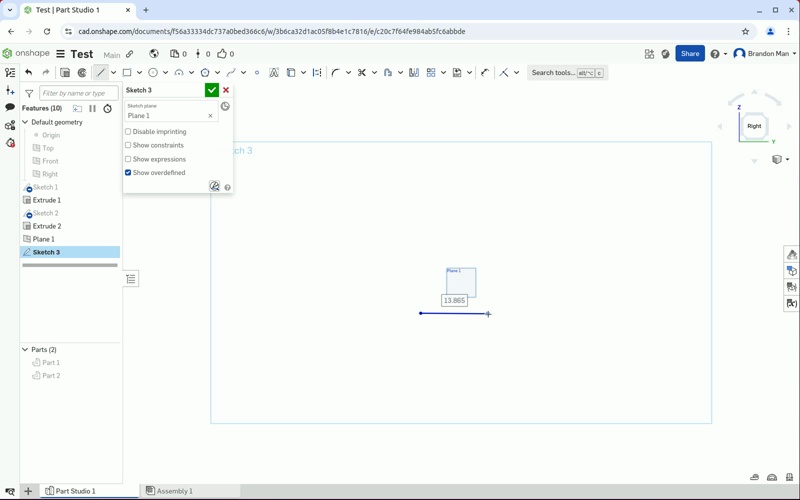
mouse_move(518, 313)
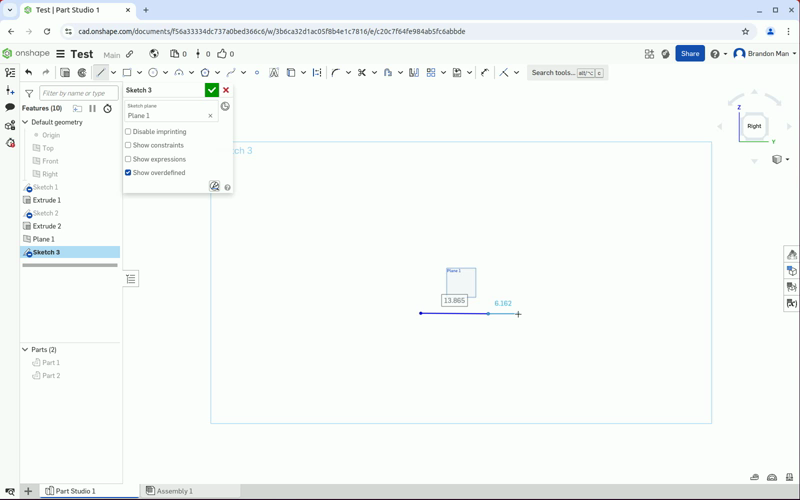
mouse_move(488, 282)
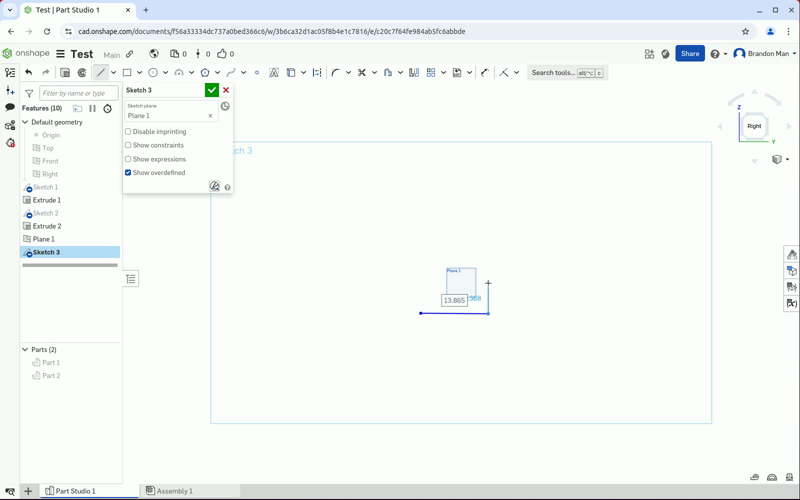
click(488, 282)
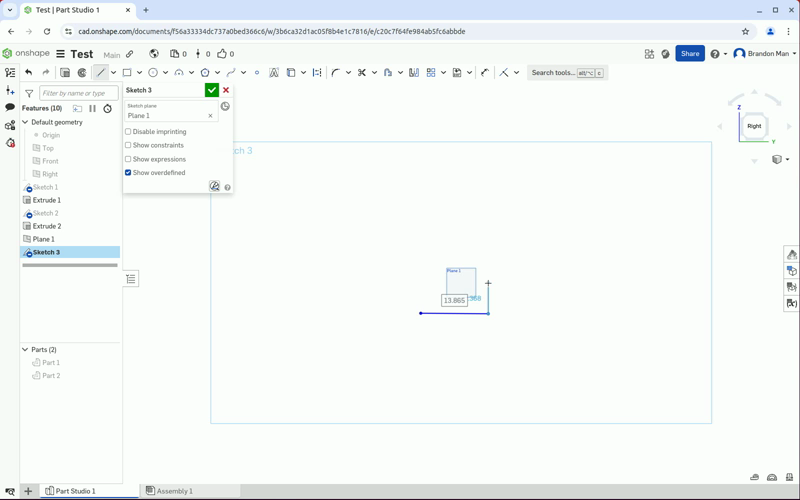
key_up(shift)
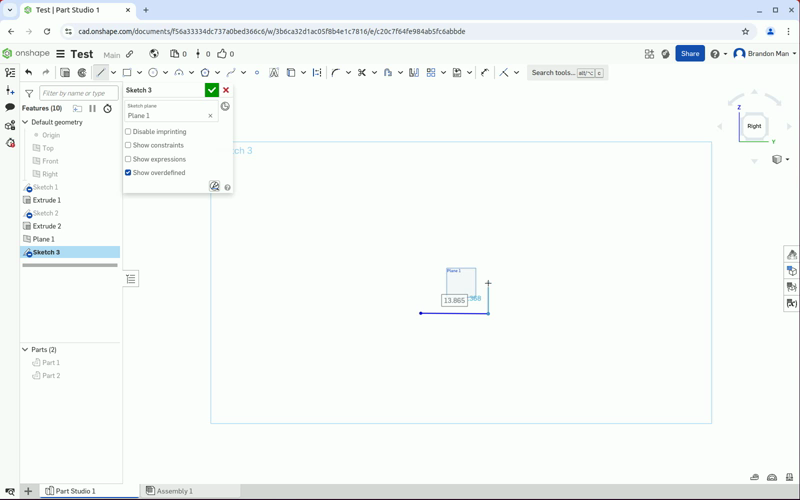
key_down(shift)
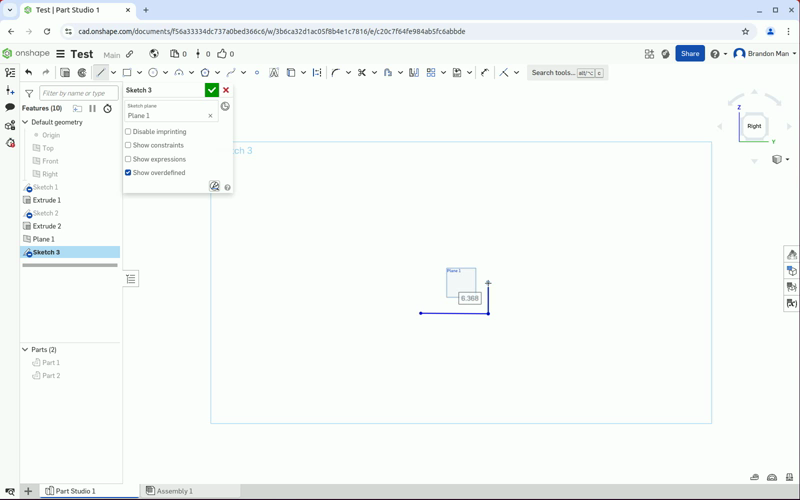
mouse_move(420, 282)
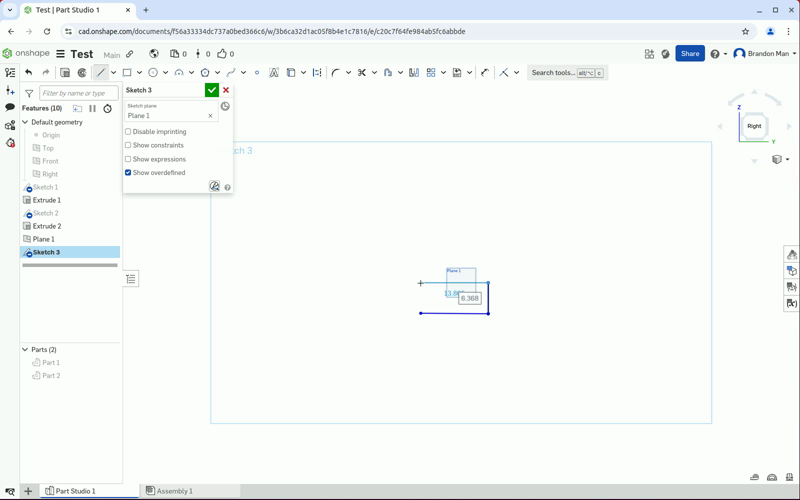
click(420, 282)
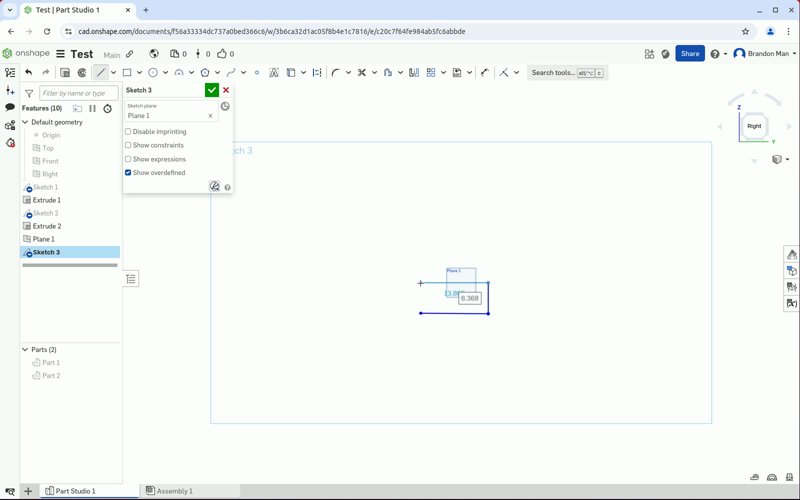
key_up(shift)
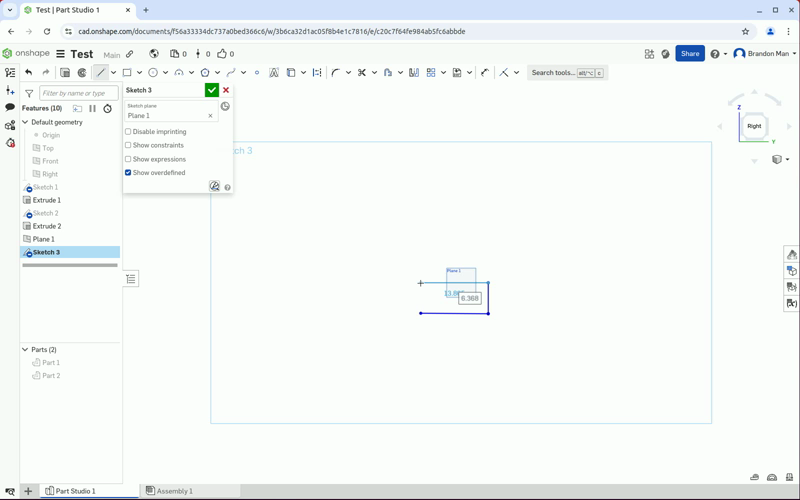
mouse_move(450, 282)
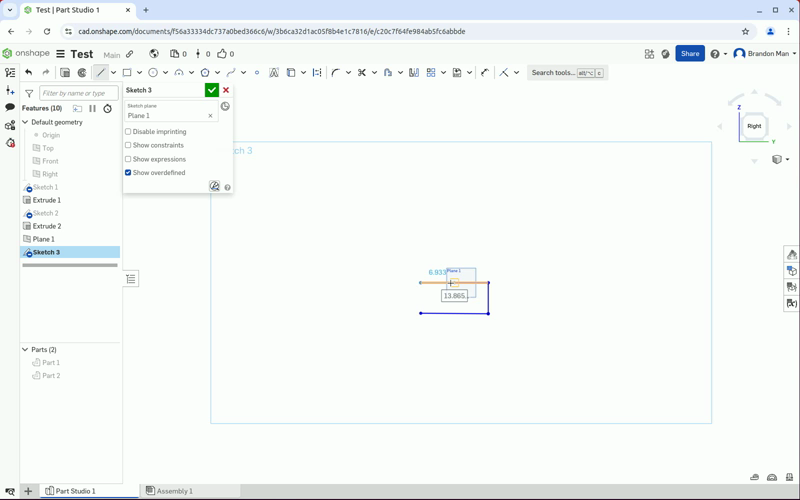
key_down(shift)
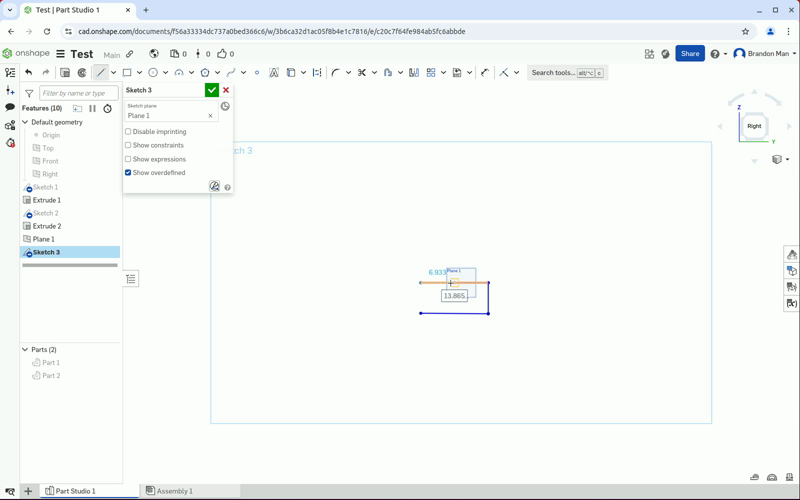
mouse_move(420, 313)
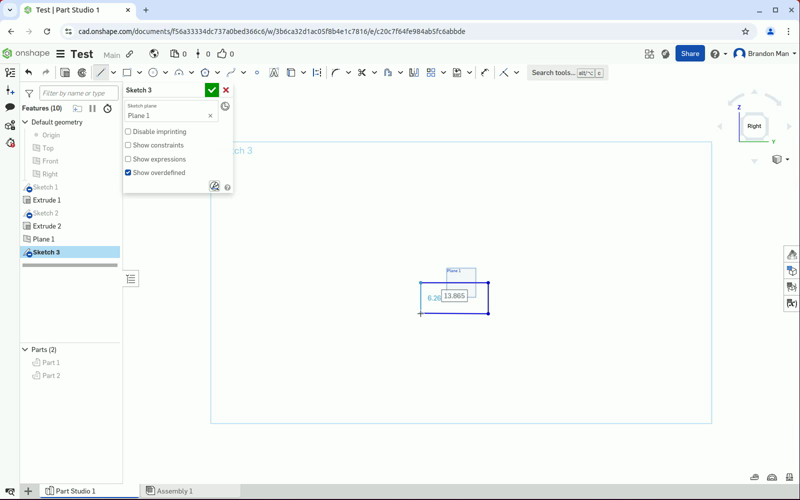
key_up(shift)
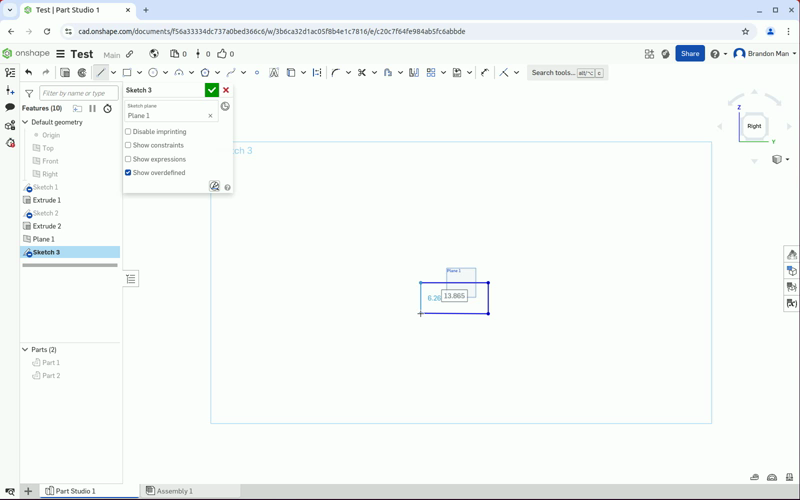
click(420, 313)
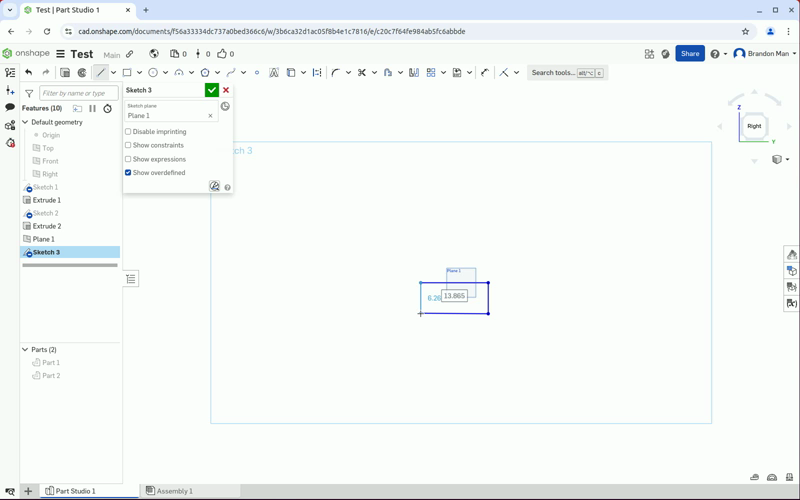
key(esc)
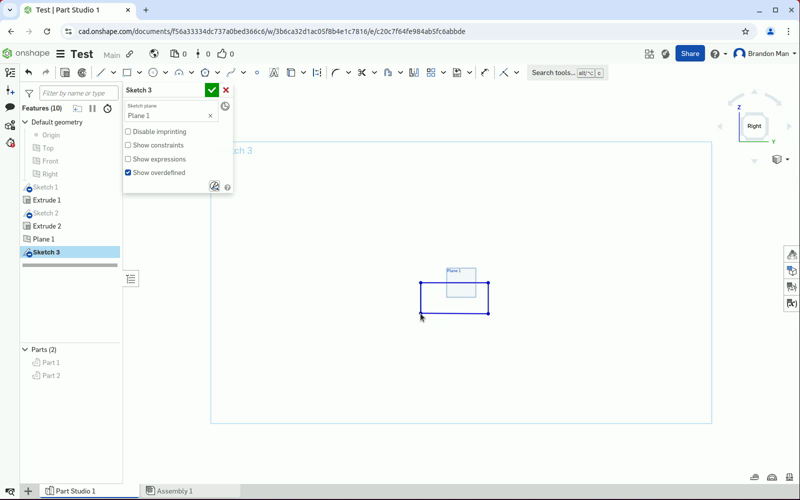
mouse_move(453, 306)
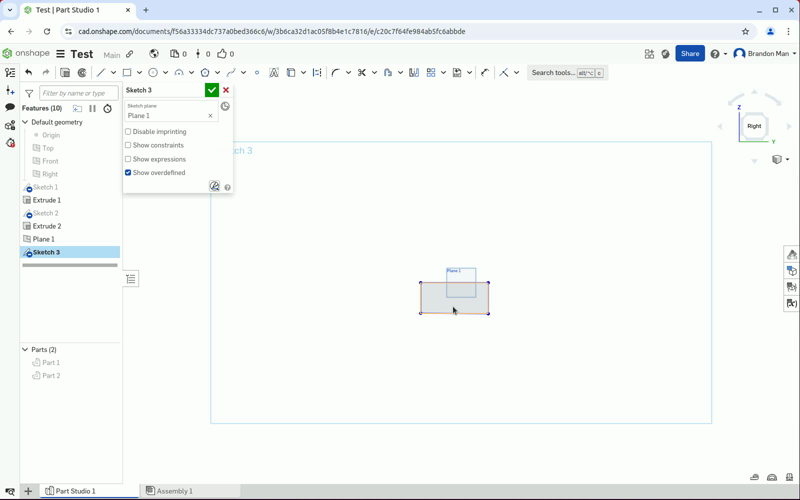
click(453, 306)
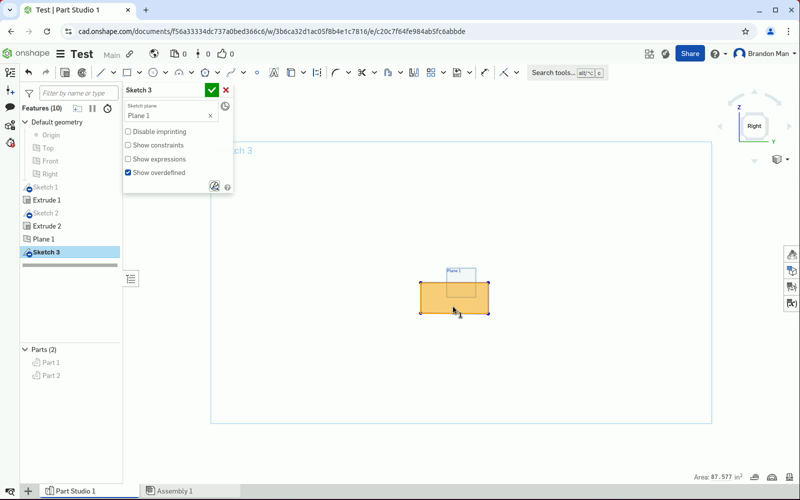
mouse_move(73, 352)
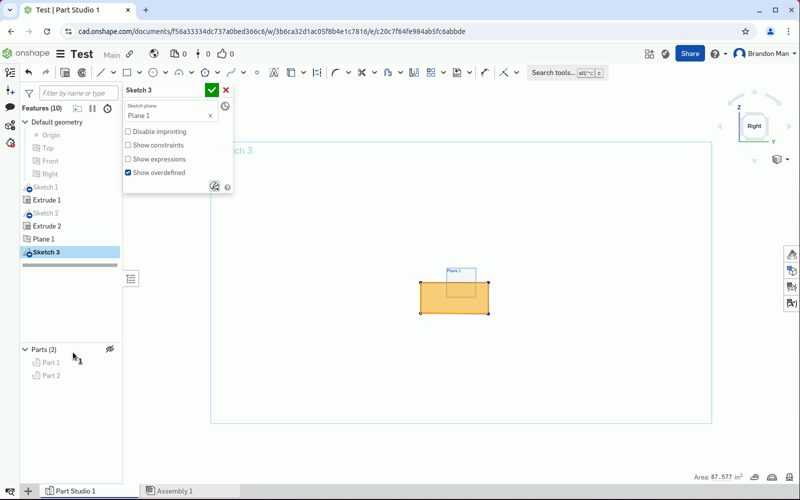
key(shift+y)
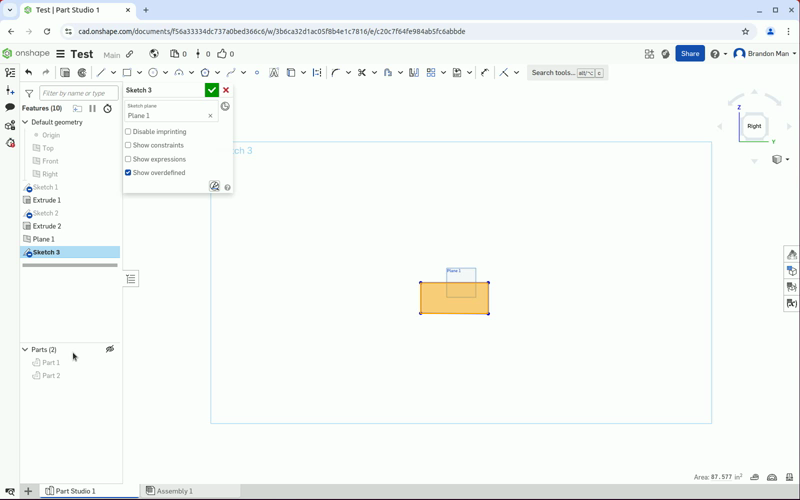
key(shift+e)
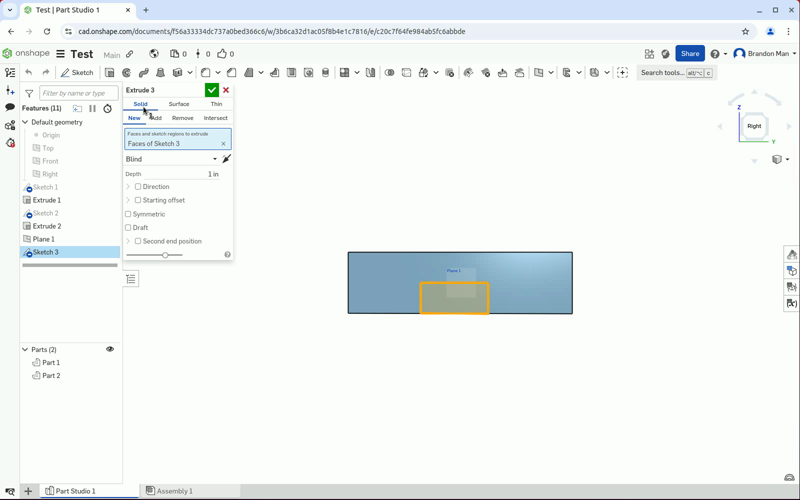
mouse_move(143, 106)
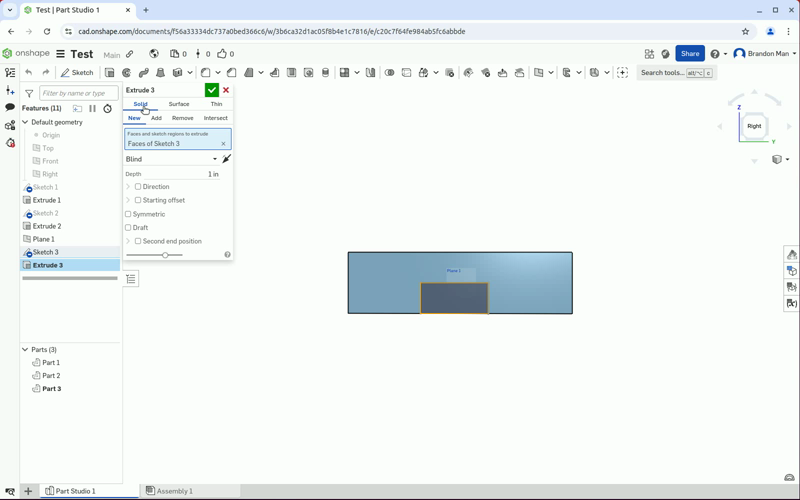
click(143, 106)
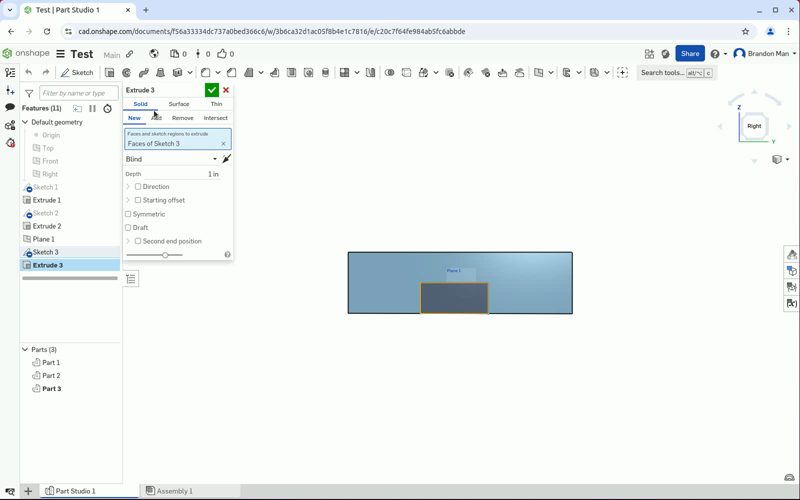
mouse_move(186, 120)
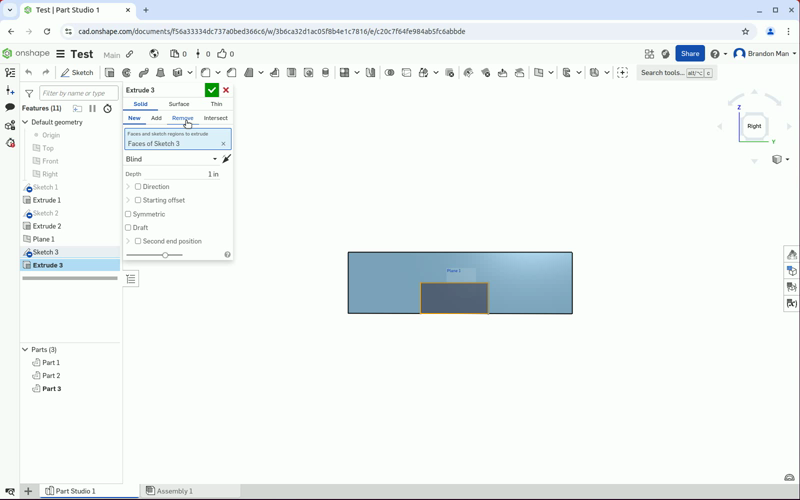
click(186, 120)
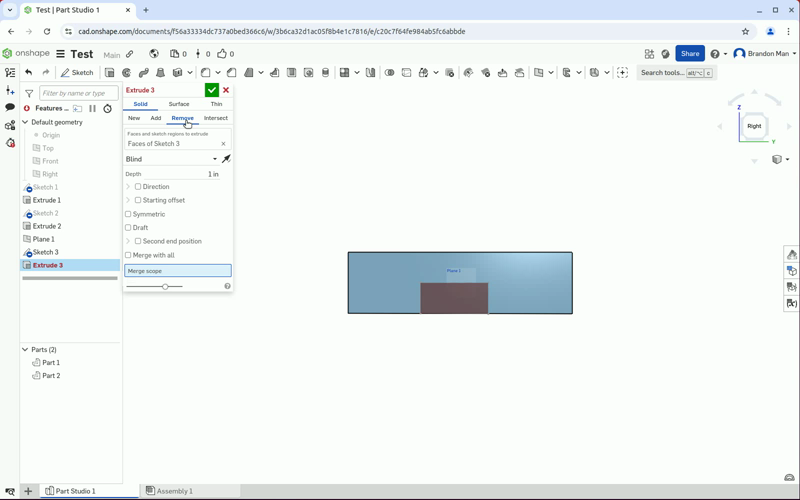
key(tab, 4)
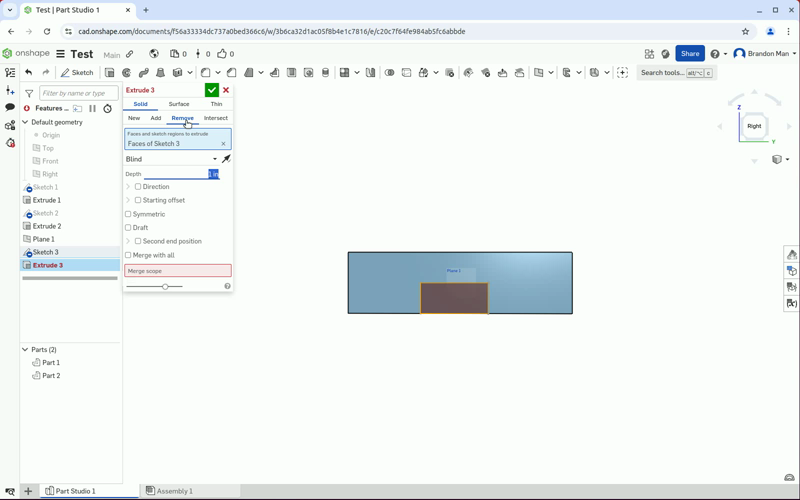
text(5.055)
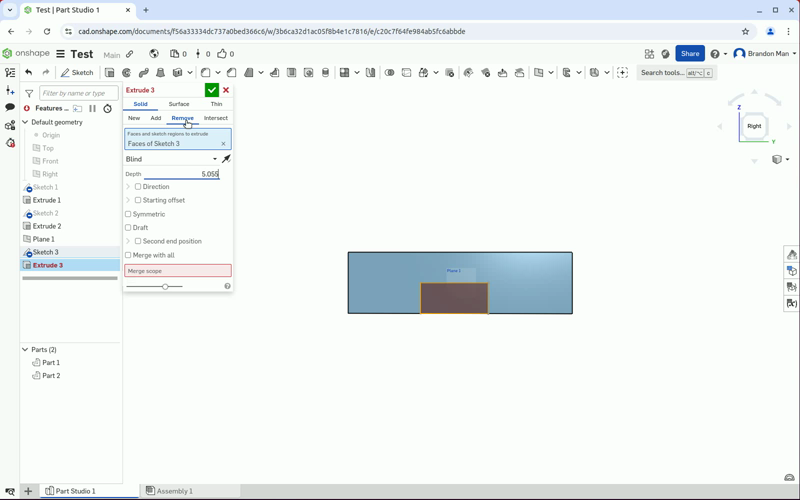
key(tab, 6)
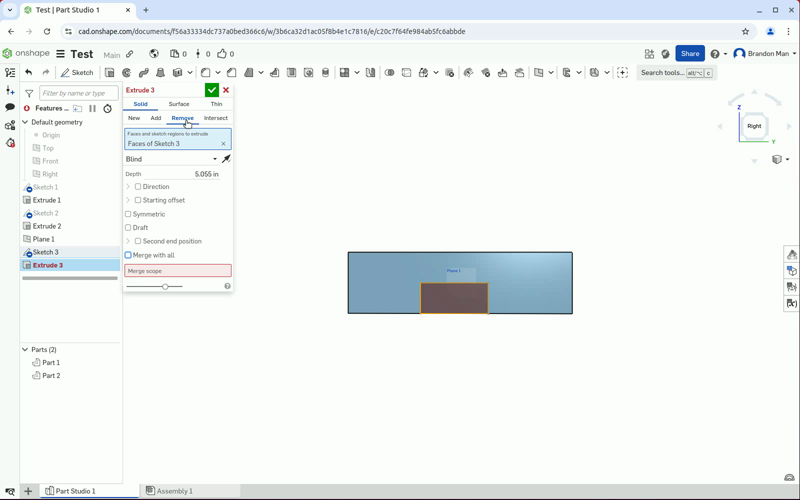
key(space)
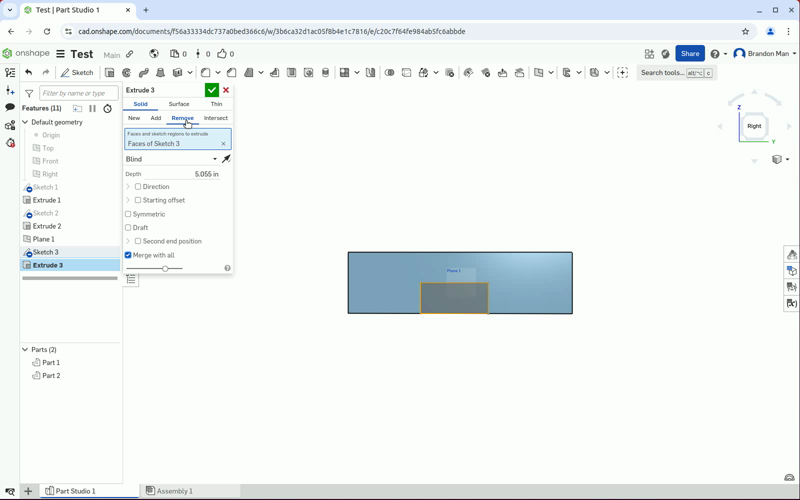
key(enter)
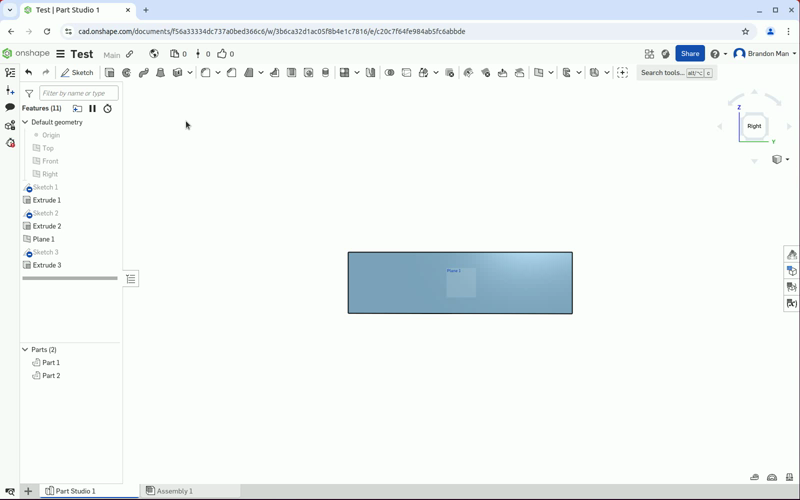
key(shift+h)
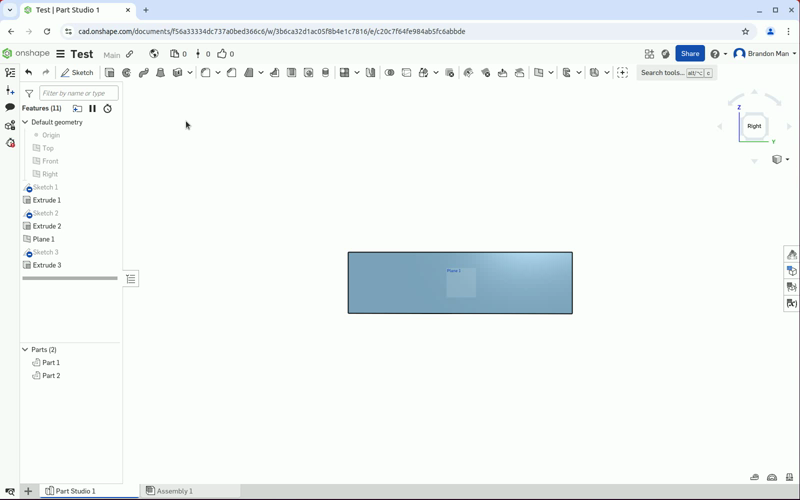
key(shift+h)
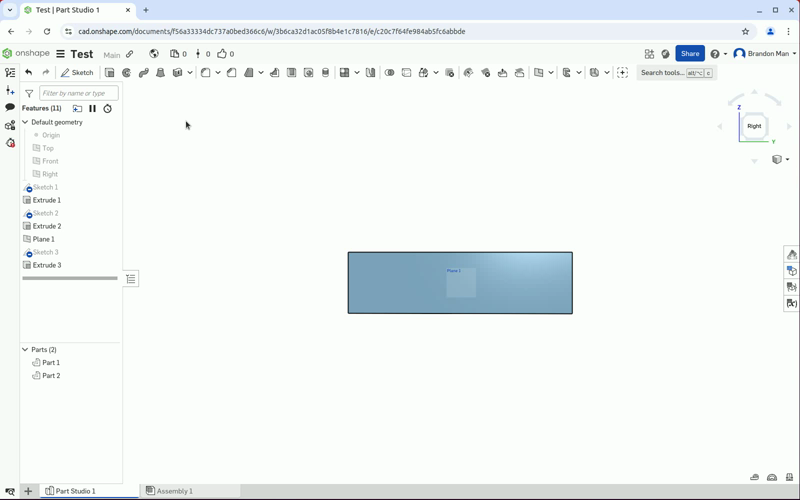
mouse_move(73, 189)
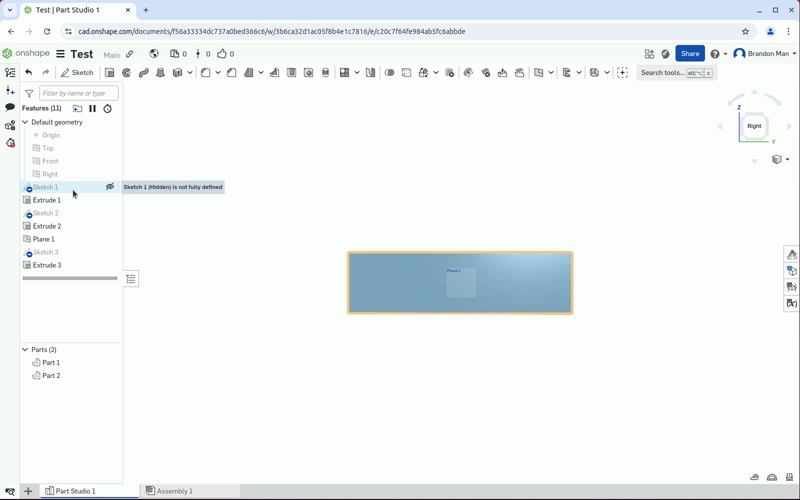
click(73, 189)
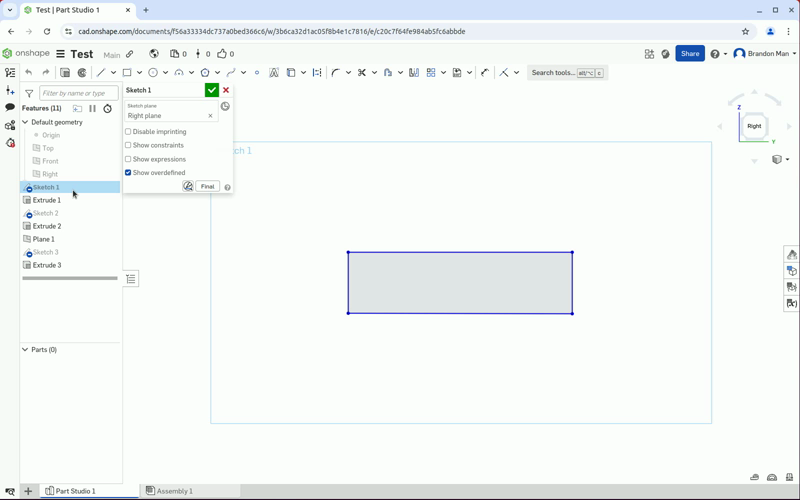
mouse_move(229, 92)
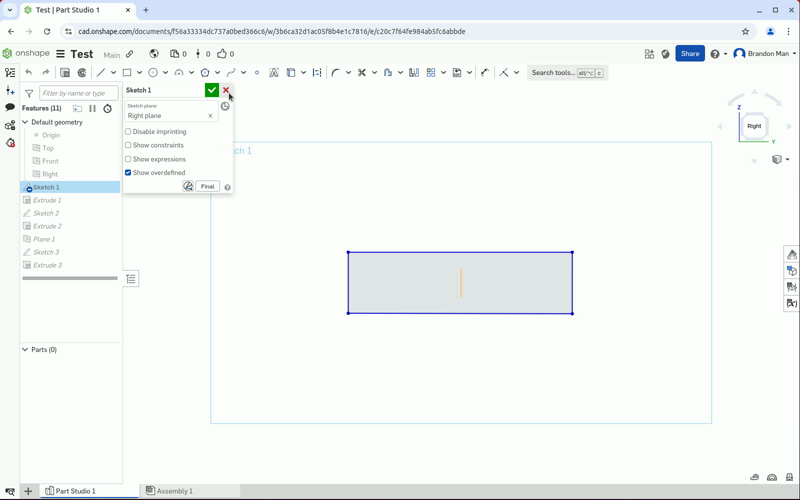
click(229, 92)
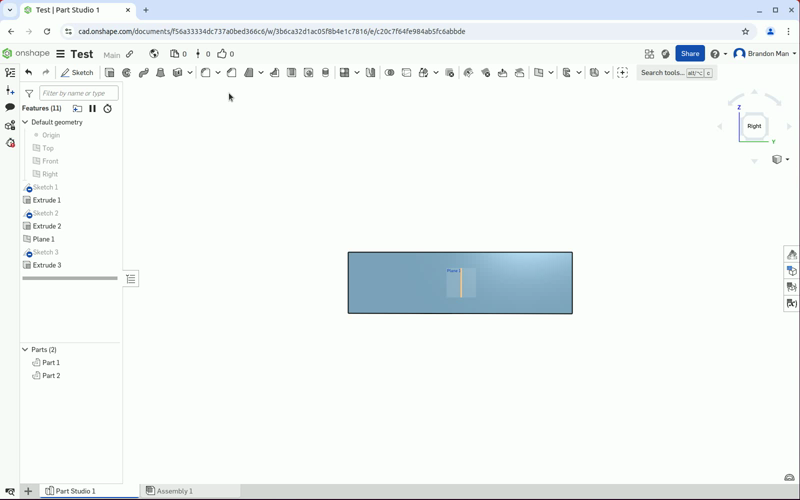
mouse_move(73, 352)
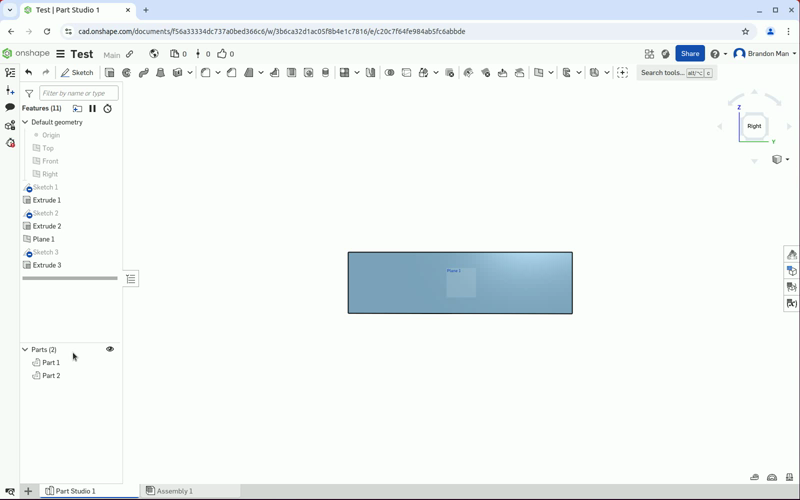
key(y)
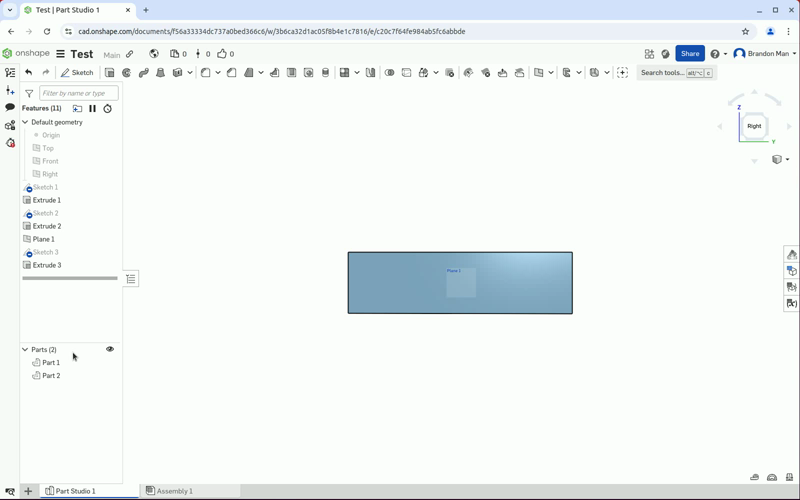
key(shift+p)
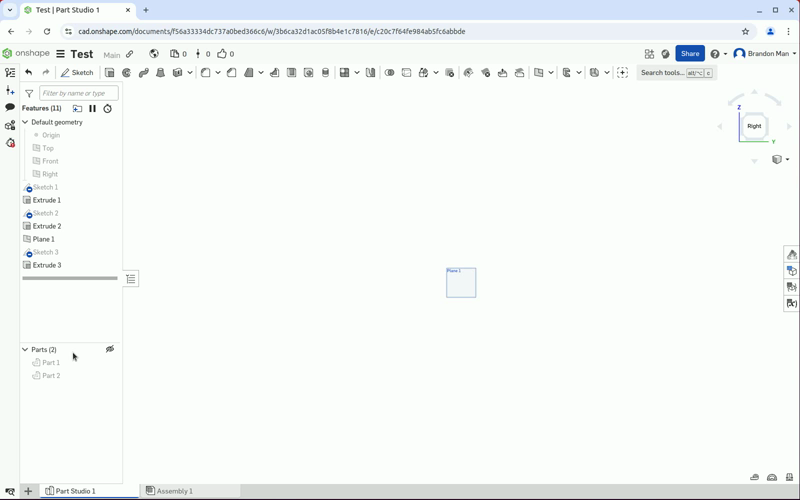
key(space)
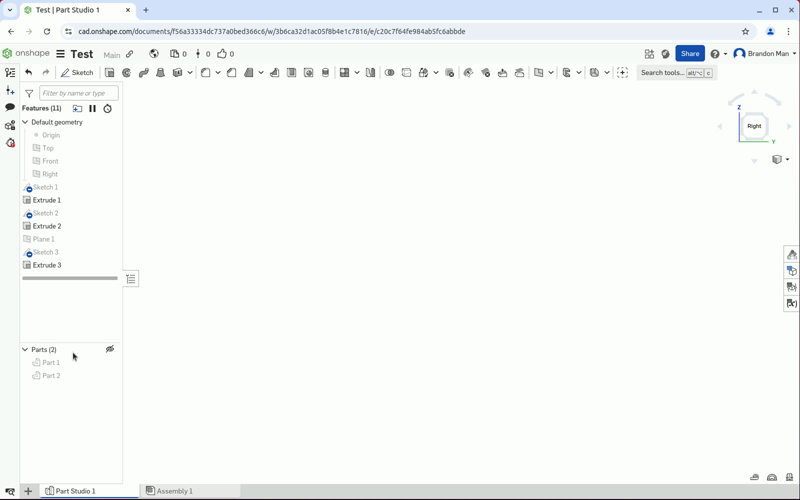
key_down(shift)
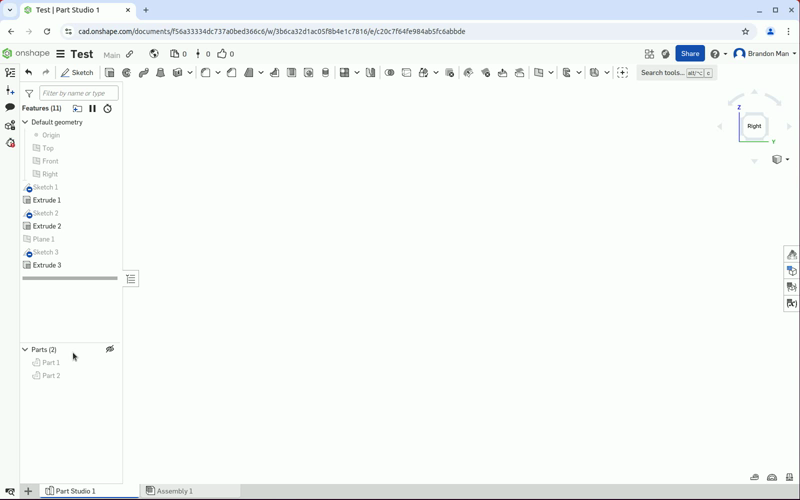
key(right)
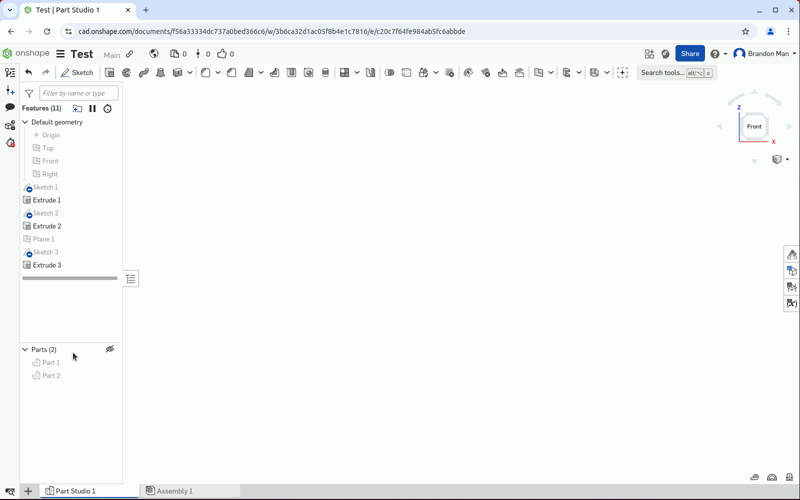
key_up(shift)
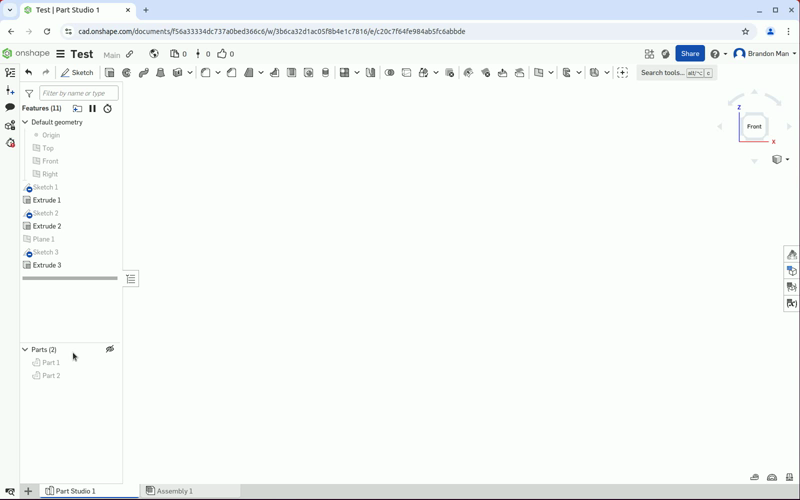
key(space)
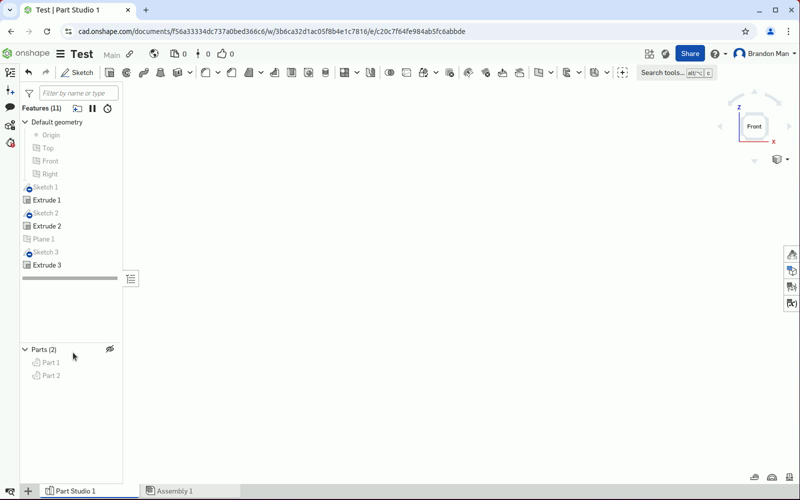
key_down(shift)
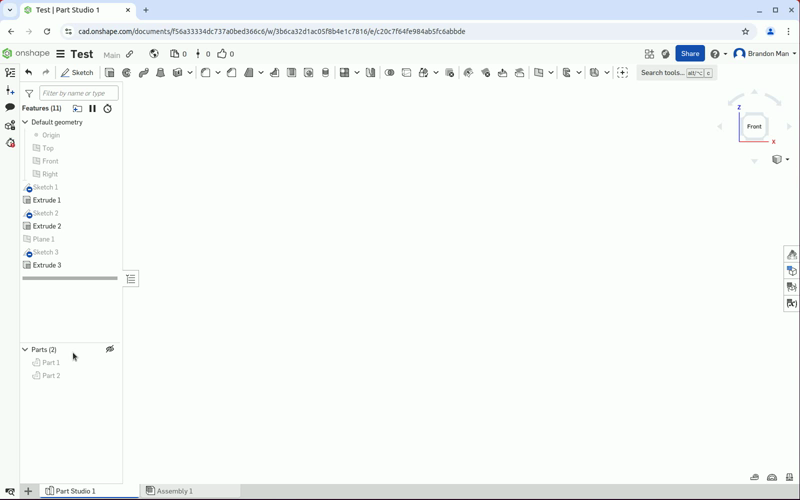
key(down)
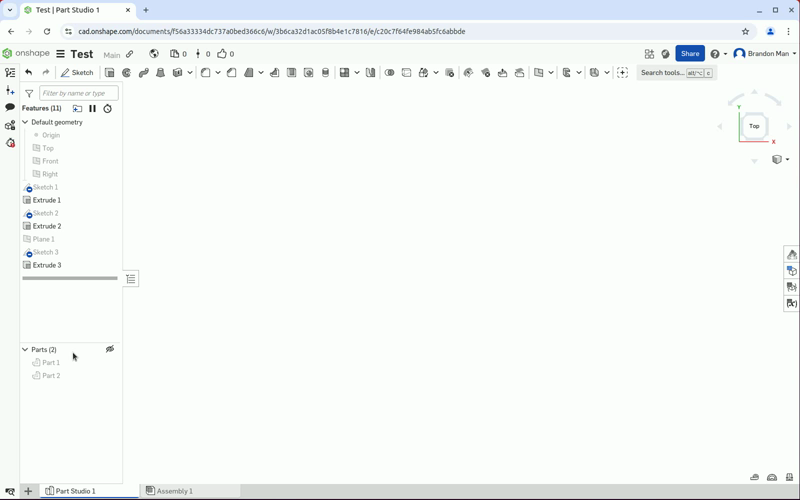
key_up(shift)
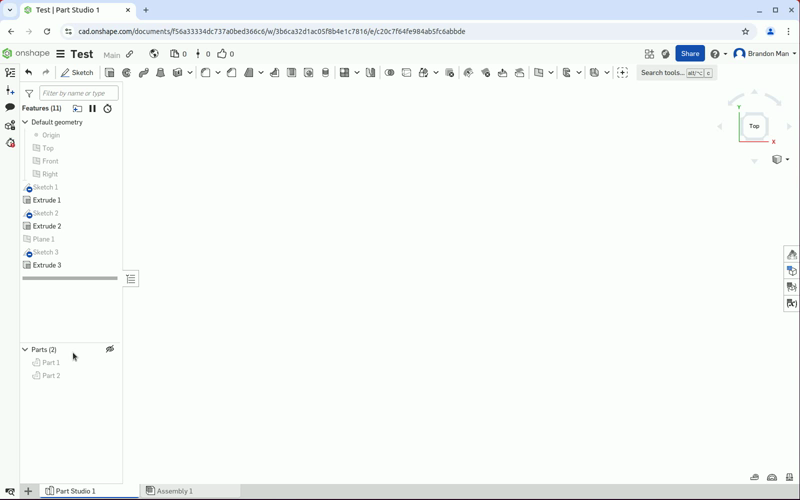
mouse_move(73, 352)
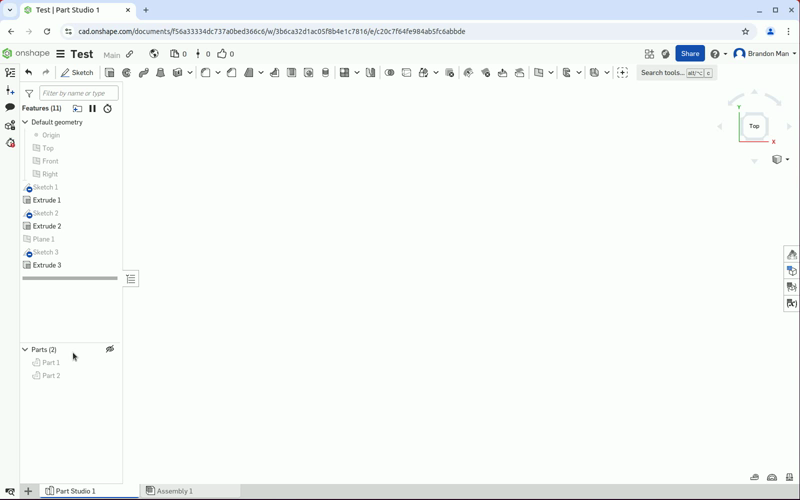
key(shift+y)
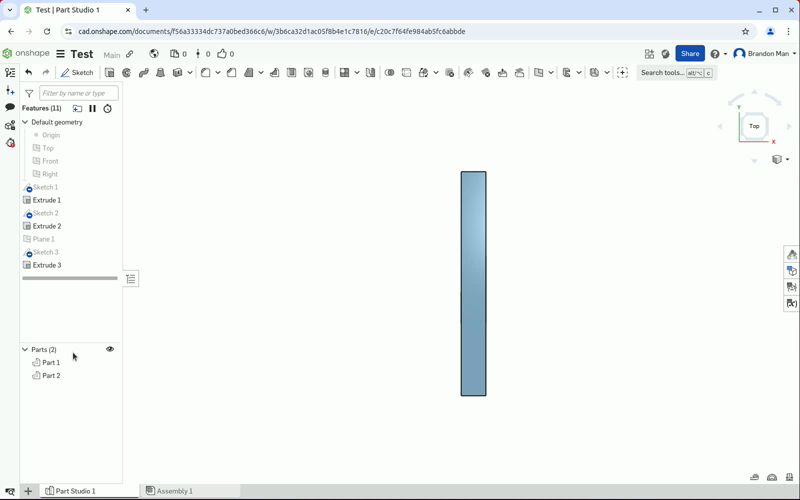
mouse_move(541, 75)
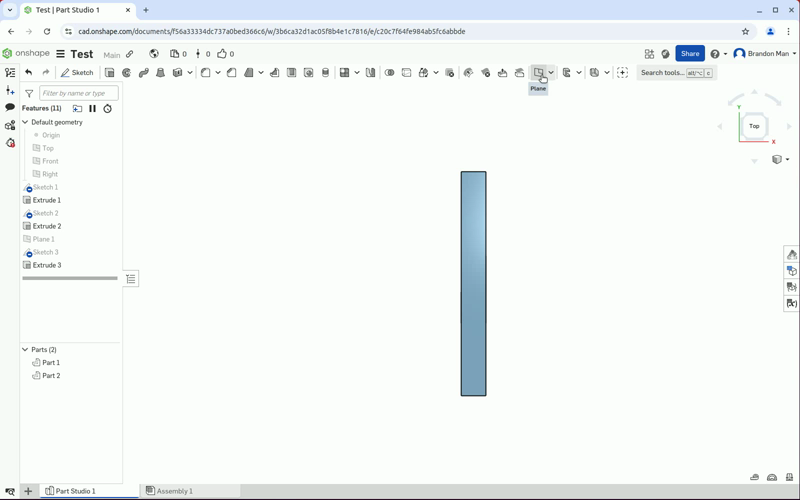
click(541, 75)
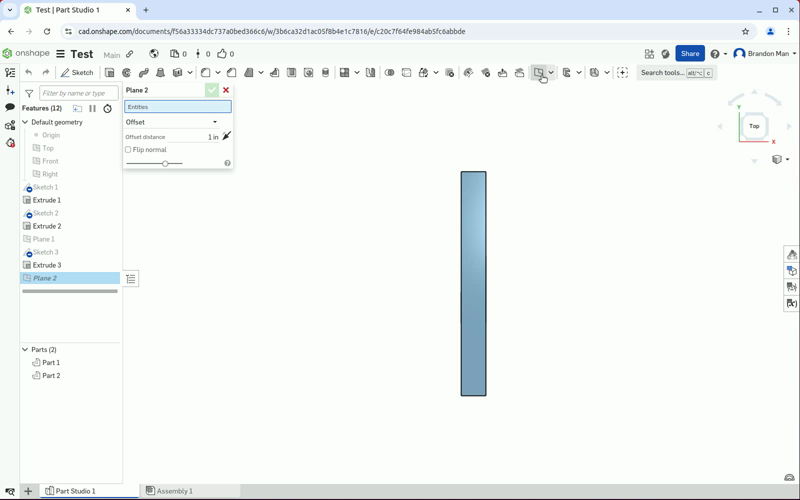
mouse_move(73, 150)
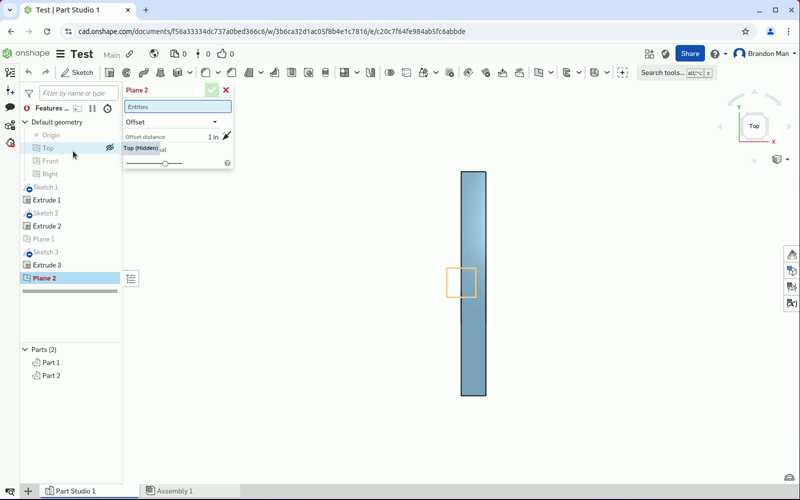
click(73, 150)
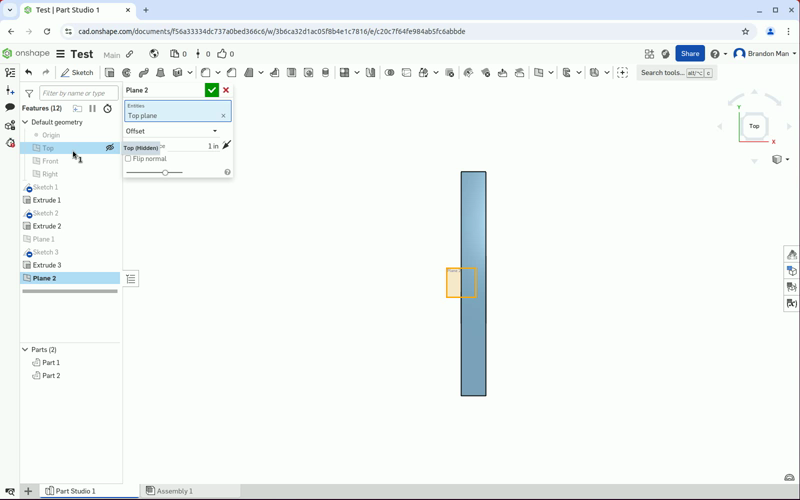
key(tab, 2)
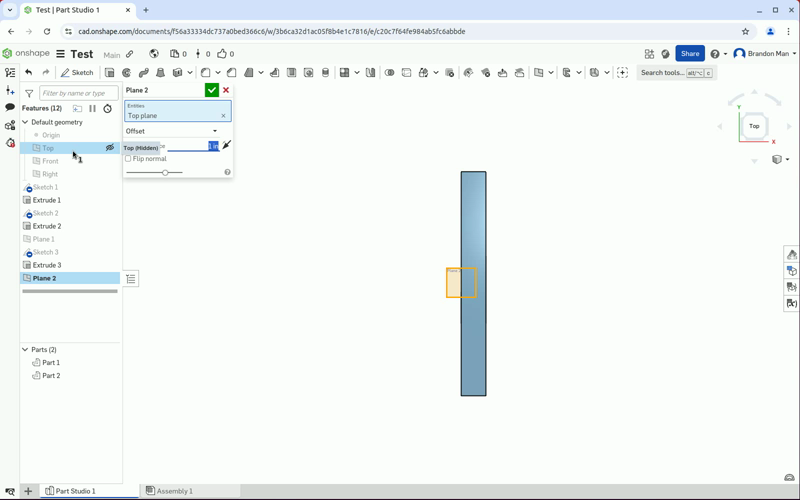
text(6.255)
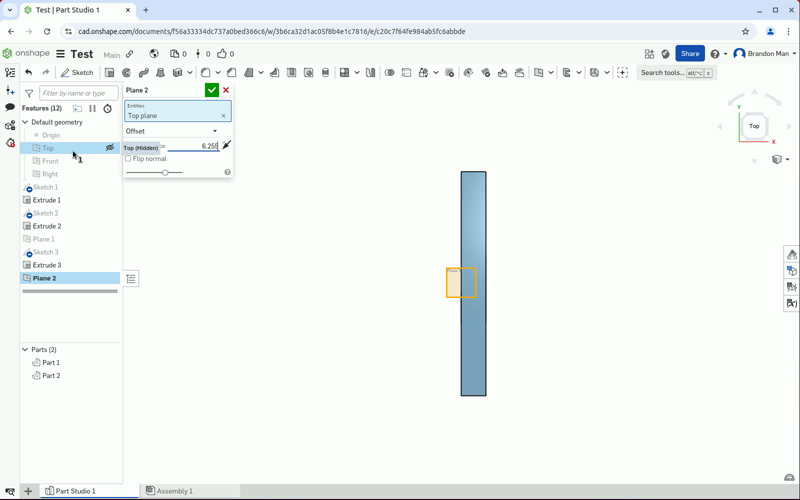
key(enter, 2)
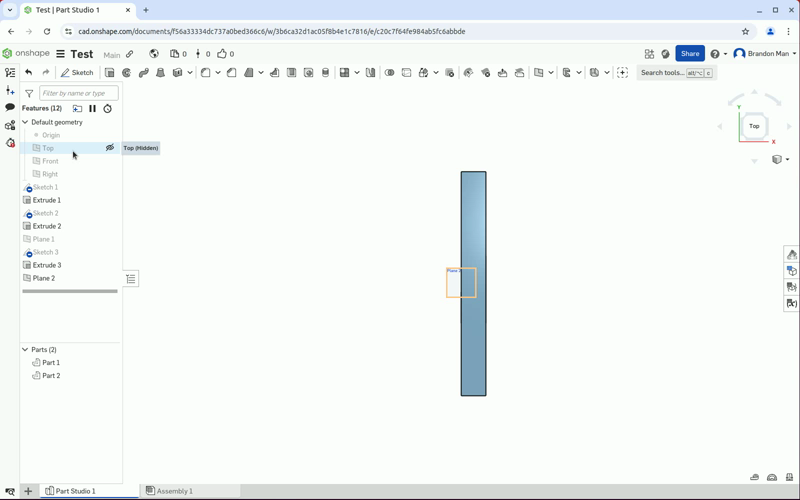
key(shift+s)
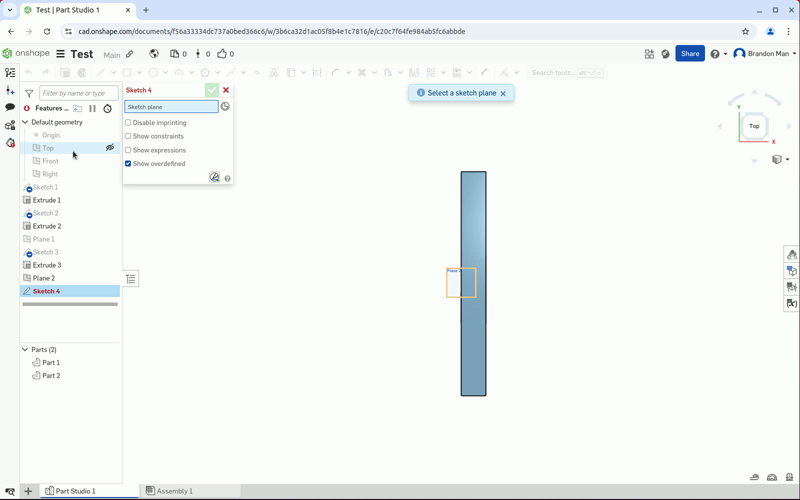
mouse_move(73, 280)
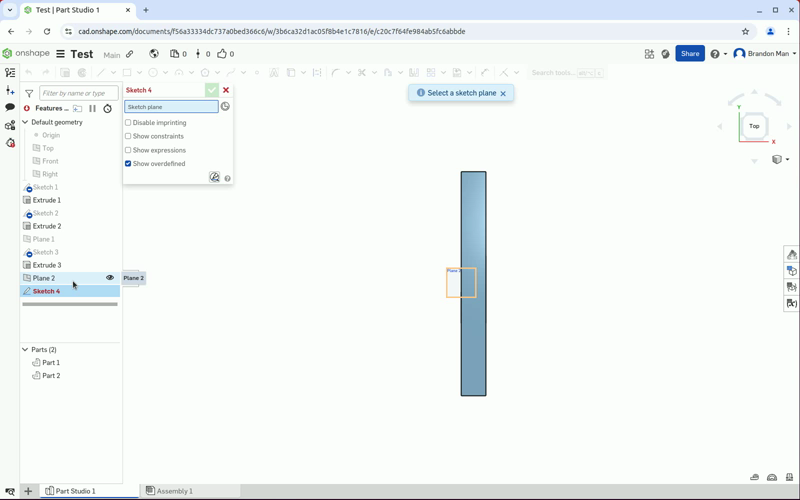
click(73, 280)
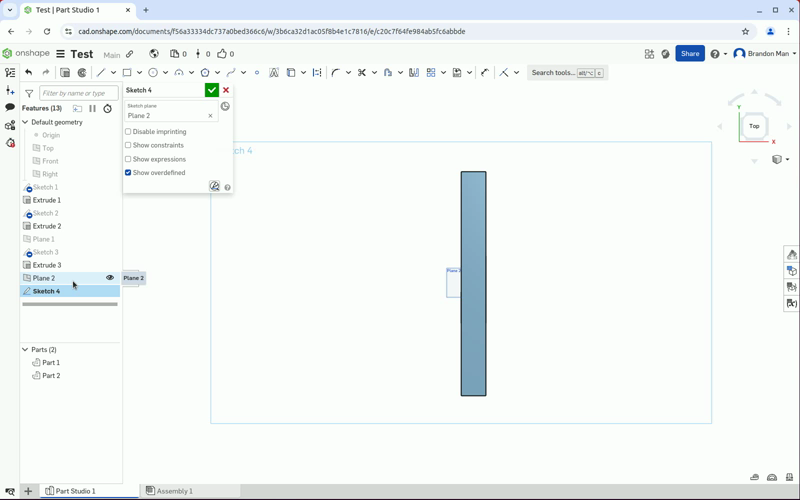
mouse_move(73, 352)
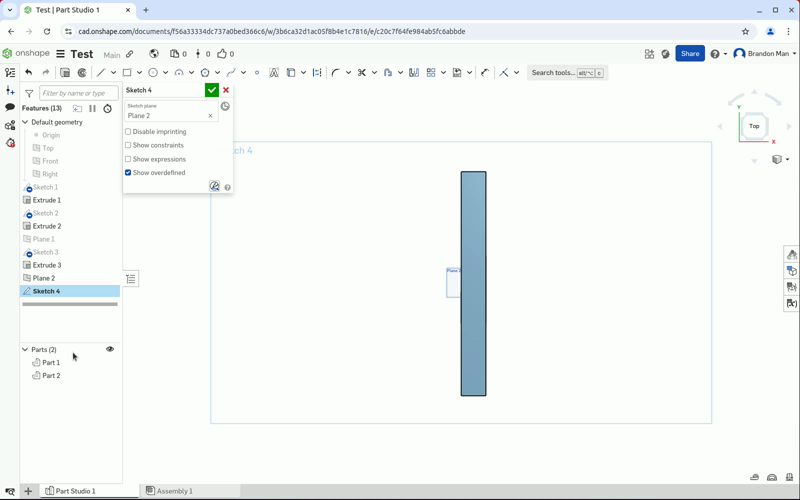
key(y)
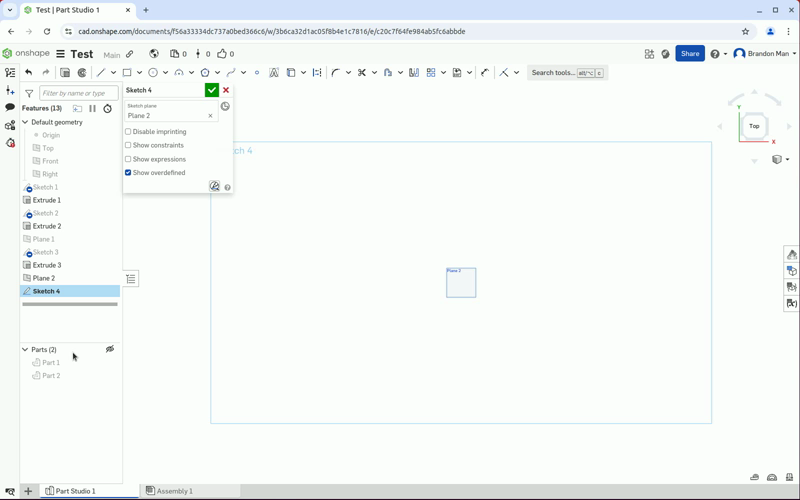
key(l)
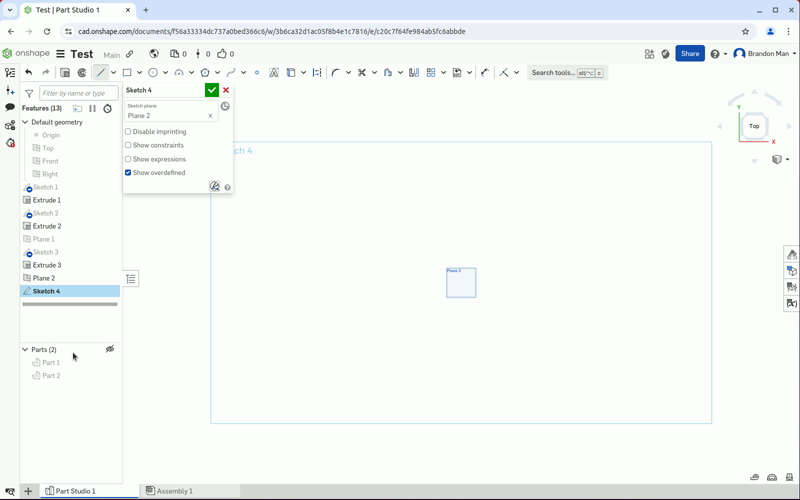
key_down(shift)
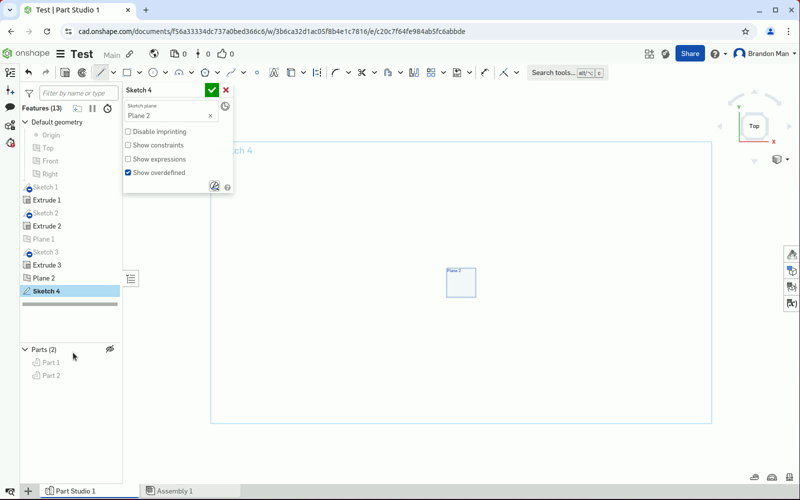
mouse_move(460, 322)
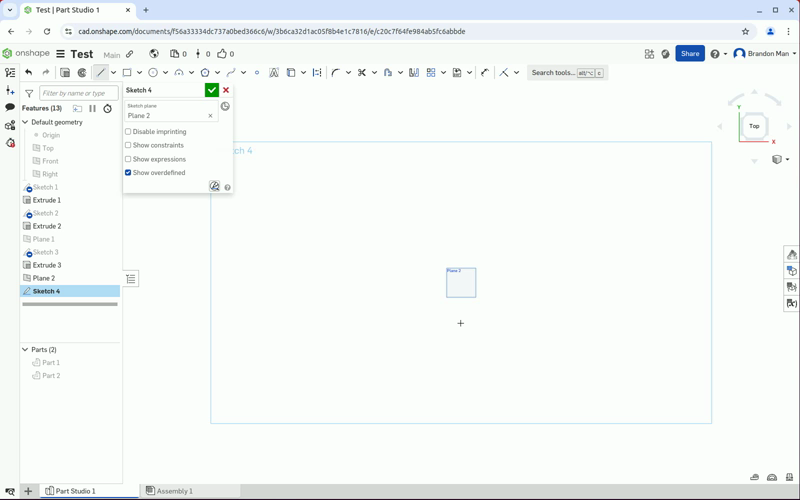
click(460, 322)
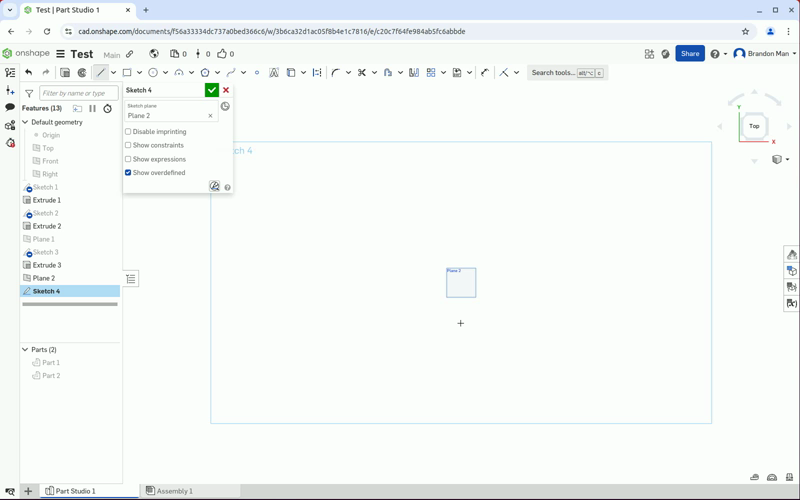
key_up(shift)
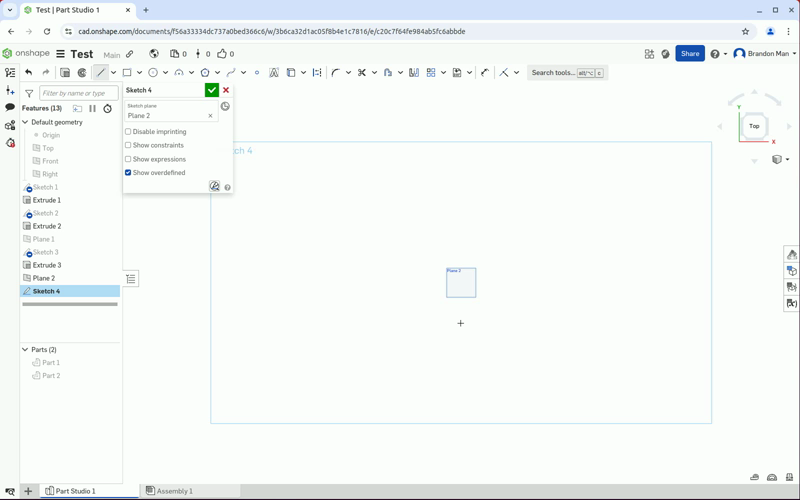
key_down(shift)
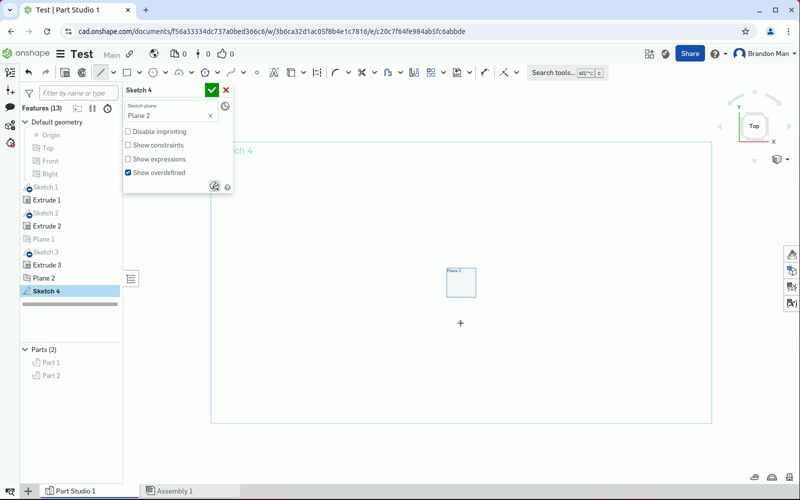
mouse_move(490, 322)
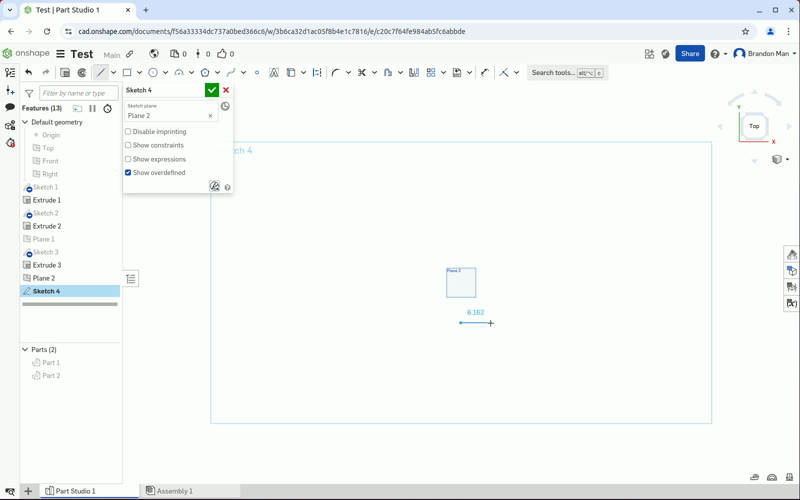
mouse_move(485, 322)
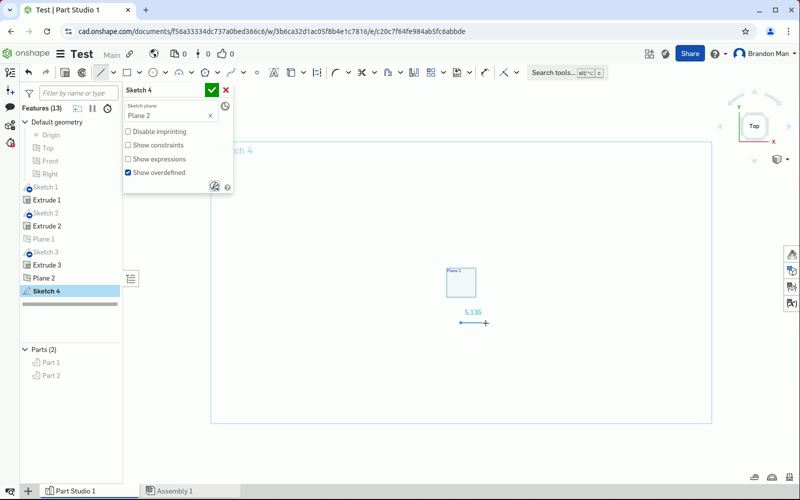
click(485, 322)
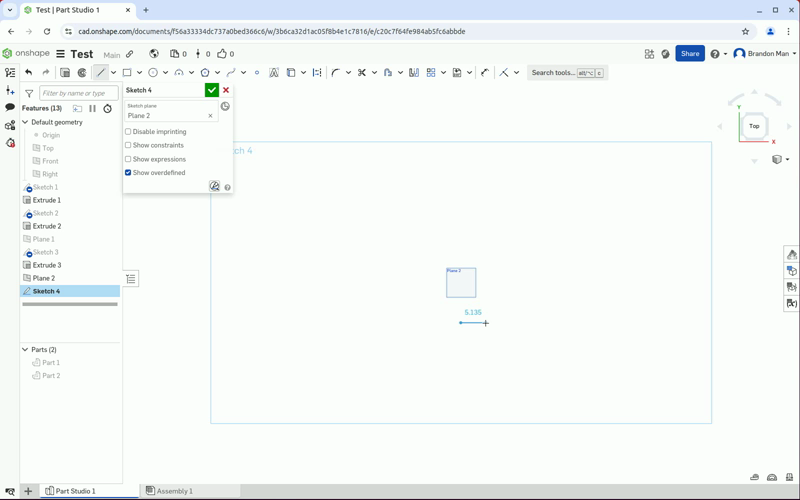
key_up(shift)
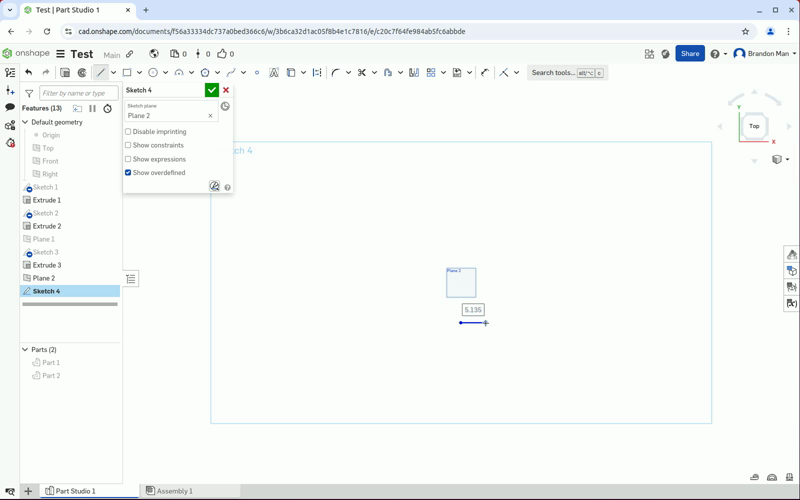
key_down(shift)
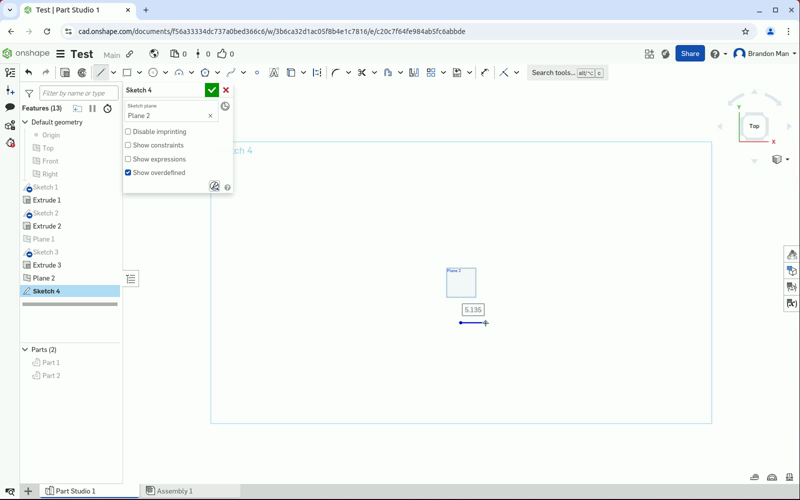
mouse_move(485, 255)
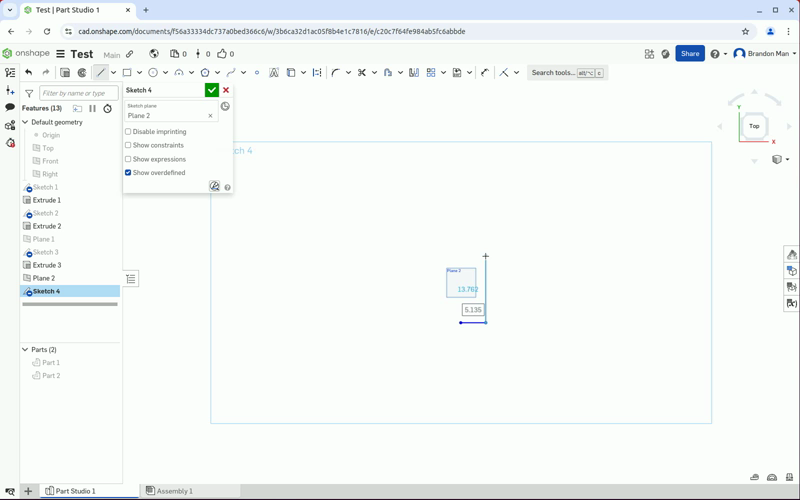
click(485, 255)
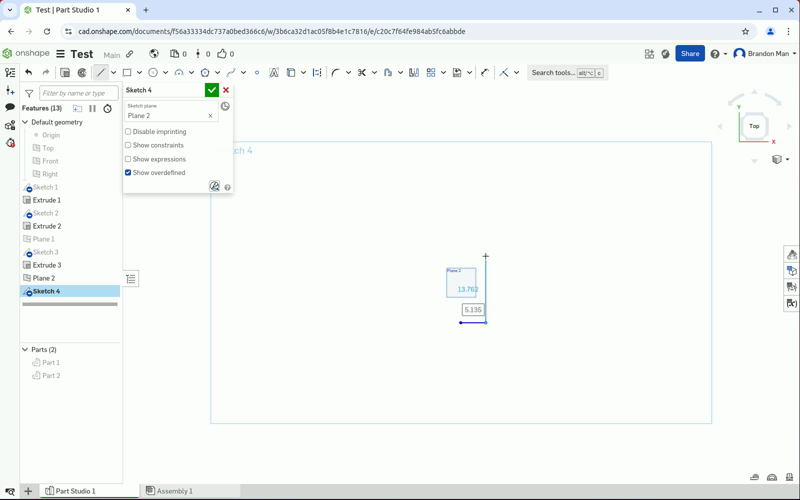
key_up(shift)
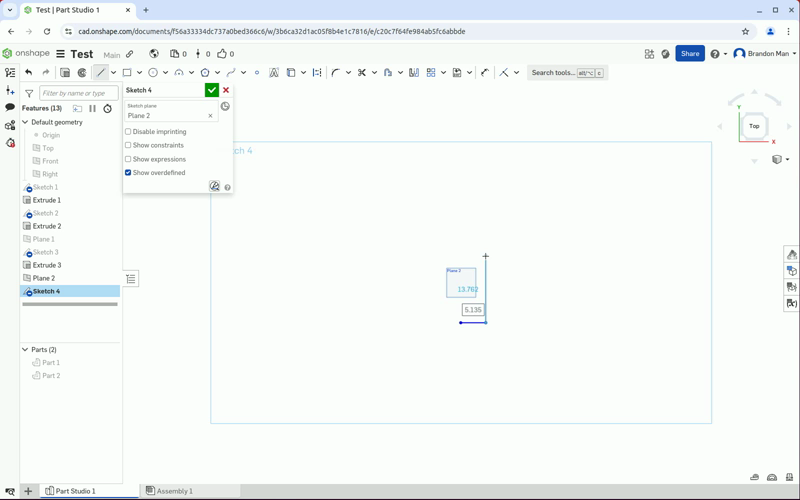
key_down(shift)
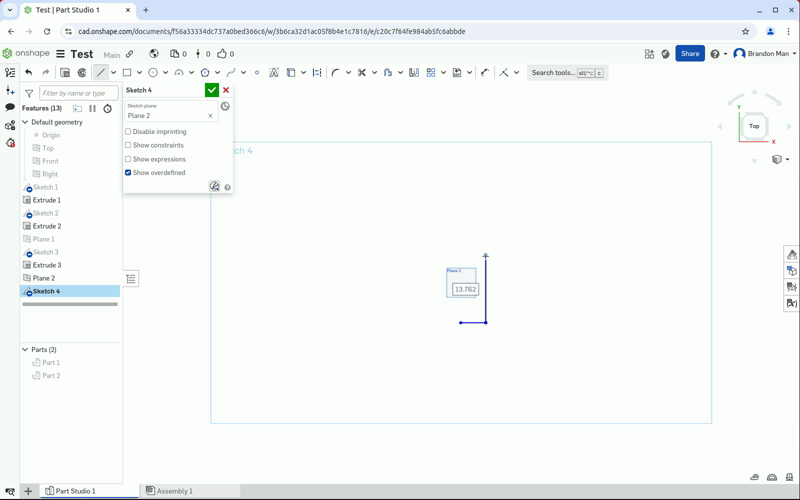
mouse_move(515, 255)
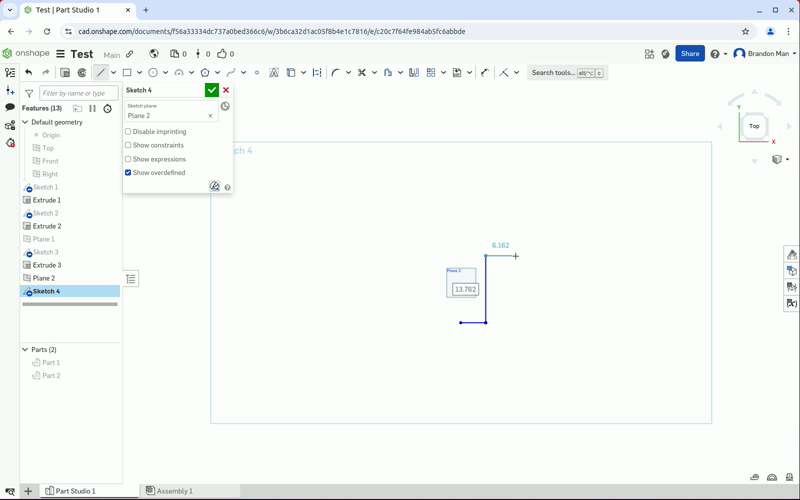
mouse_move(460, 255)
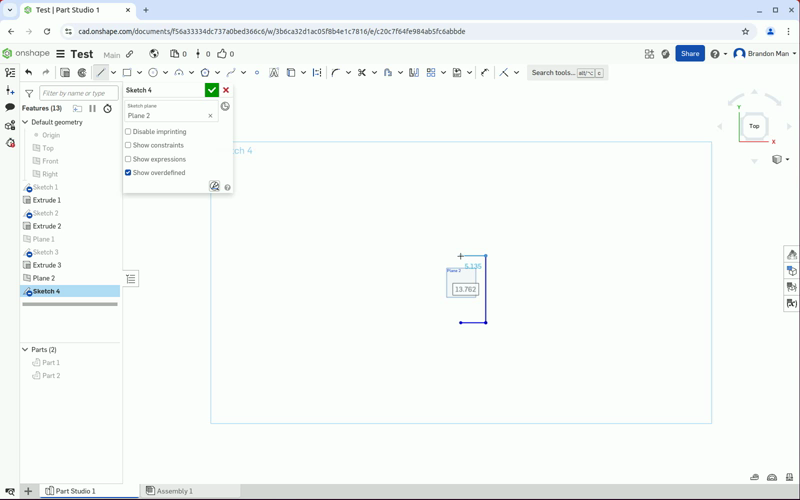
click(460, 255)
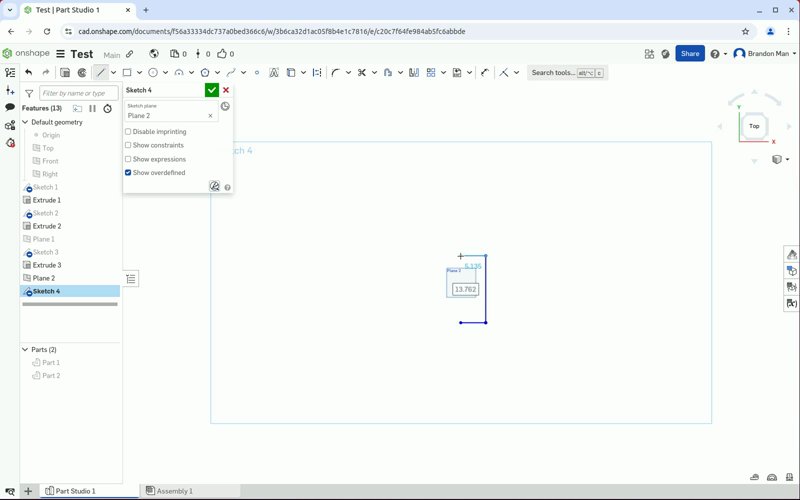
key_up(shift)
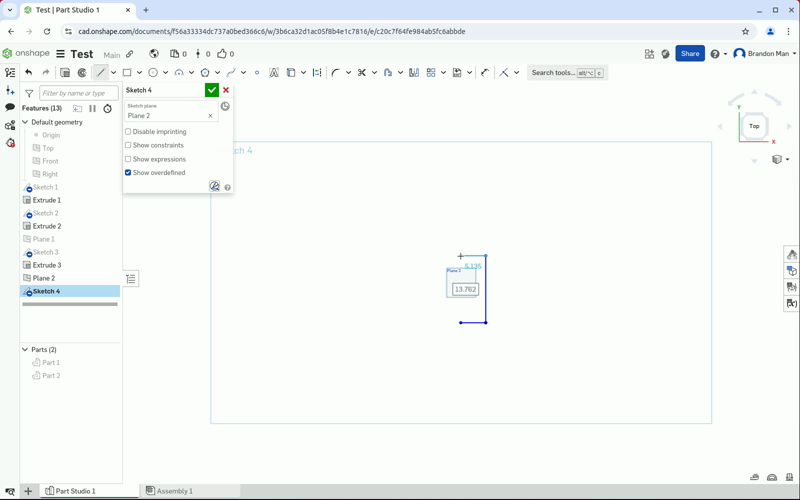
key_down(shift)
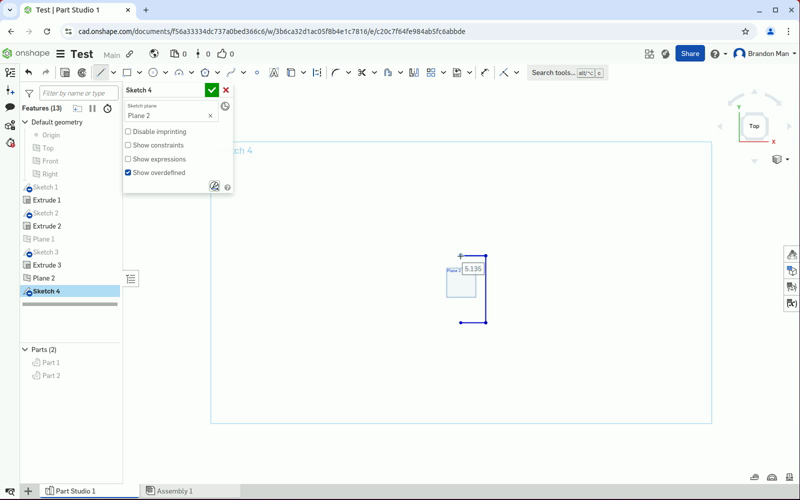
mouse_move(460, 322)
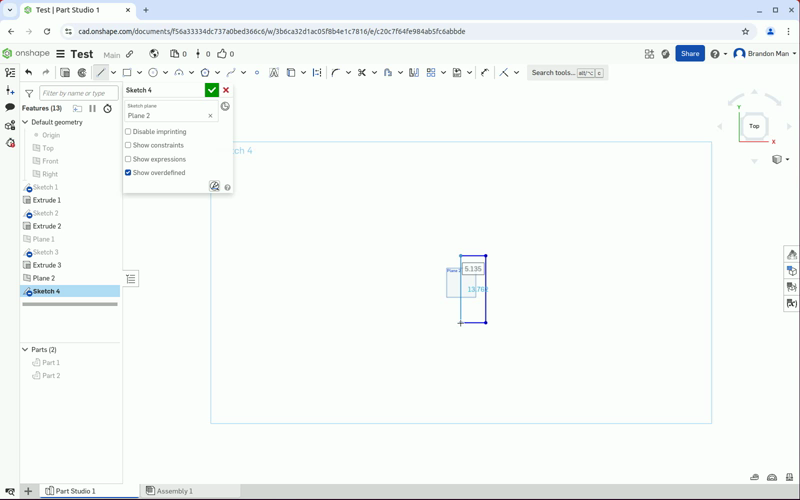
key_up(shift)
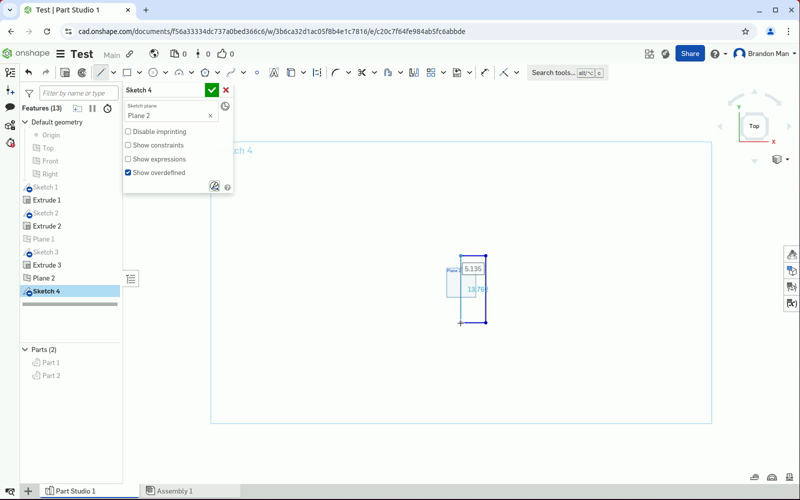
click(460, 322)
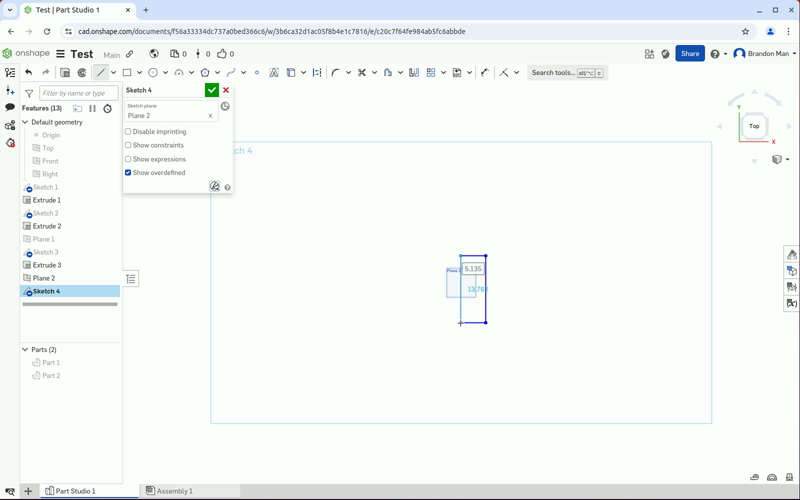
key(esc)
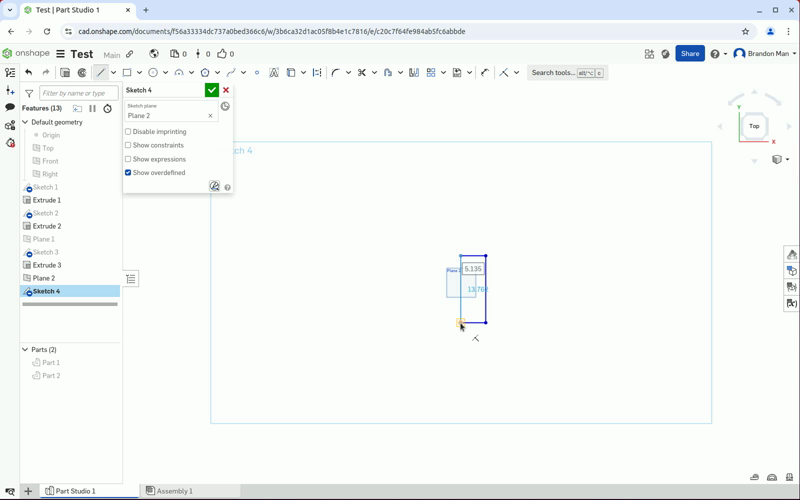
mouse_move(481, 299)
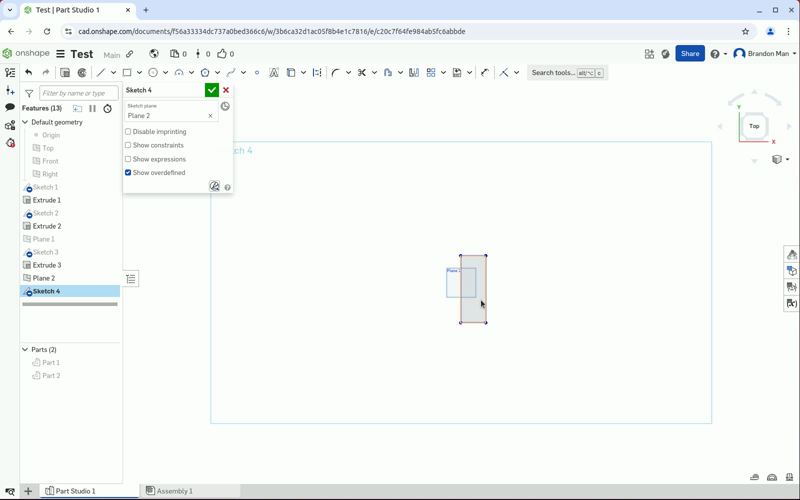
scroll(6)
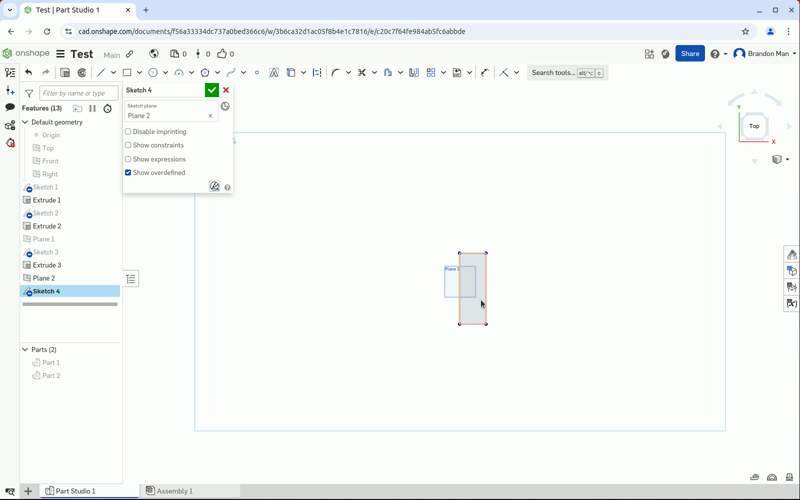
scroll(6)
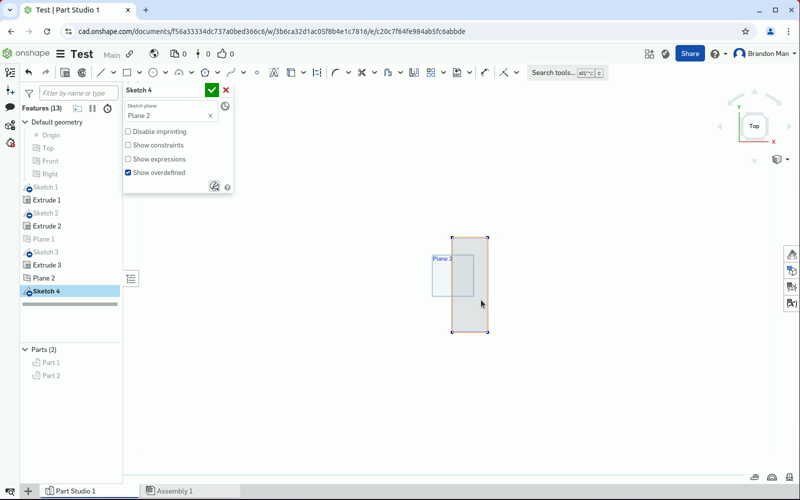
scroll(6)
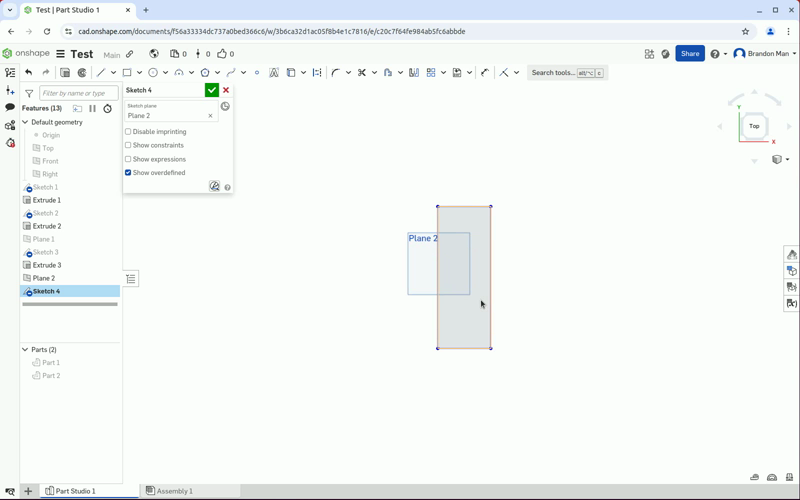
scroll(6)
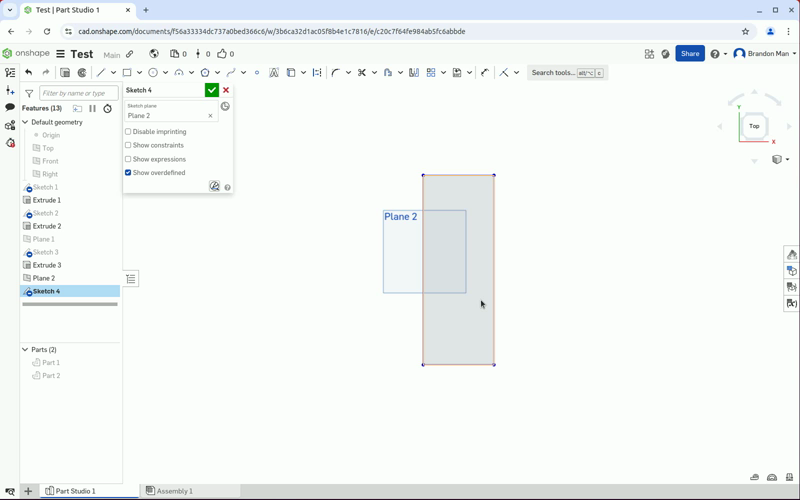
scroll(6)
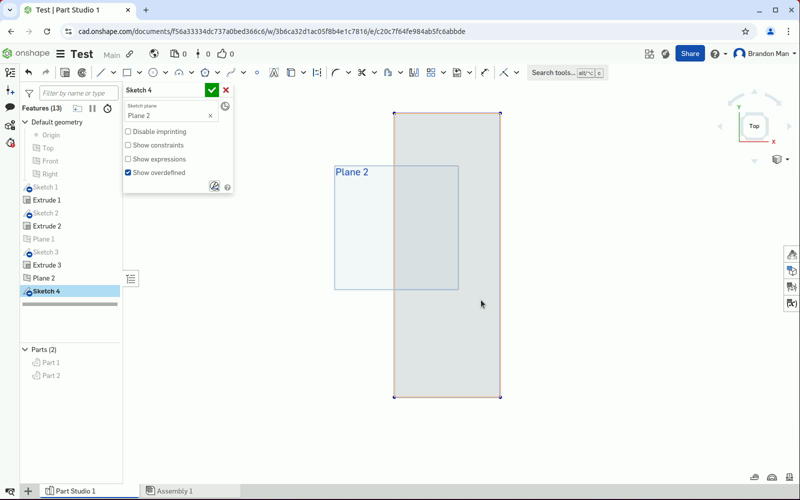
scroll(6)
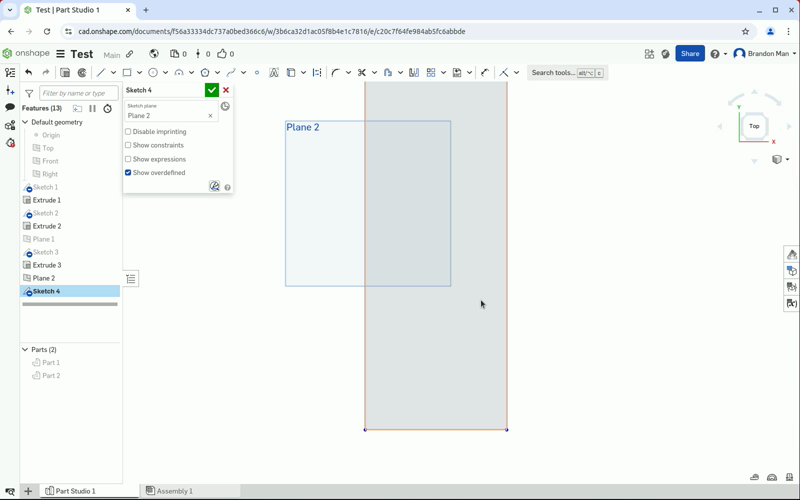
scroll(6)
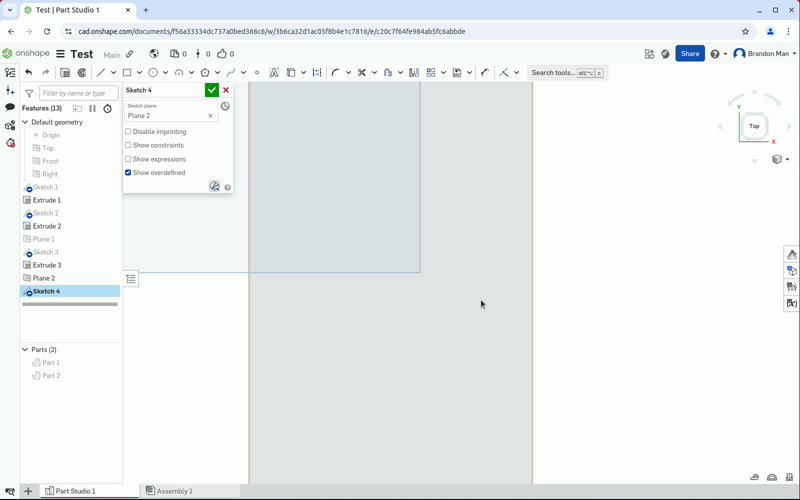
click(481, 299)
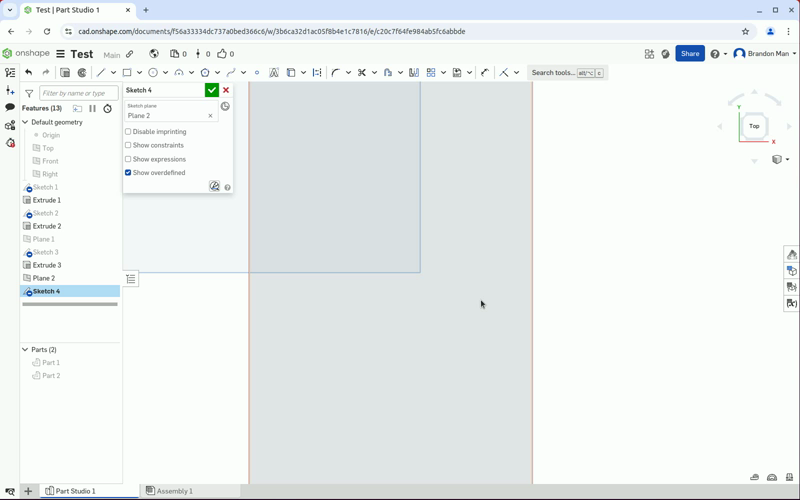
scroll(-6)
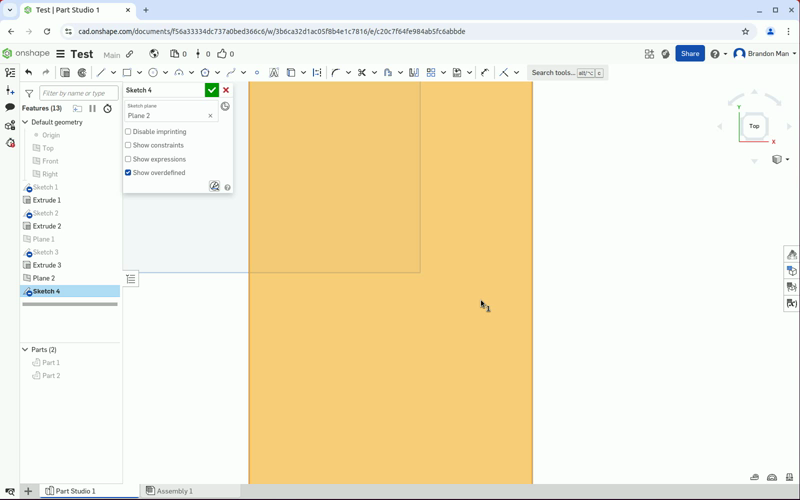
scroll(-6)
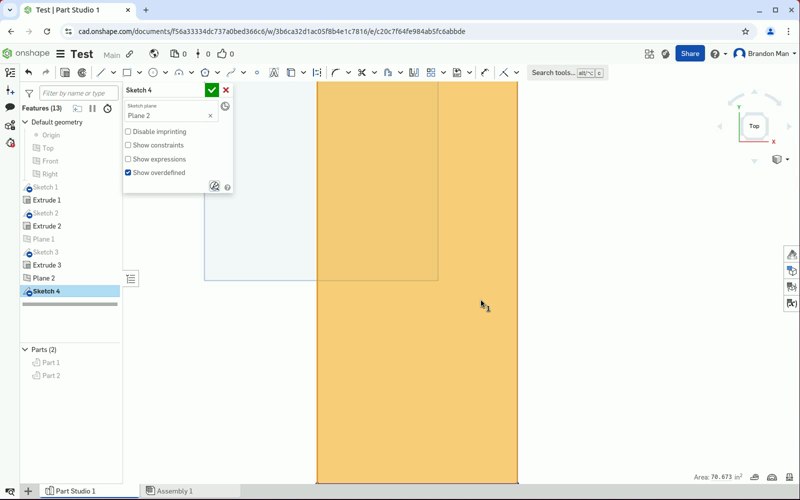
scroll(-6)
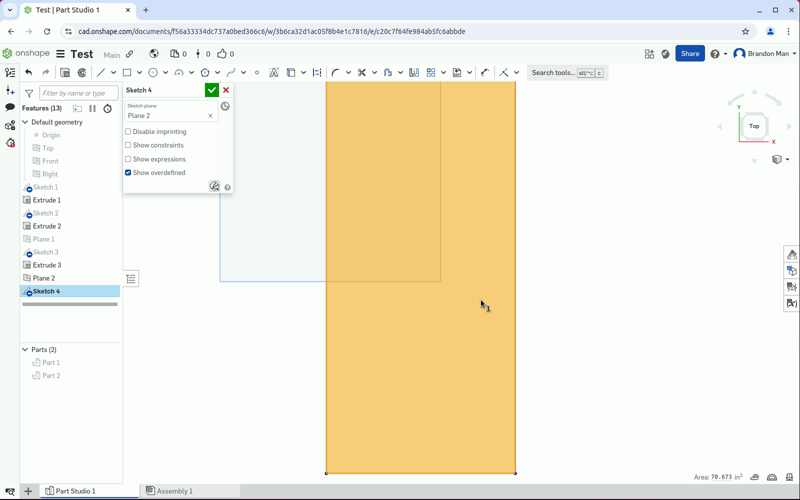
scroll(-6)
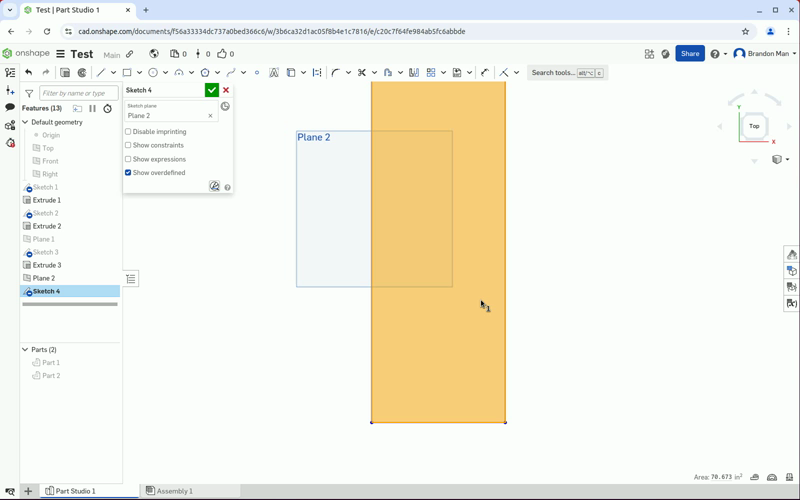
scroll(-6)
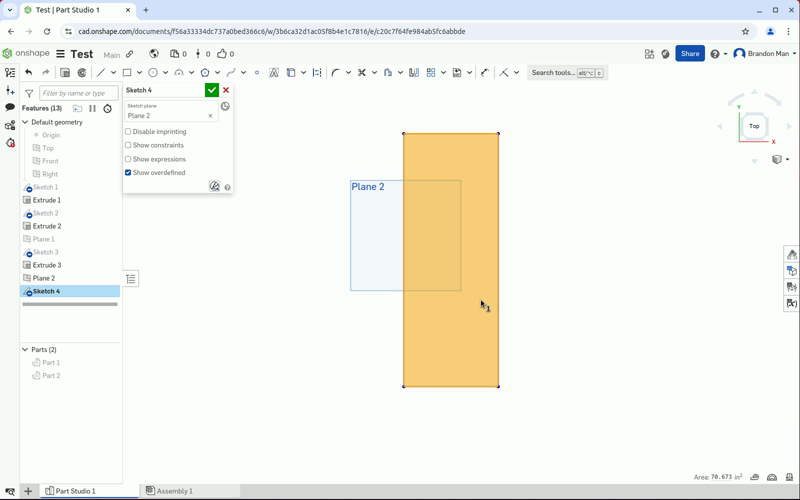
scroll(-6)
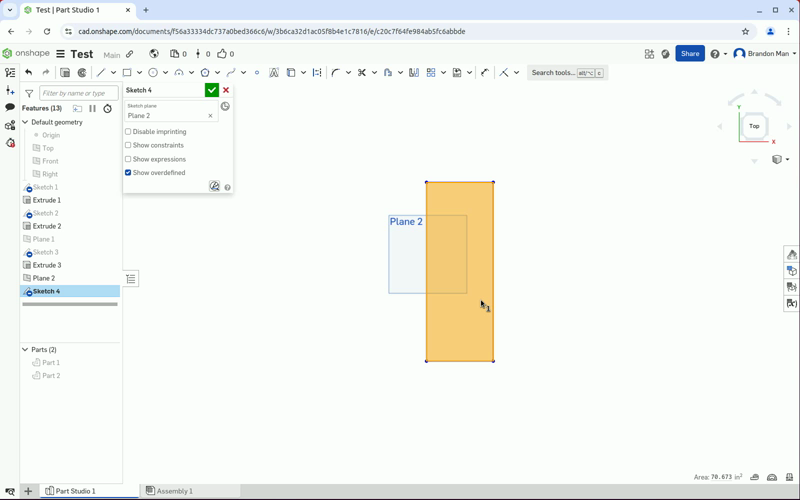
scroll(-6)
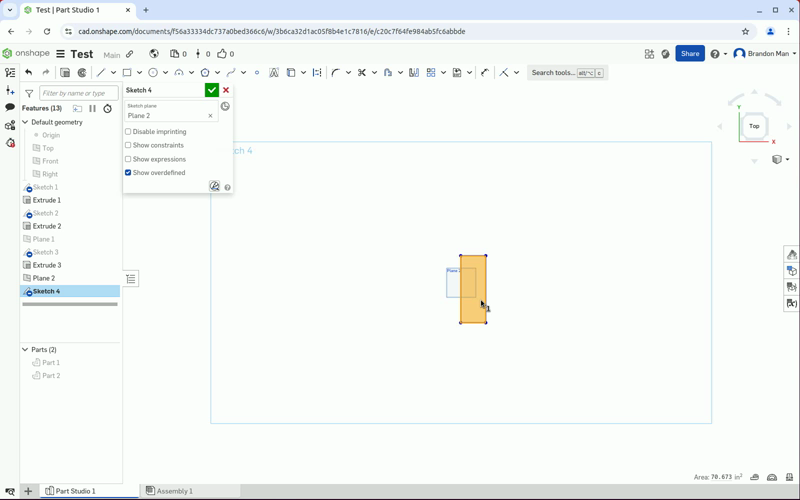
mouse_move(73, 352)
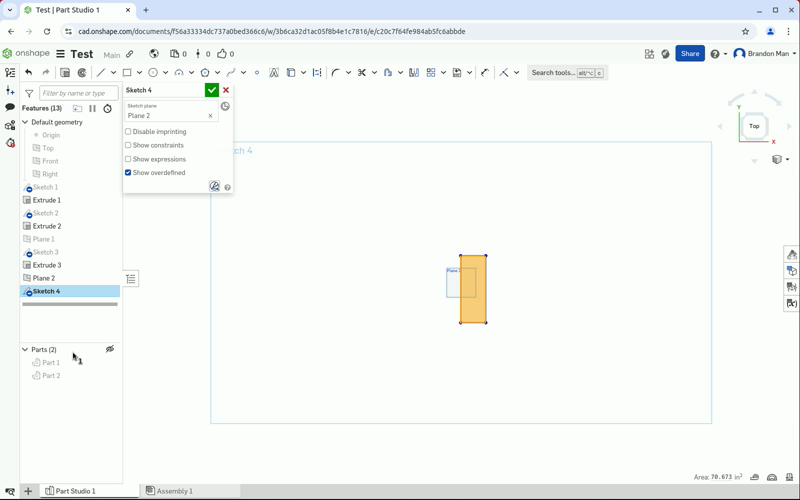
key(shift+y)
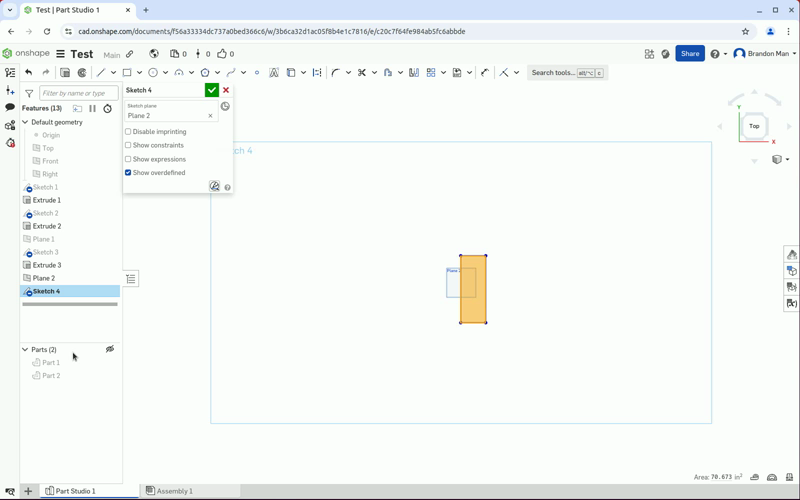
key(shift+e)
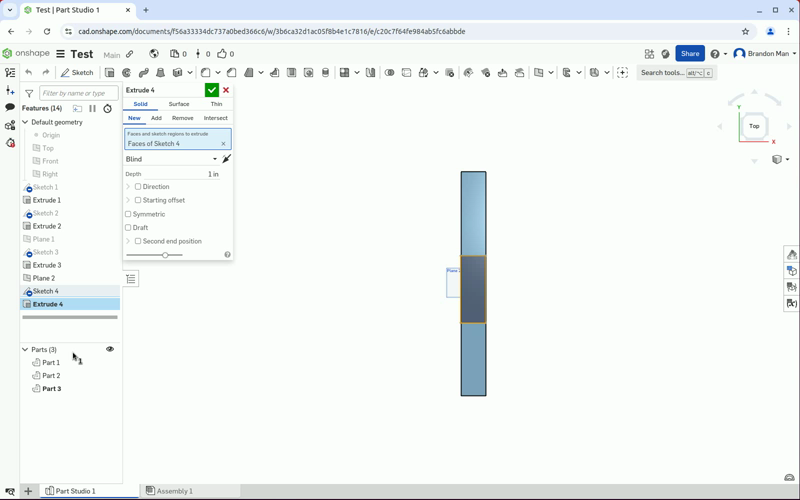
mouse_move(143, 106)
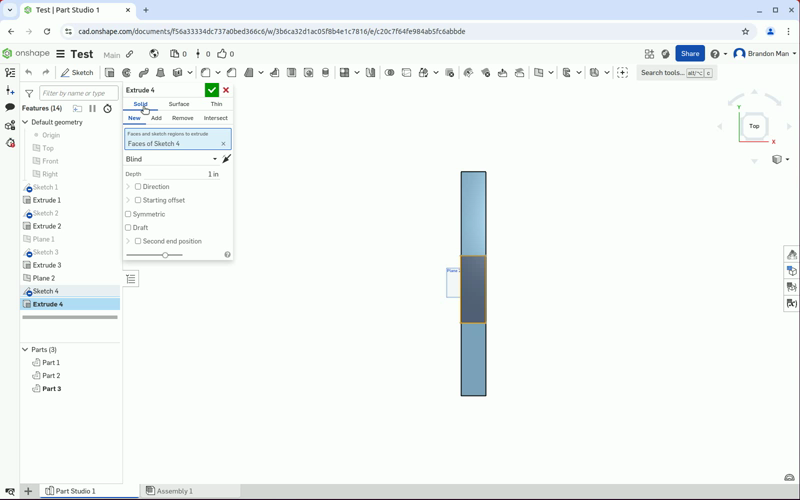
click(143, 106)
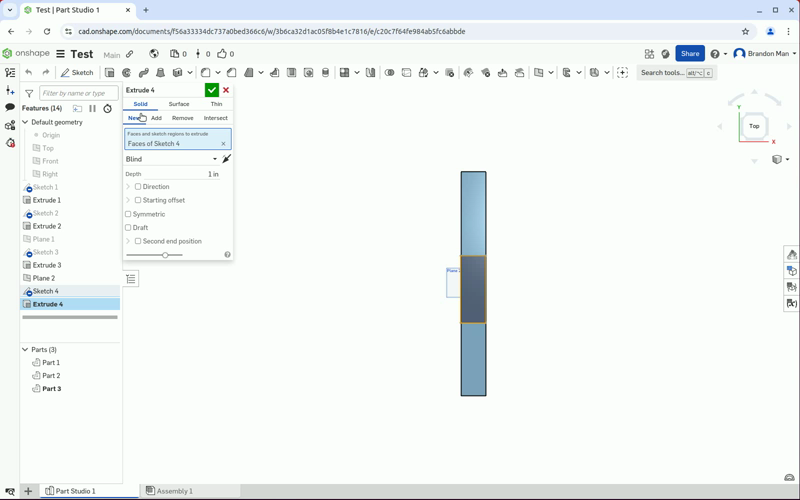
mouse_move(137, 120)
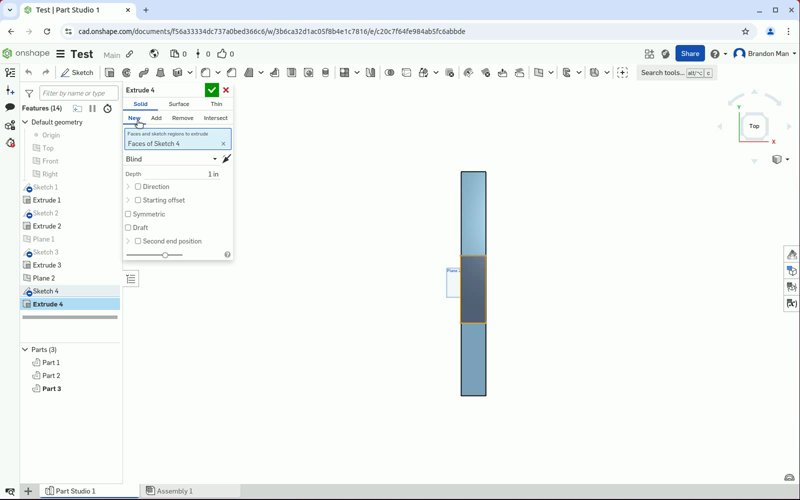
click(137, 120)
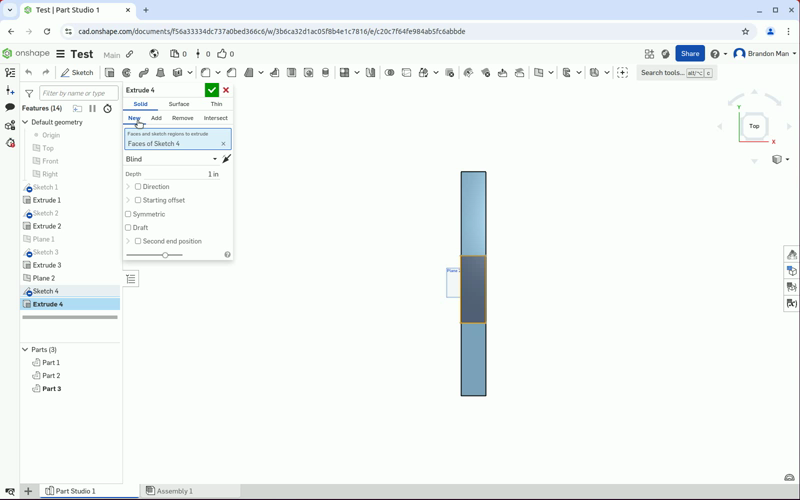
key(tab, 4)
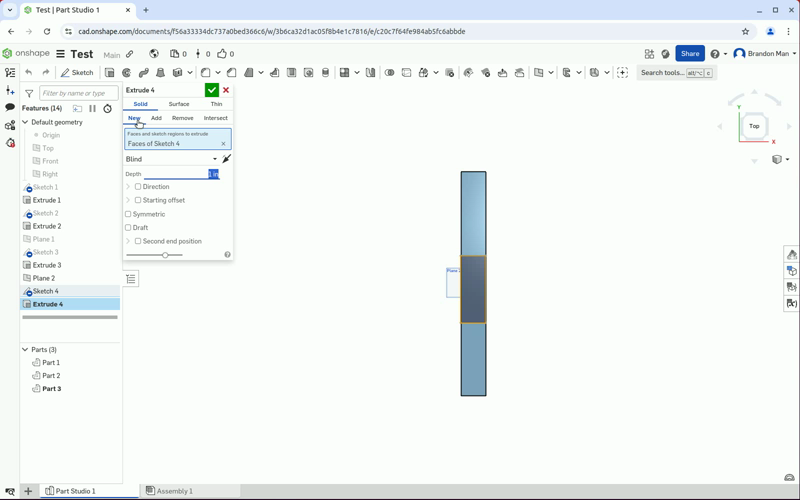
text(1.204)
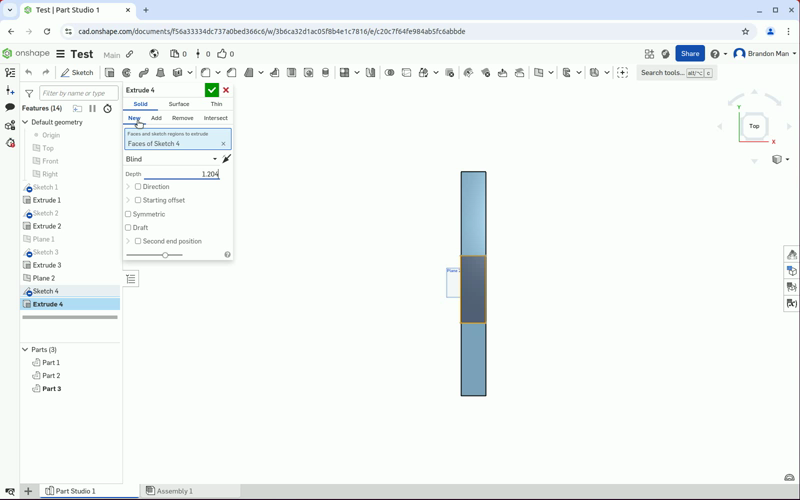
key(enter)
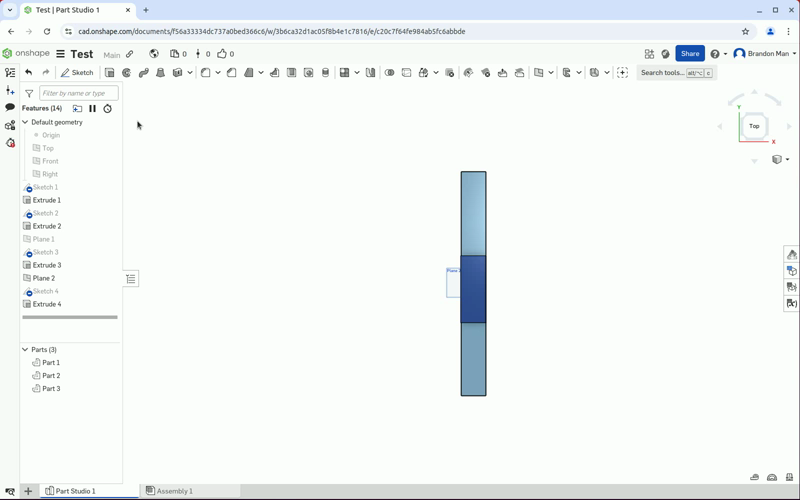
key(shift+h)
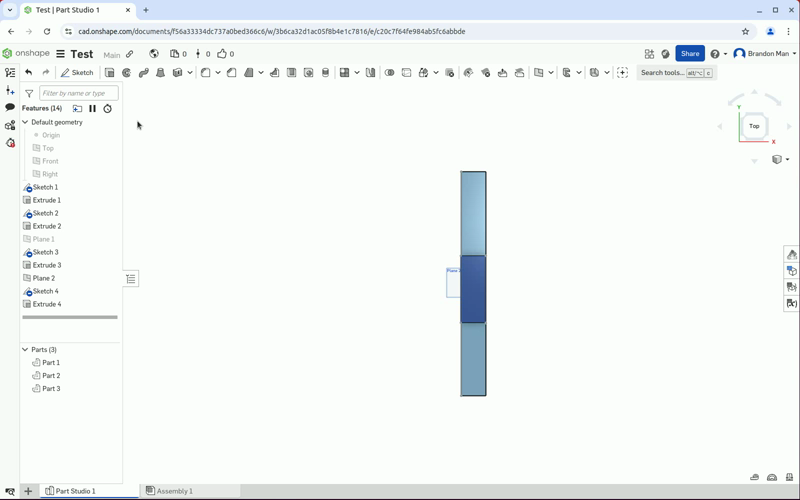
key(shift+h)
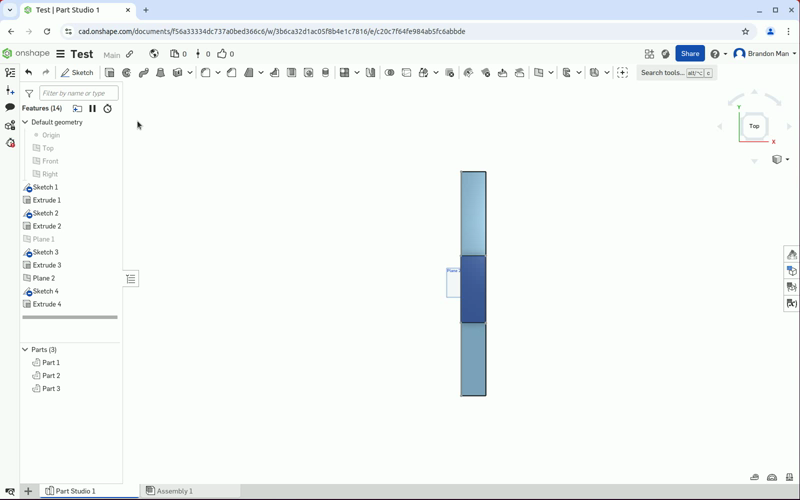
key(shift+7)
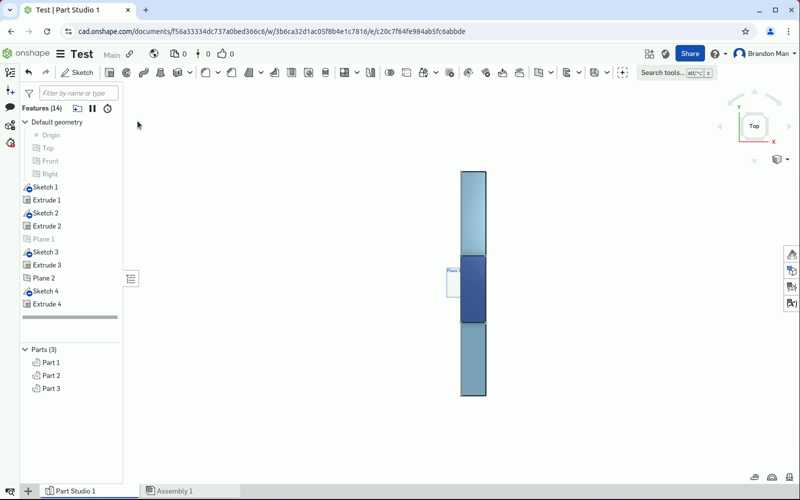
key(up, 3)
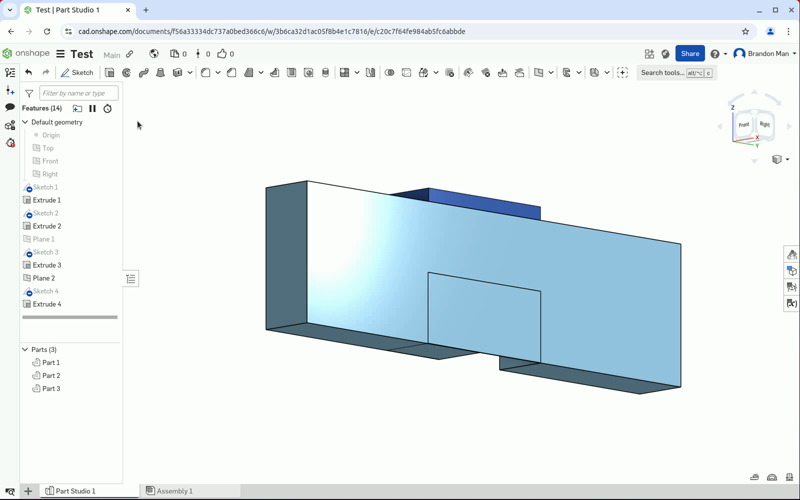
key(left, 3)
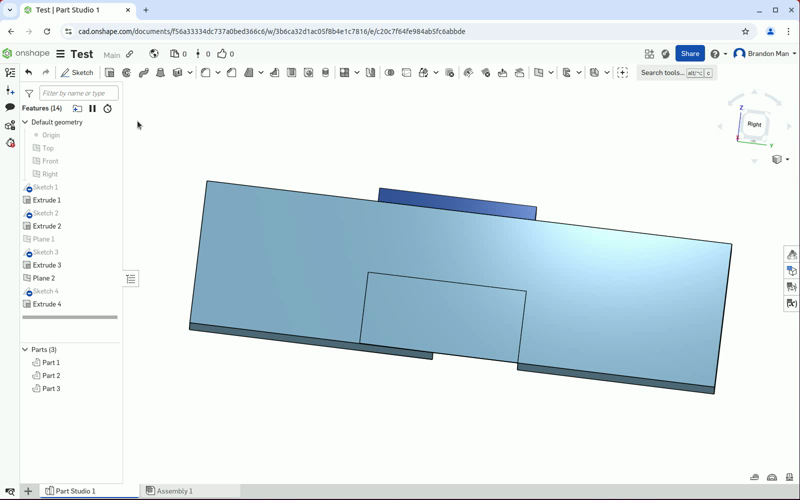
key(right, 3)
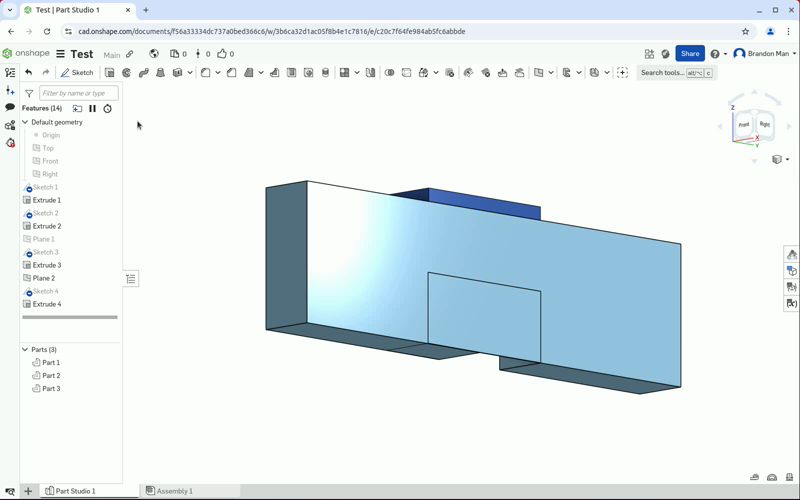
key(down, 3)
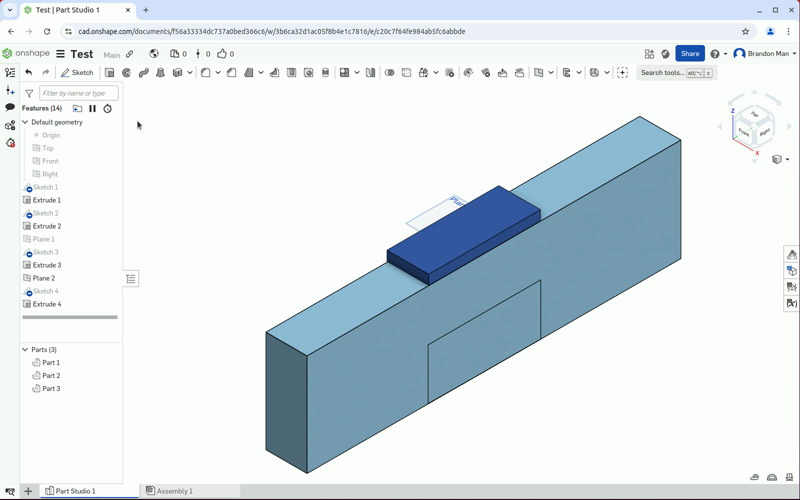
mouse_move(73, 189)
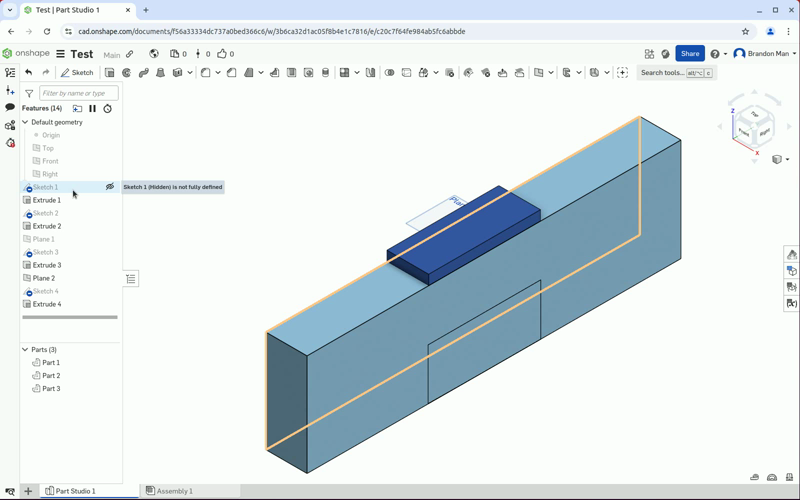
click(73, 189)